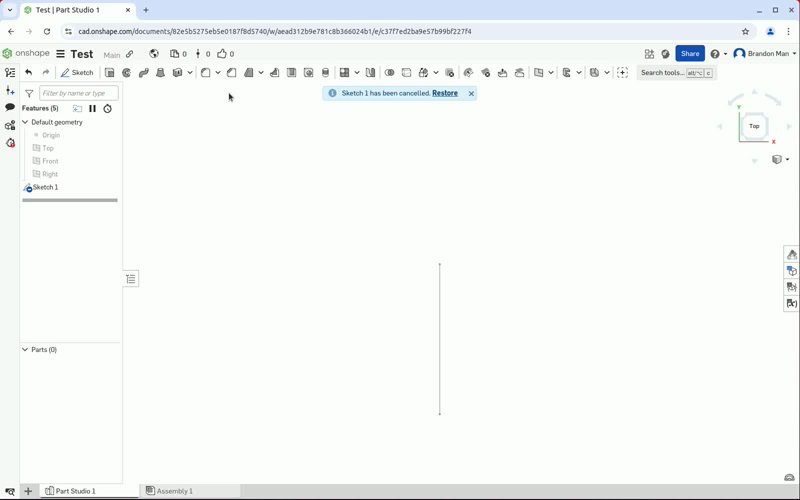
key(shift+h)
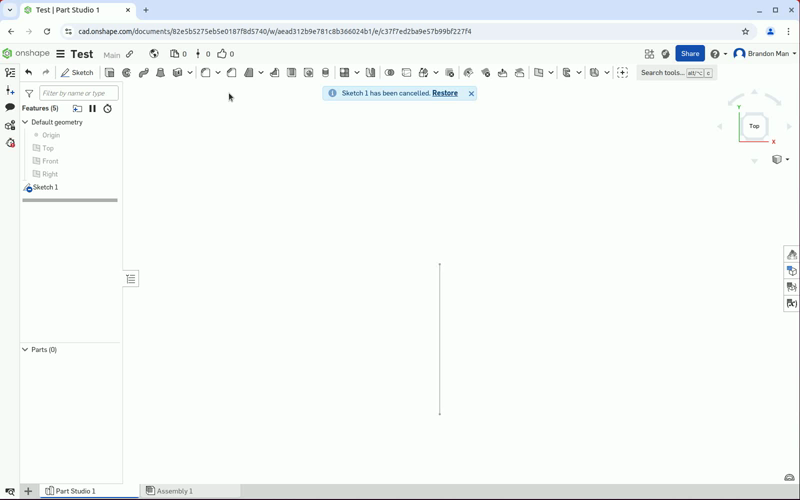
key(shift+s)
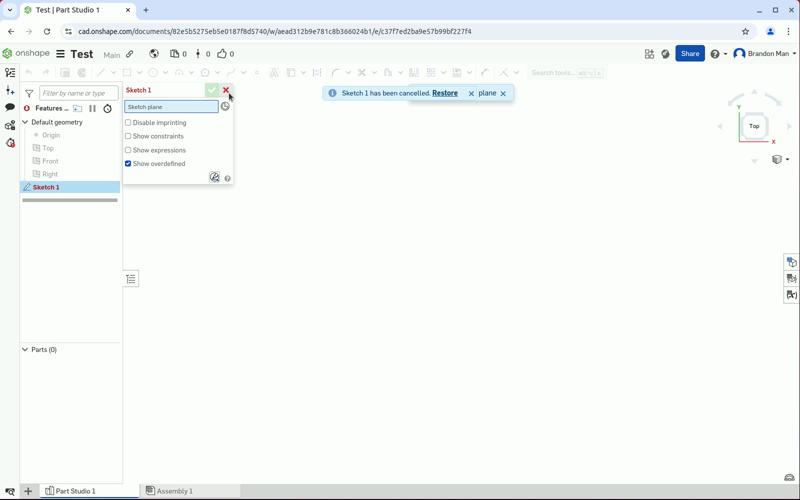
mouse_move(73, 150)
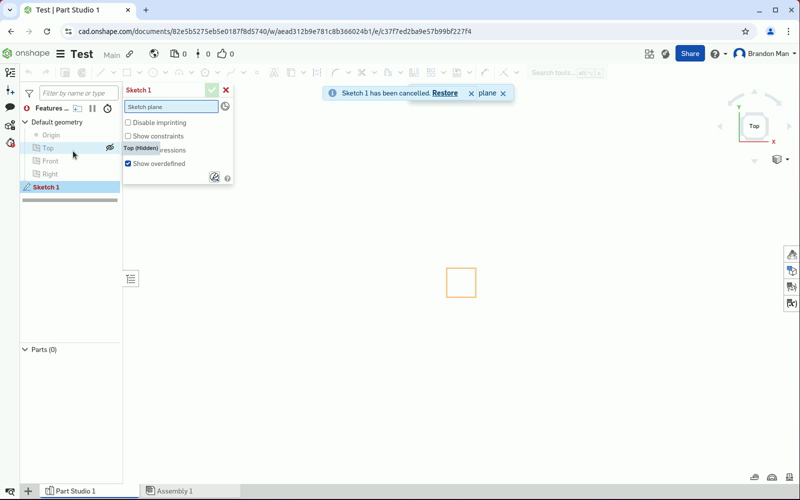
click(73, 150)
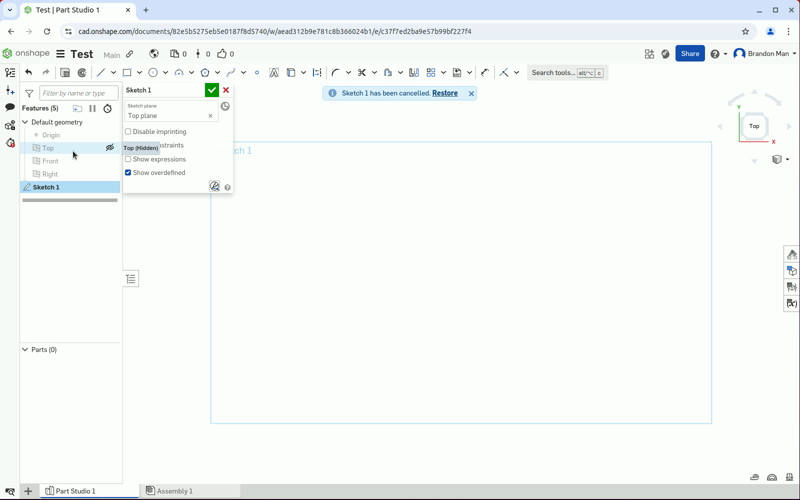
mouse_move(73, 352)
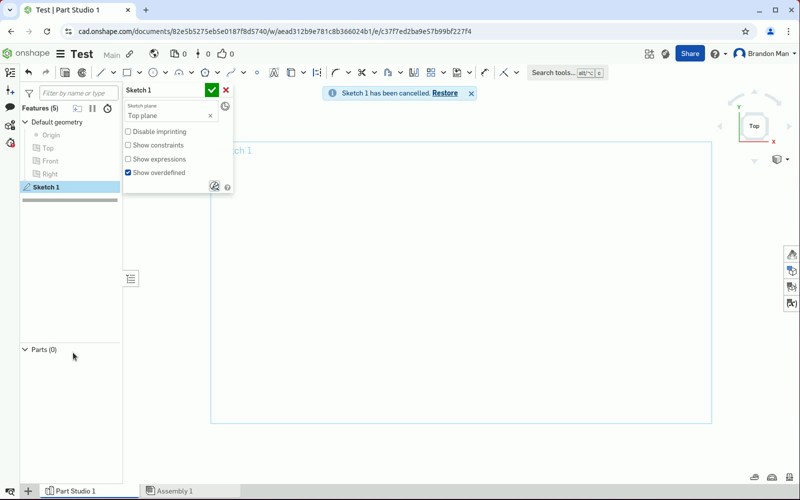
key(y)
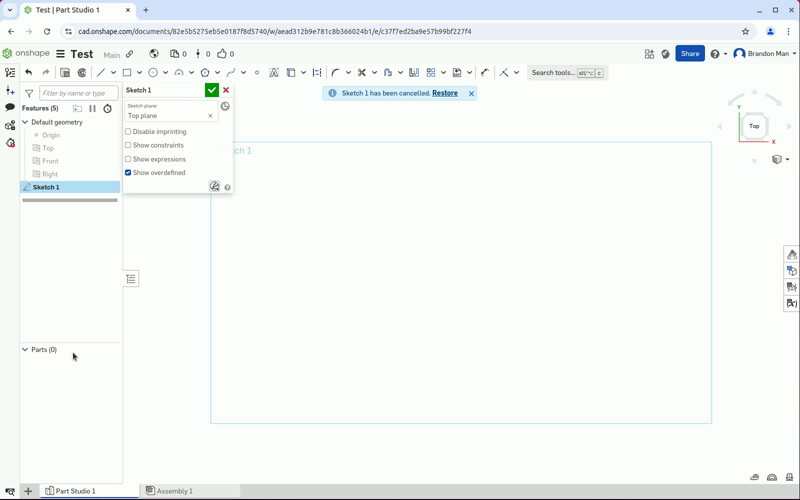
key(l)
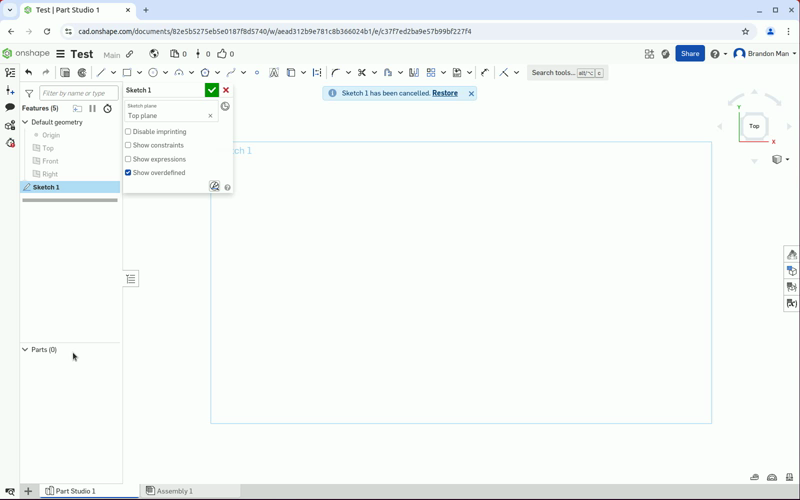
key_down(shift)
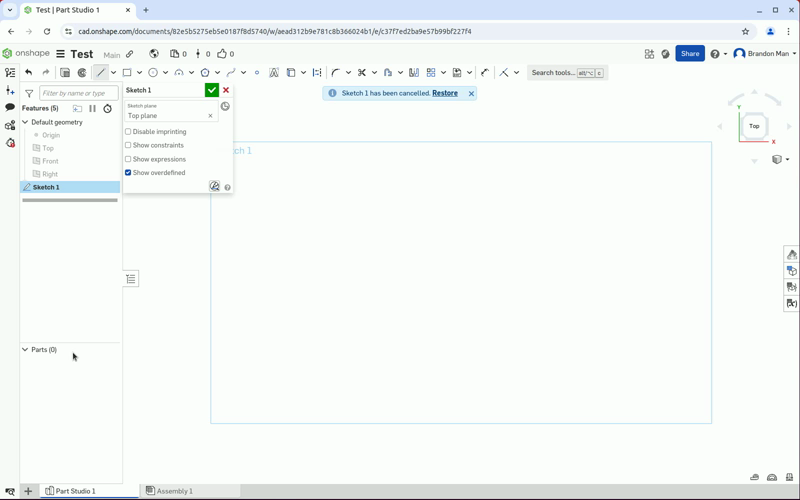
mouse_move(383, 318)
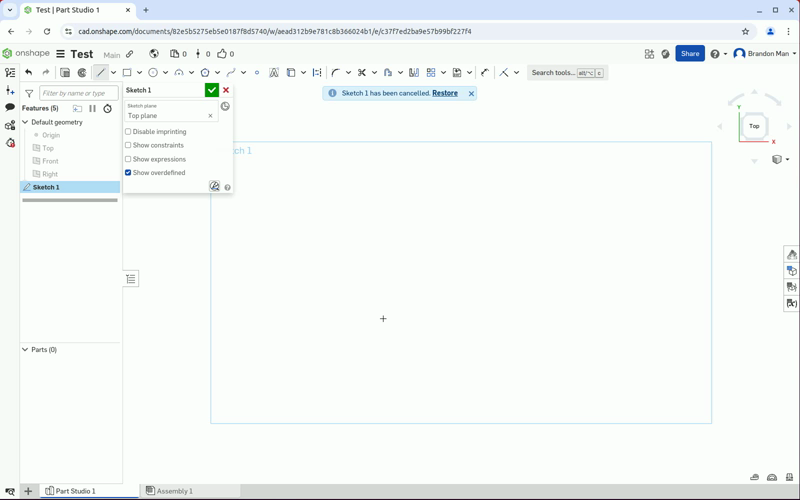
click(383, 318)
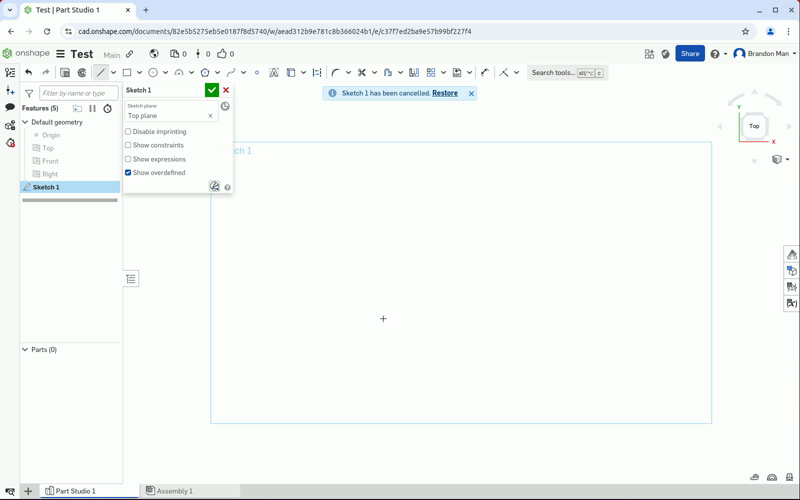
key_up(shift)
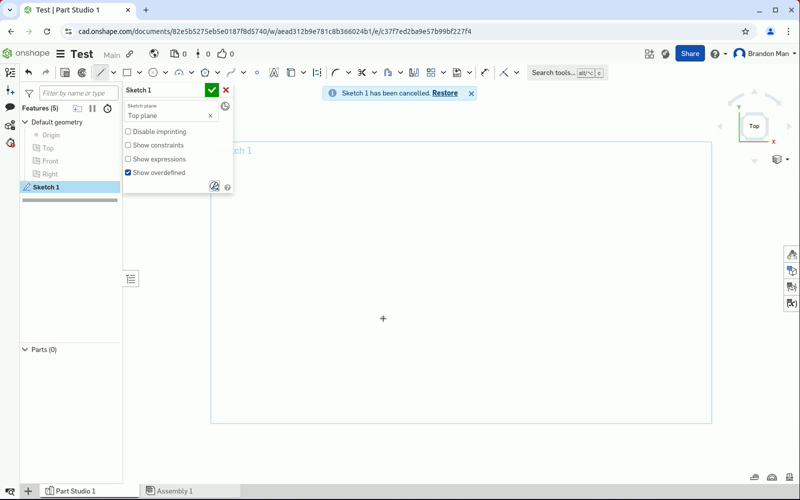
key_down(shift)
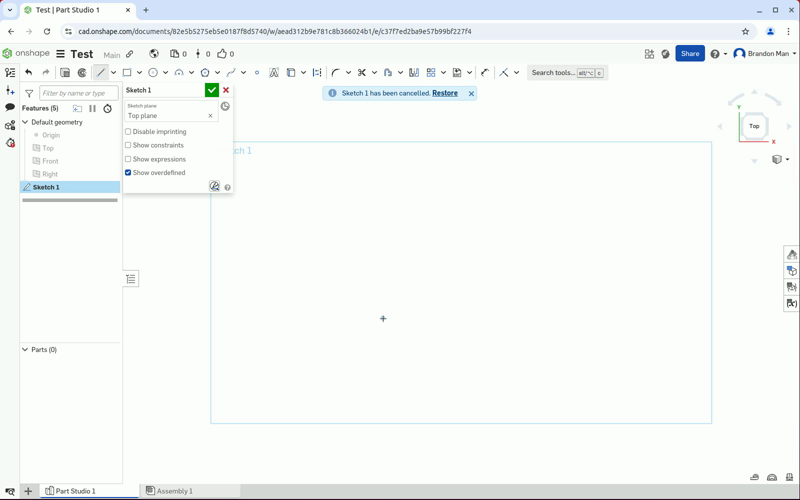
mouse_move(461, 318)
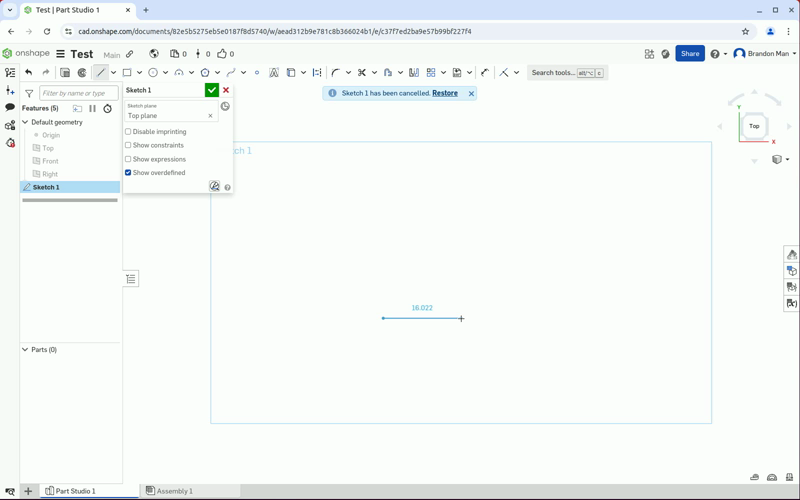
click(461, 318)
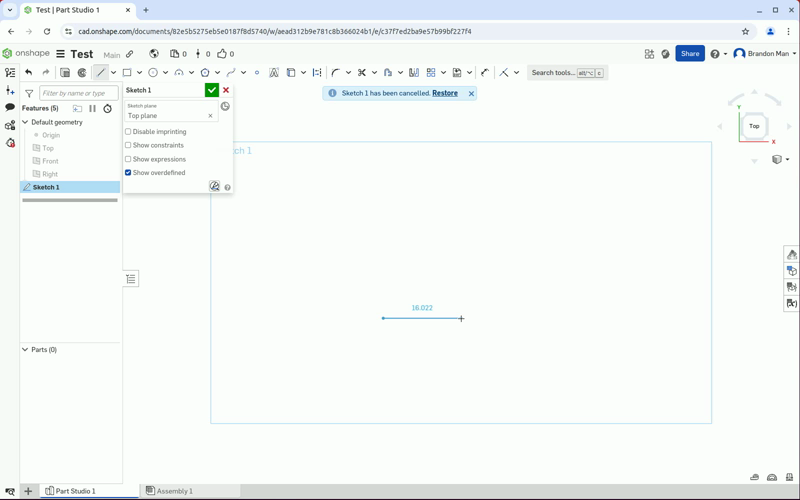
key_up(shift)
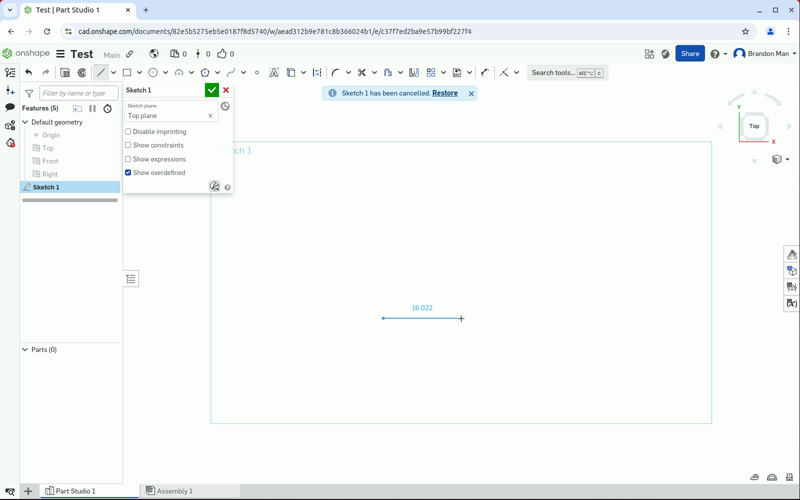
key(esc)
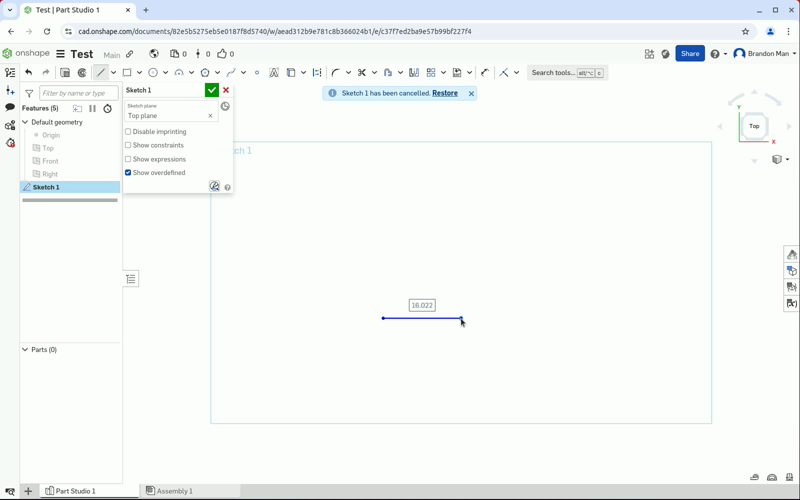
key(a)
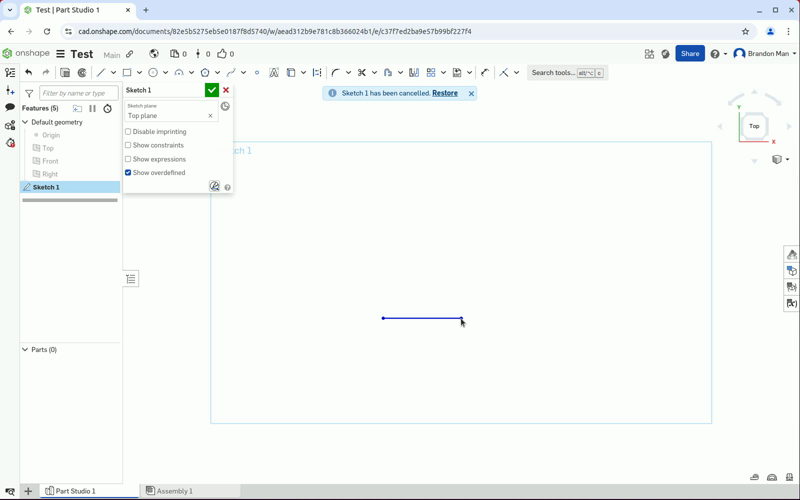
mouse_move(461, 318)
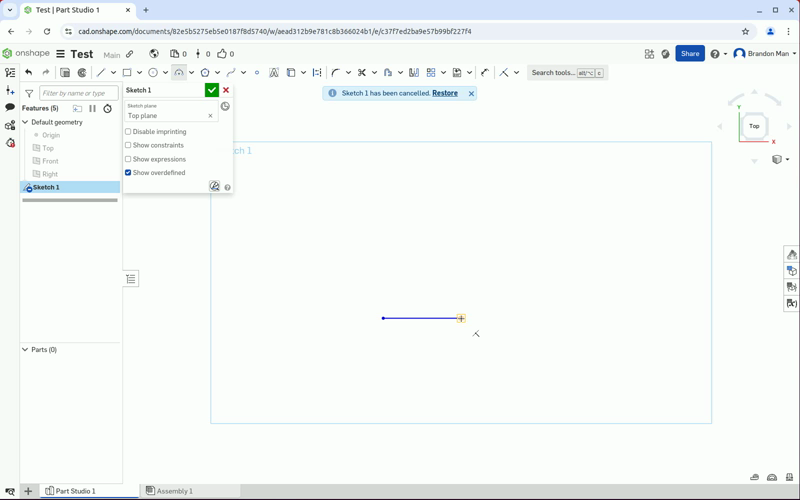
click(461, 318)
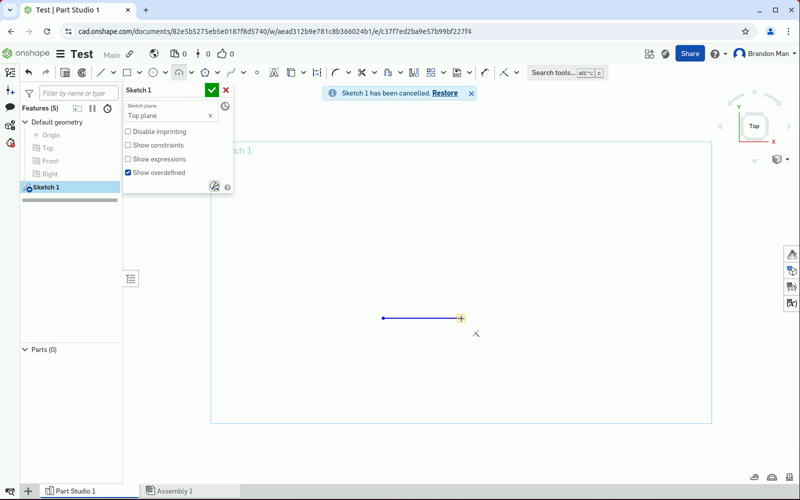
key_down(shift)
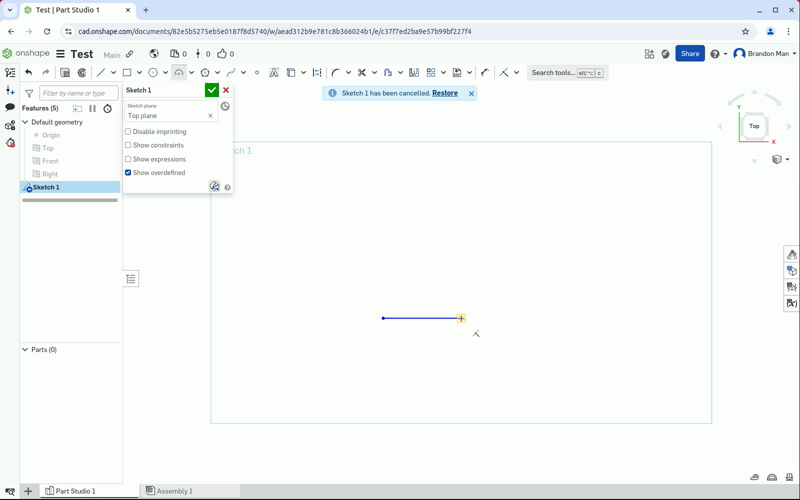
mouse_move(461, 248)
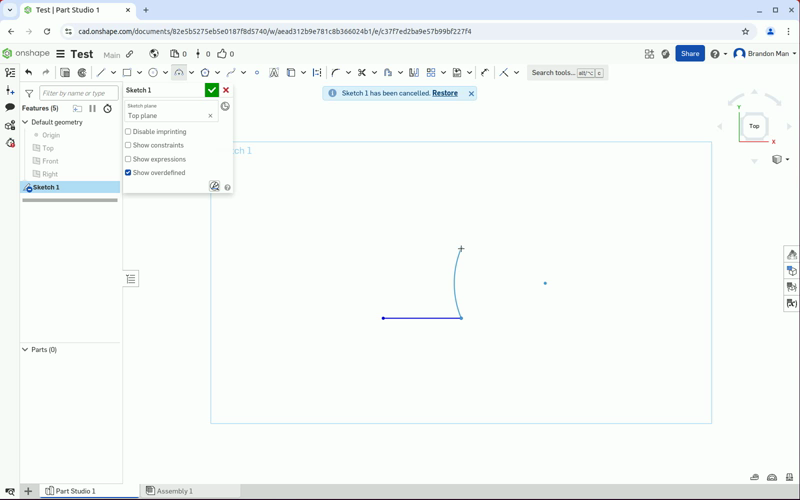
click(461, 248)
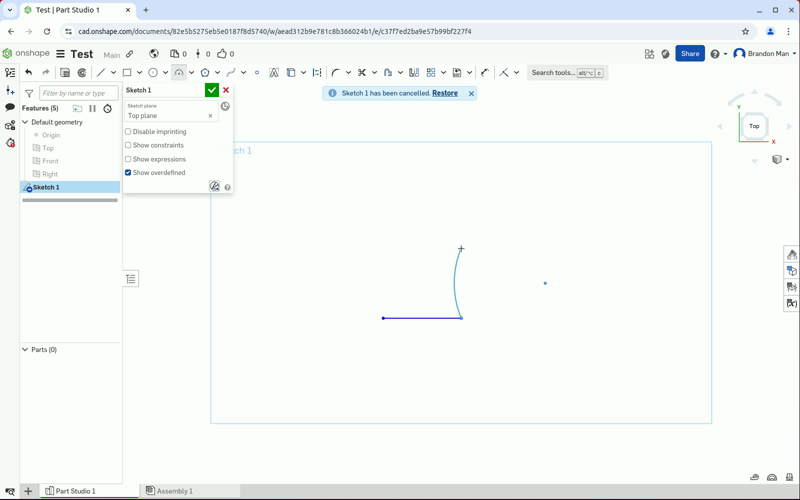
mouse_move(426, 283)
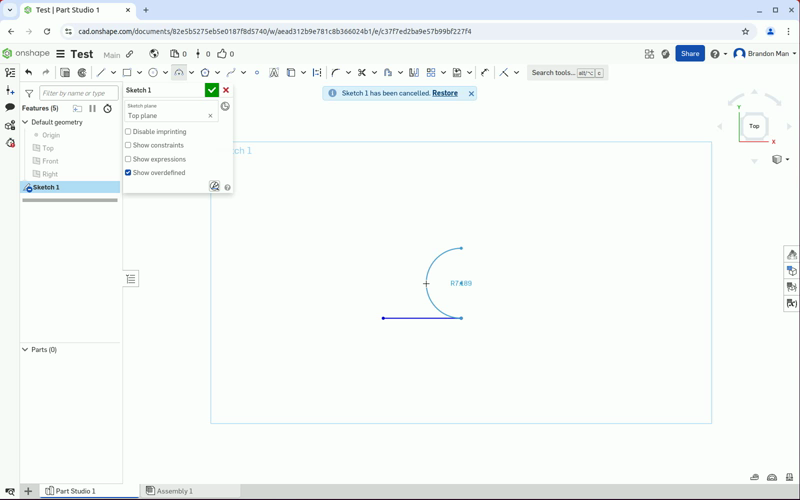
click(426, 283)
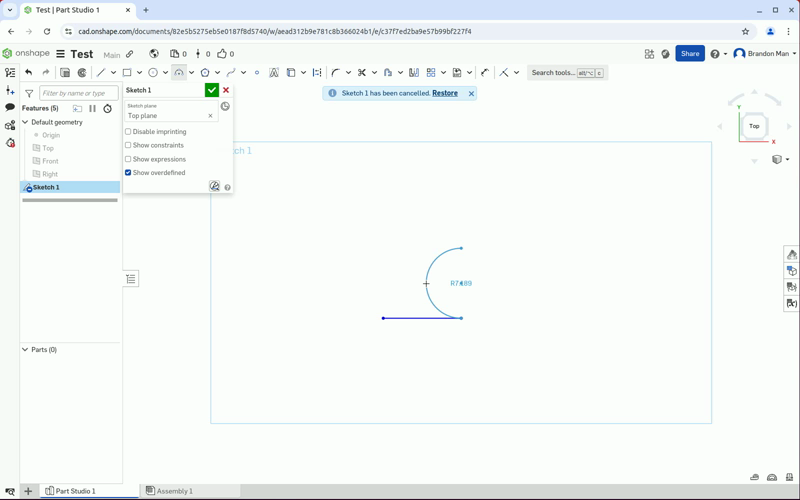
key_up(shift)
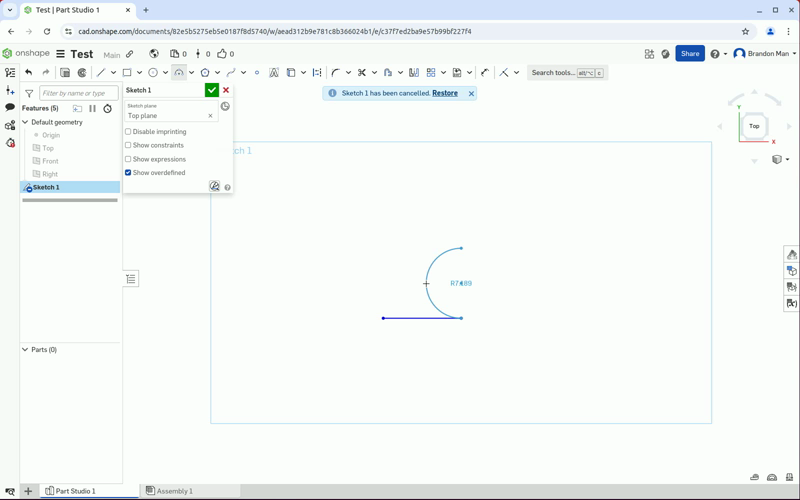
key(esc)
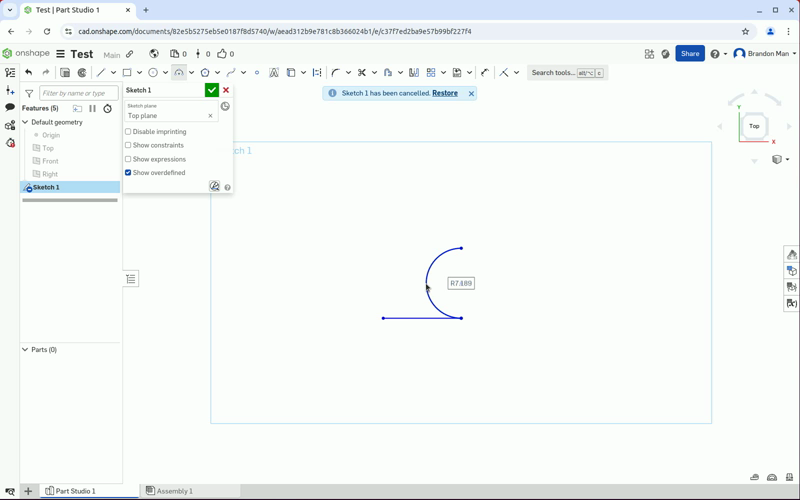
key(l)
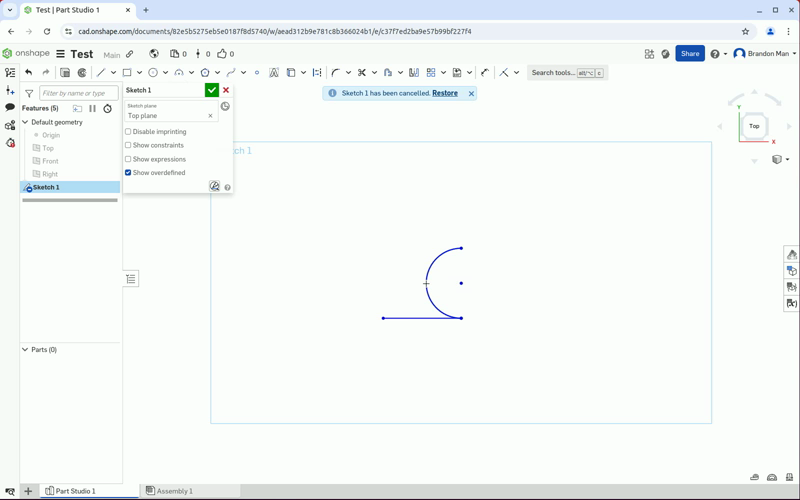
mouse_move(461, 248)
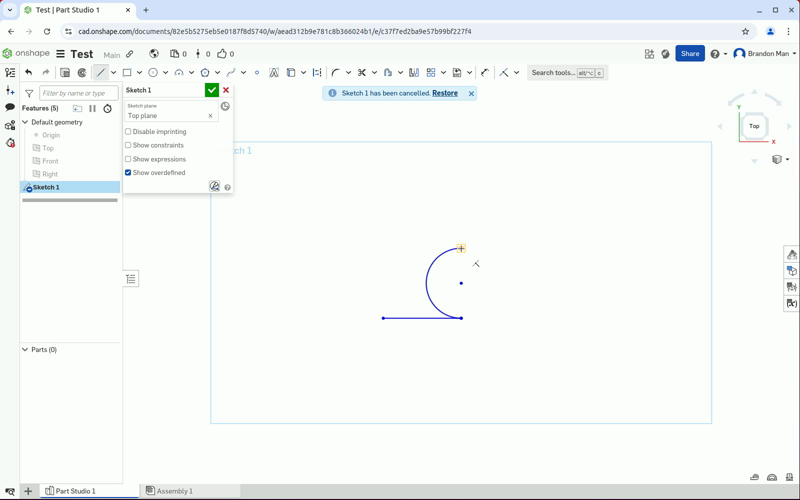
click(461, 248)
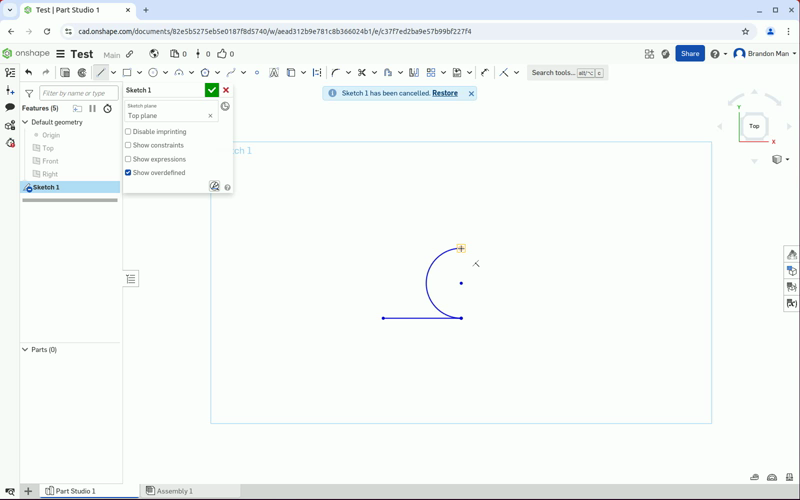
key_down(shift)
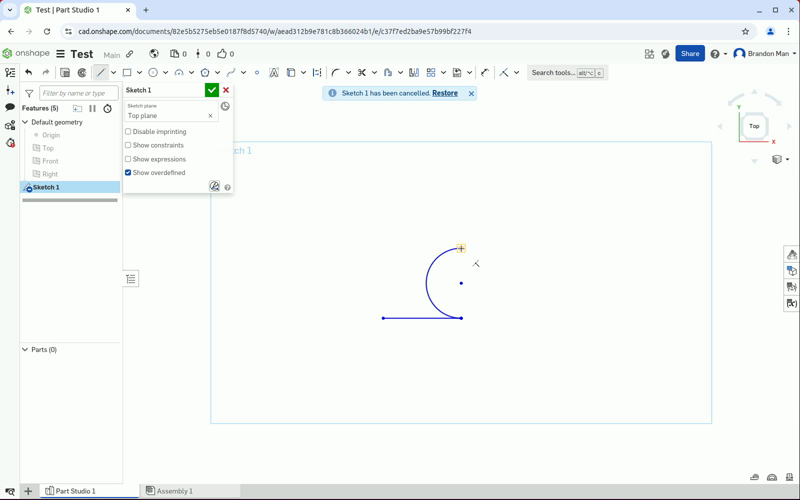
mouse_move(383, 248)
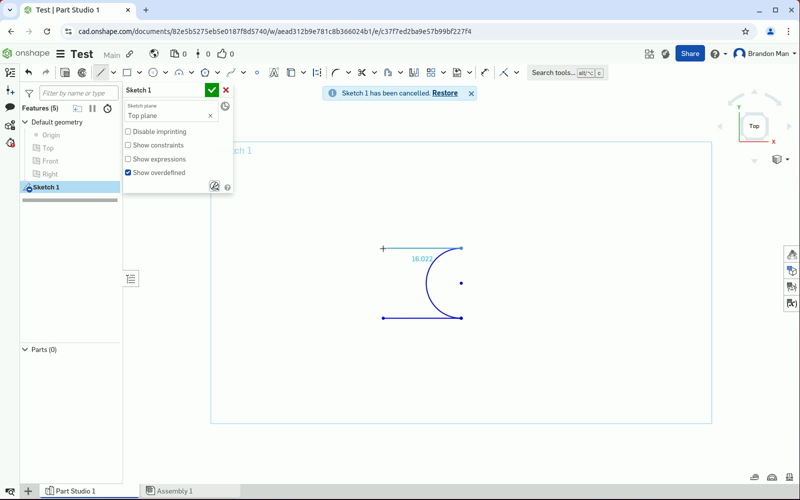
click(383, 248)
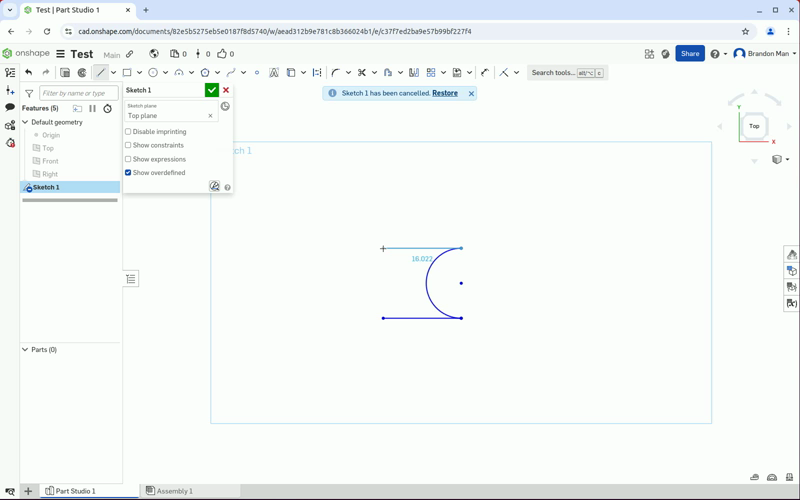
key_up(shift)
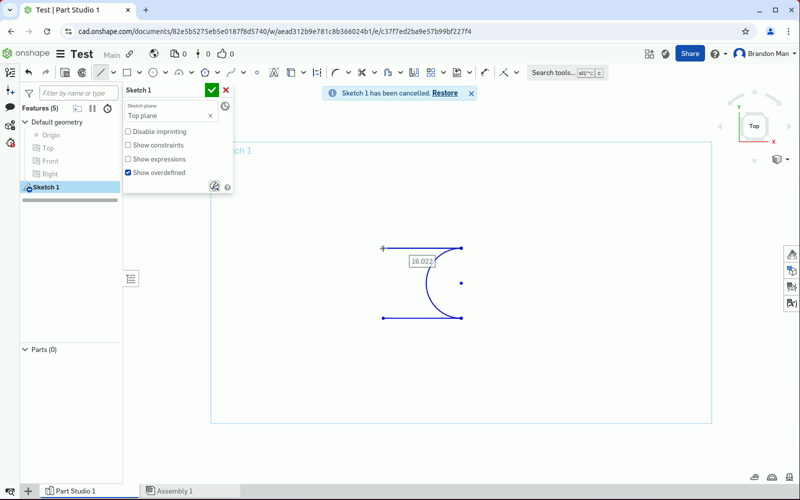
key(esc)
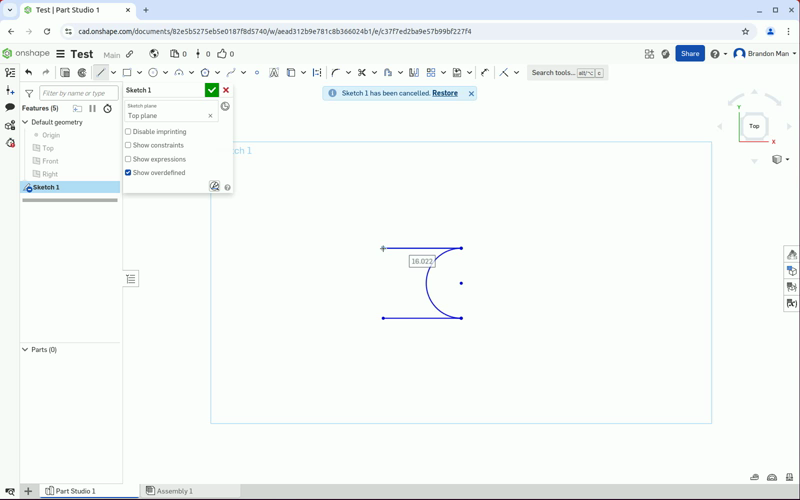
key(a)
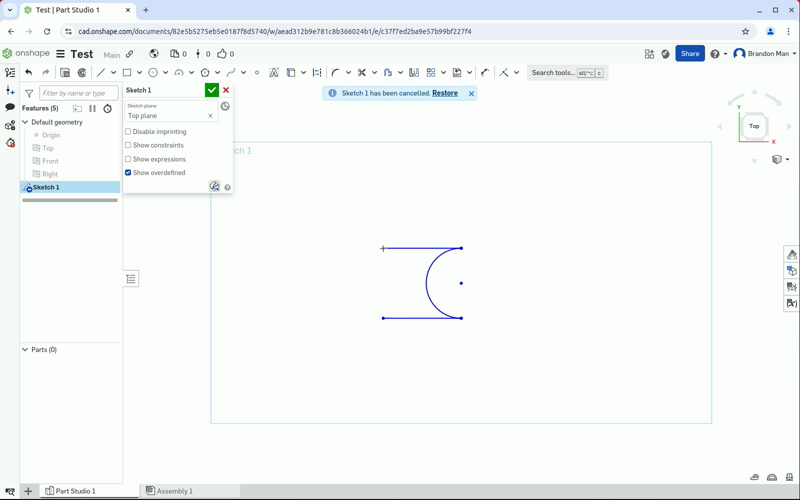
mouse_move(383, 248)
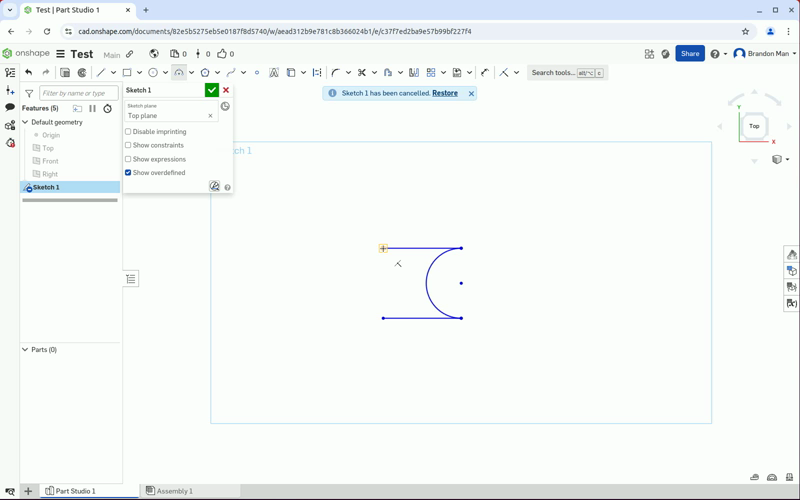
click(383, 248)
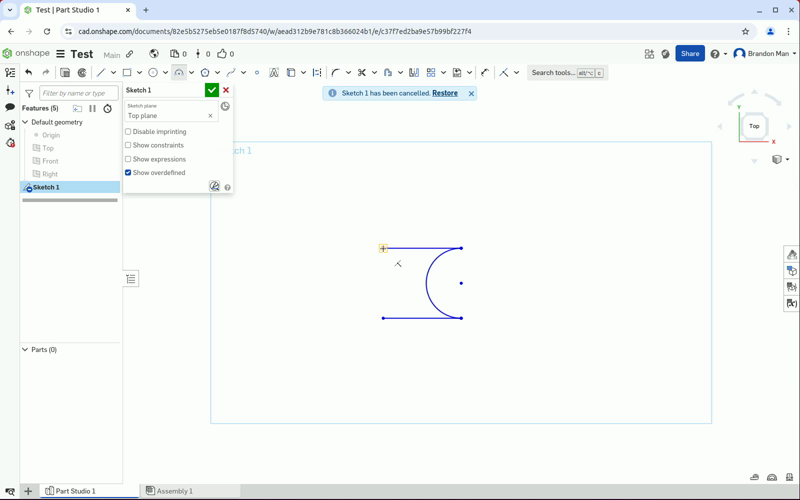
mouse_move(383, 318)
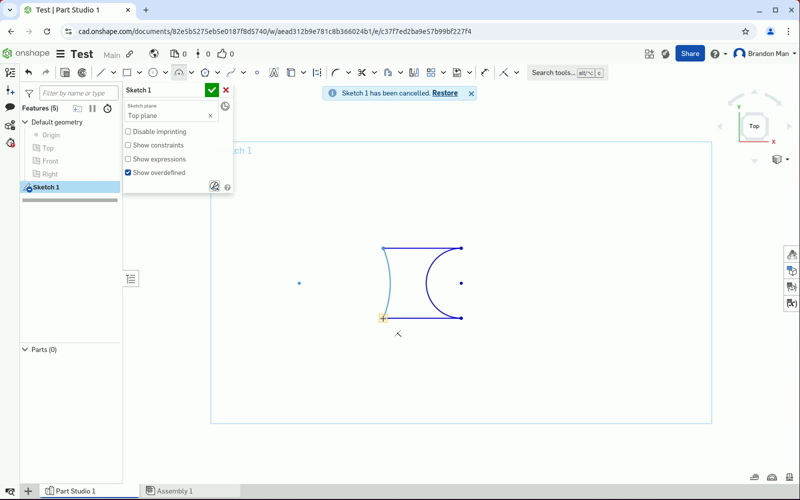
click(383, 318)
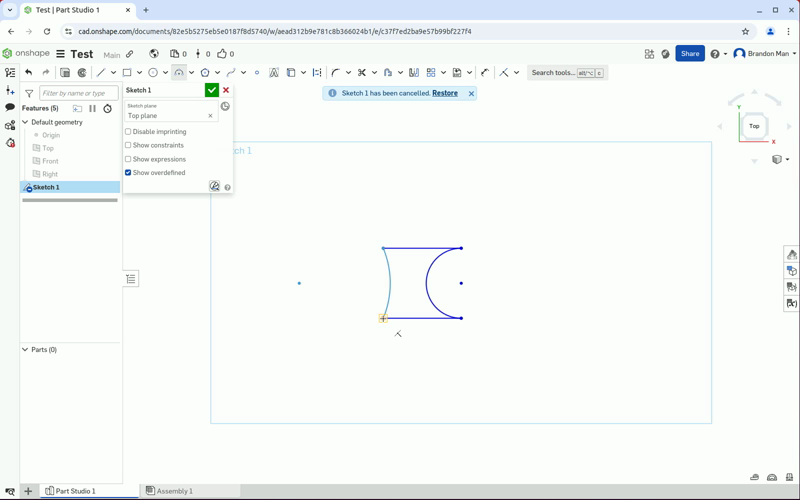
key_down(shift)
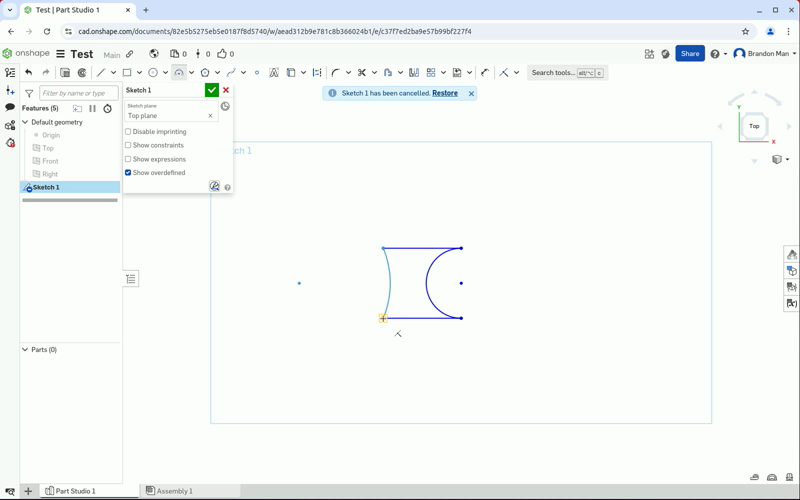
mouse_move(348, 283)
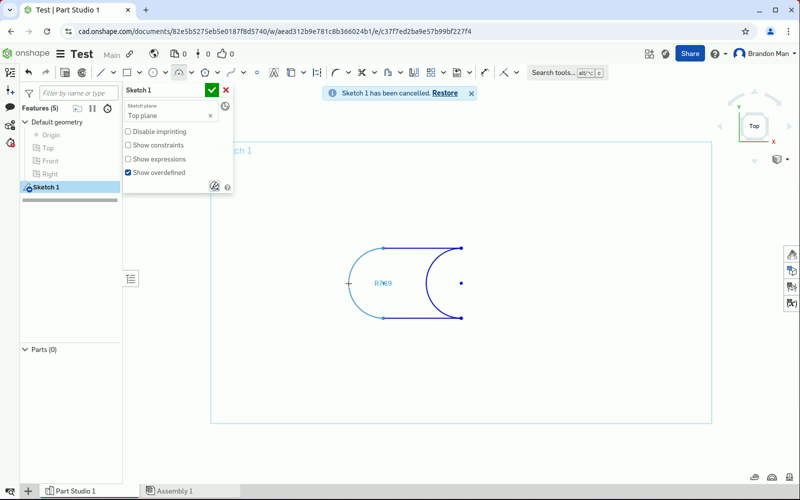
click(348, 283)
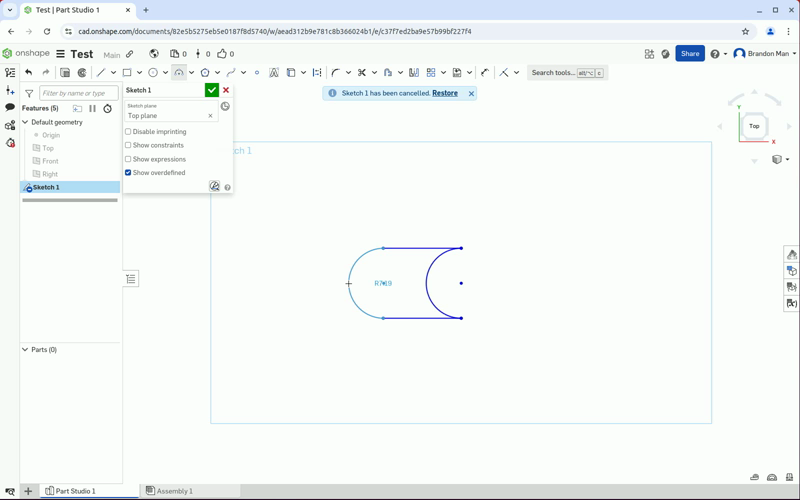
key_up(shift)
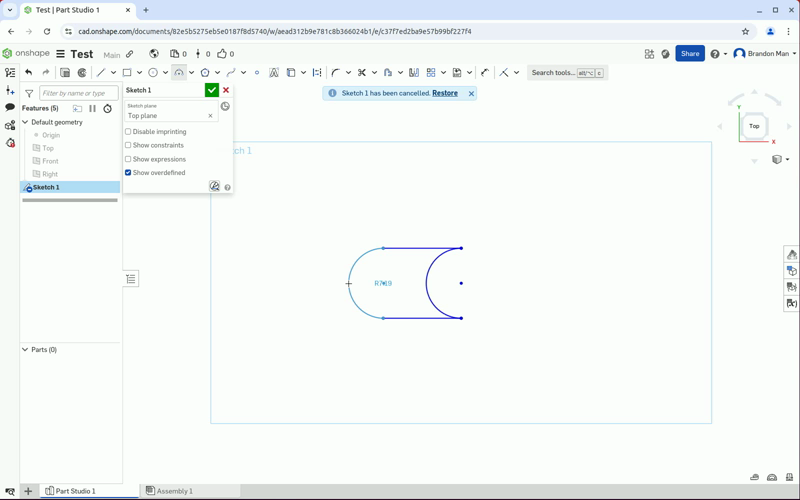
key(esc)
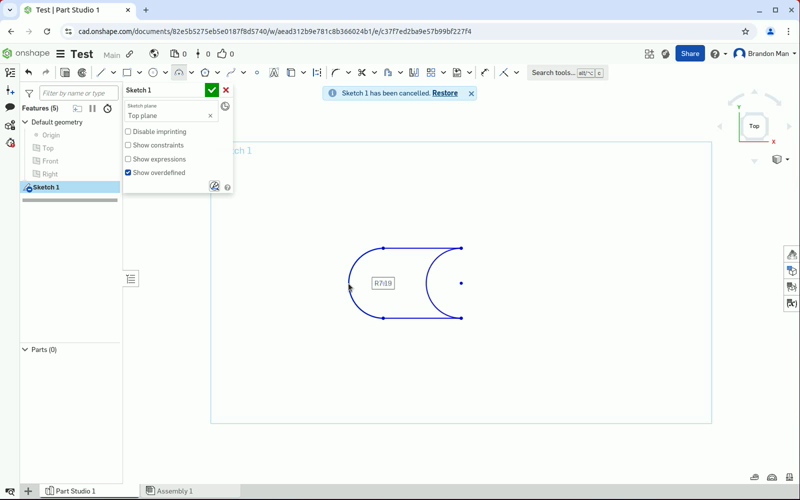
key(c)
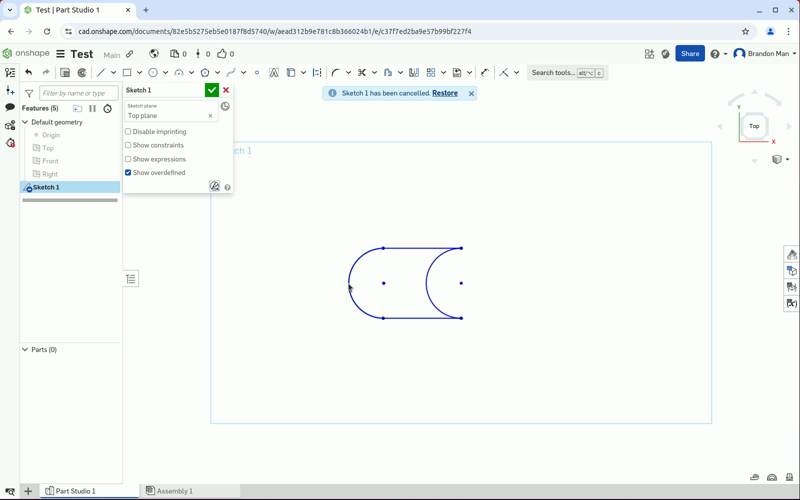
key_down(shift)
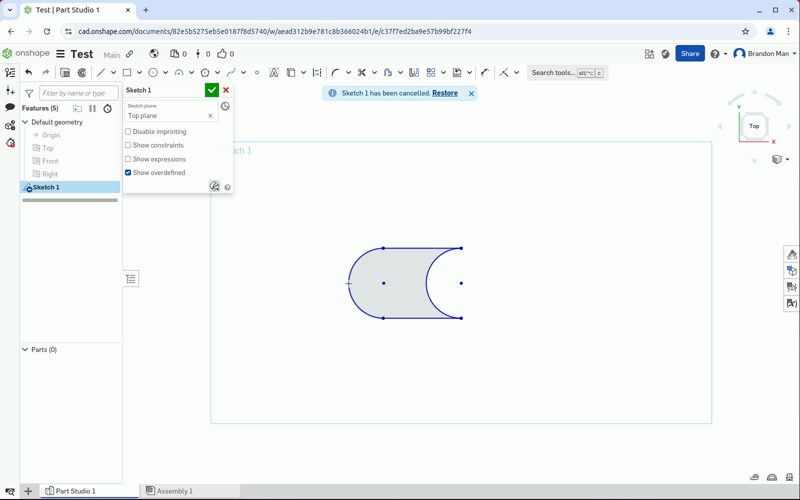
mouse_move(383, 282)
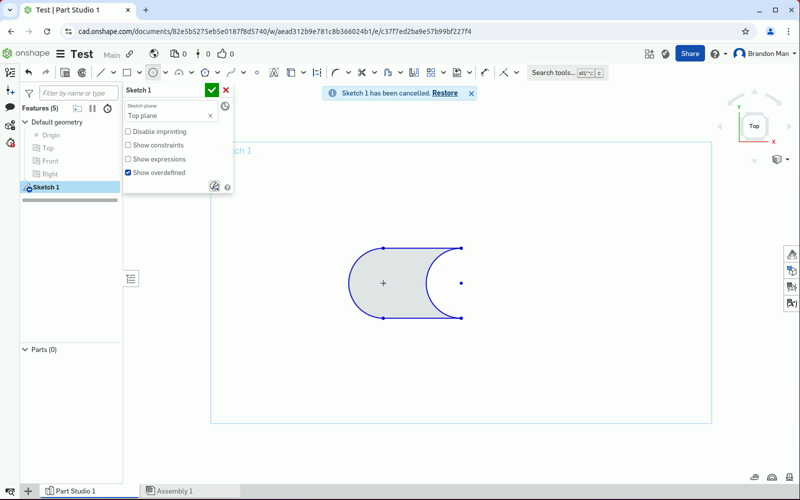
click(383, 282)
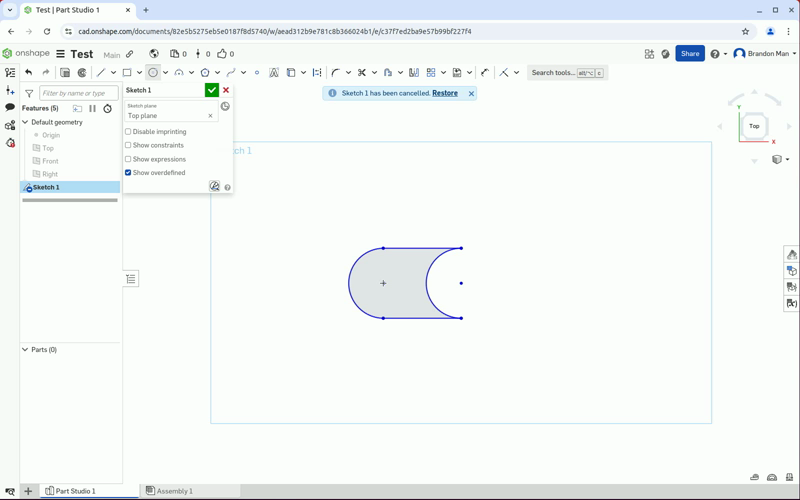
key_up(shift)
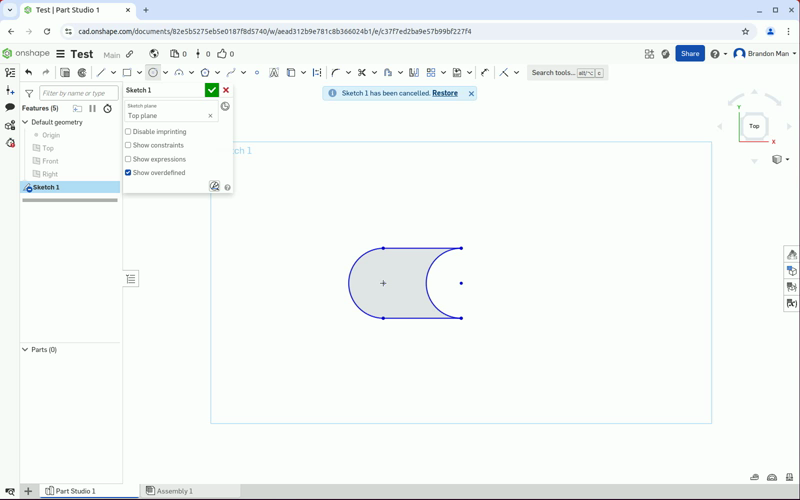
mouse_move(412, 282)
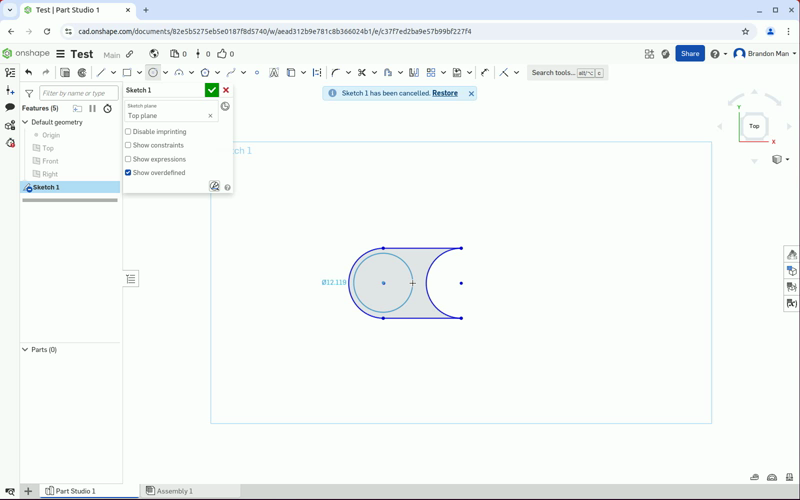
click(412, 282)
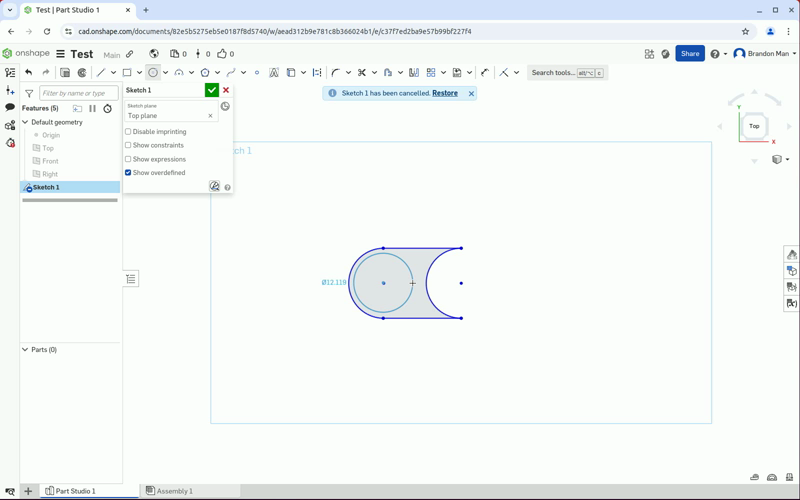
key(esc)
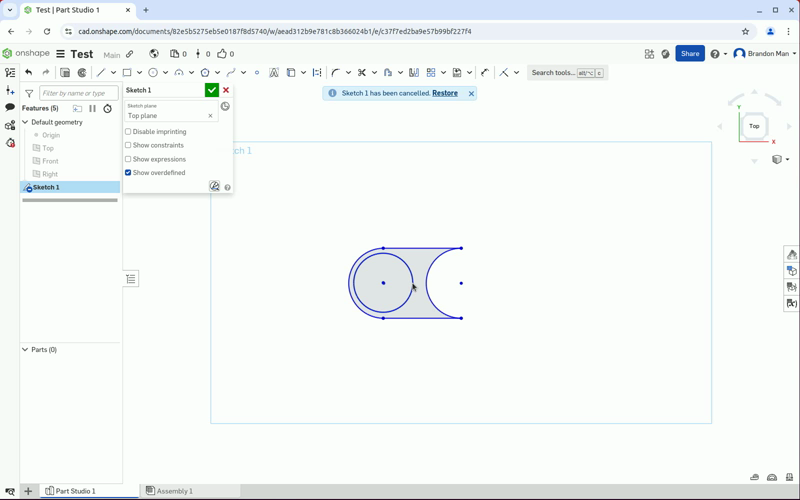
mouse_move(416, 292)
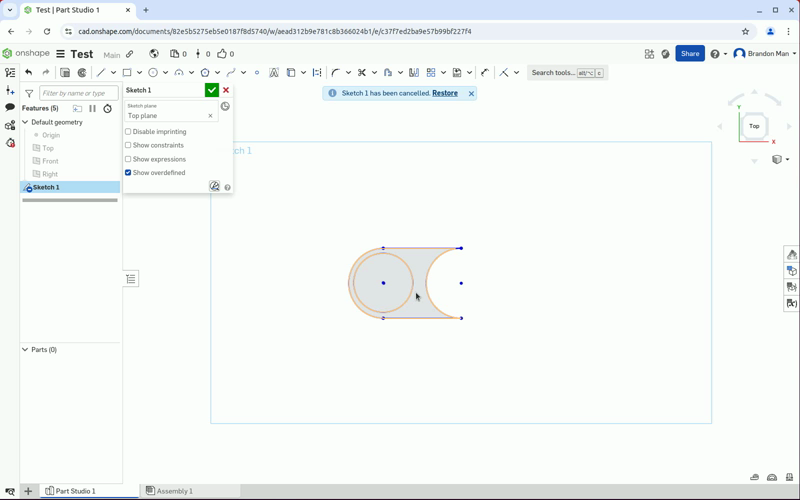
click(416, 292)
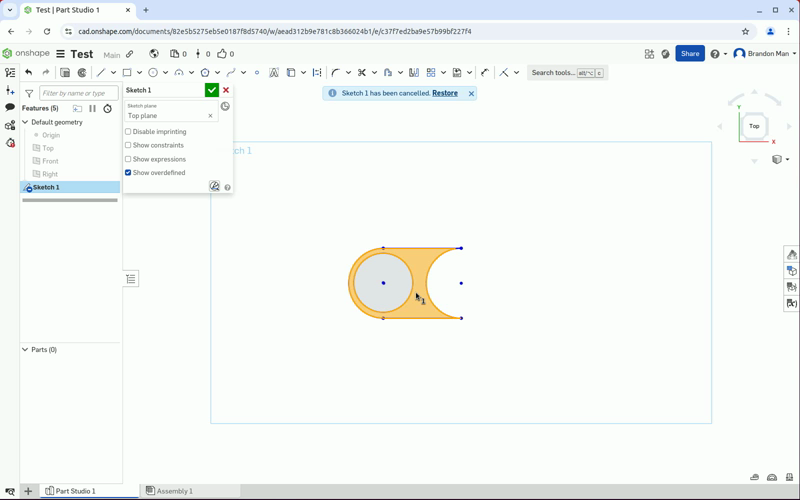
mouse_move(73, 352)
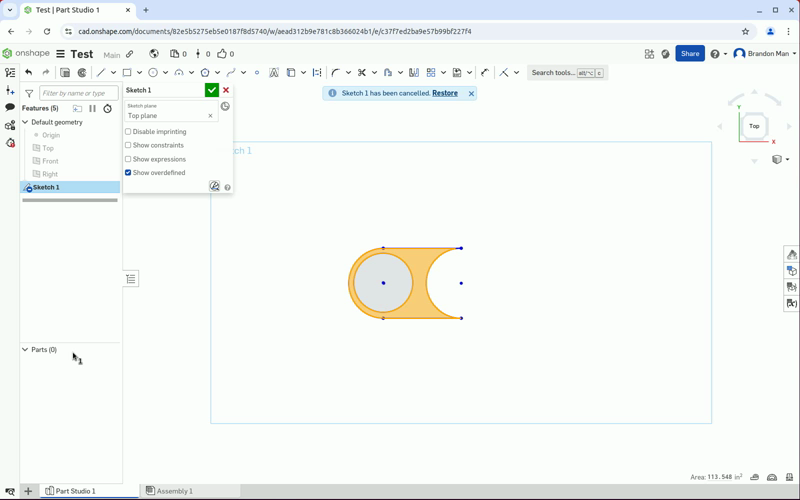
key(shift+y)
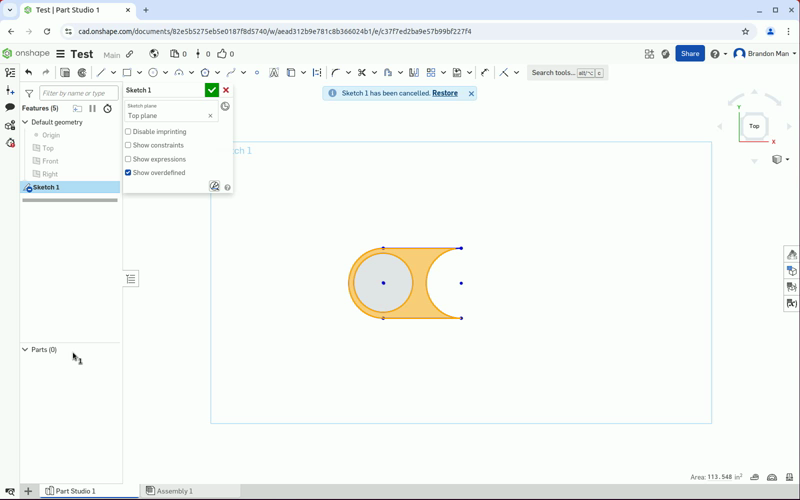
key(shift+e)
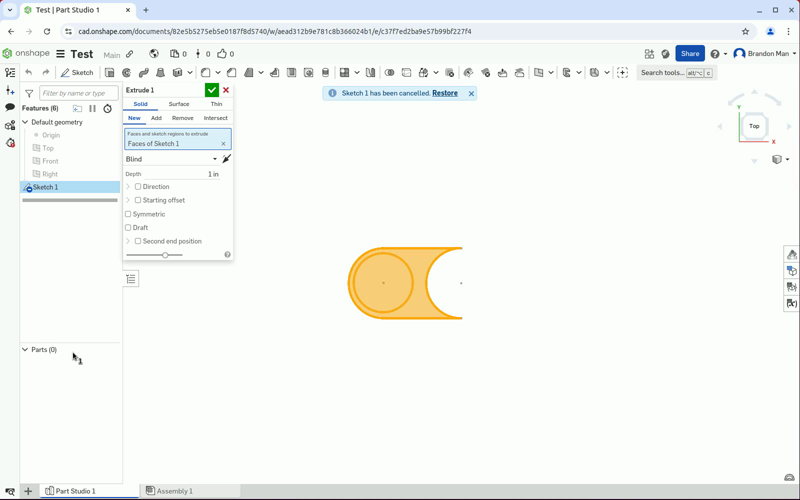
mouse_move(143, 106)
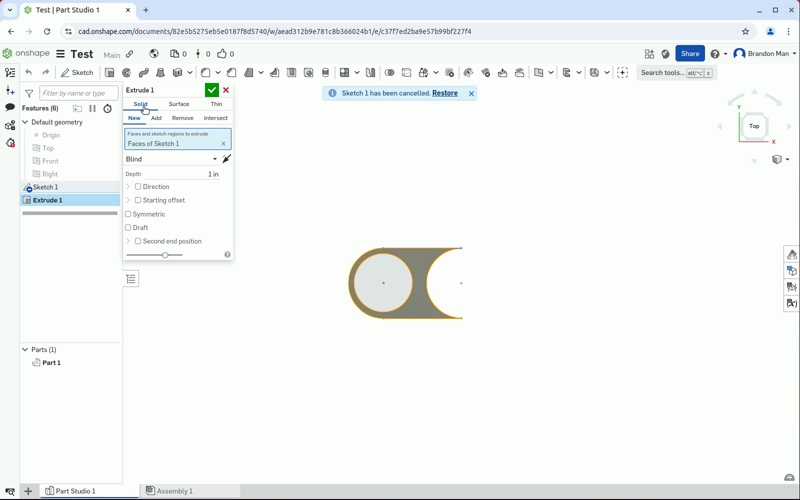
click(143, 106)
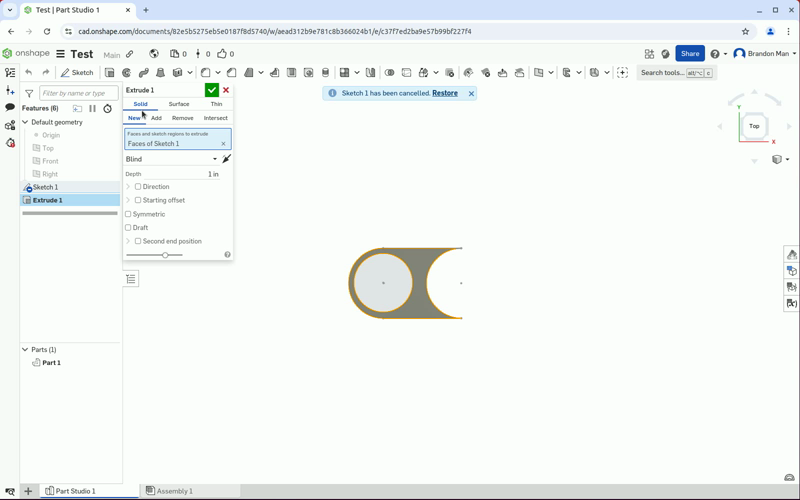
mouse_move(137, 120)
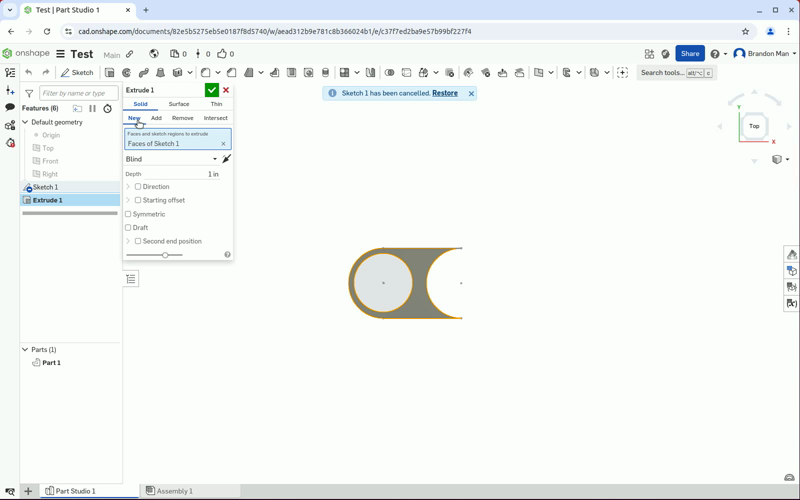
click(137, 120)
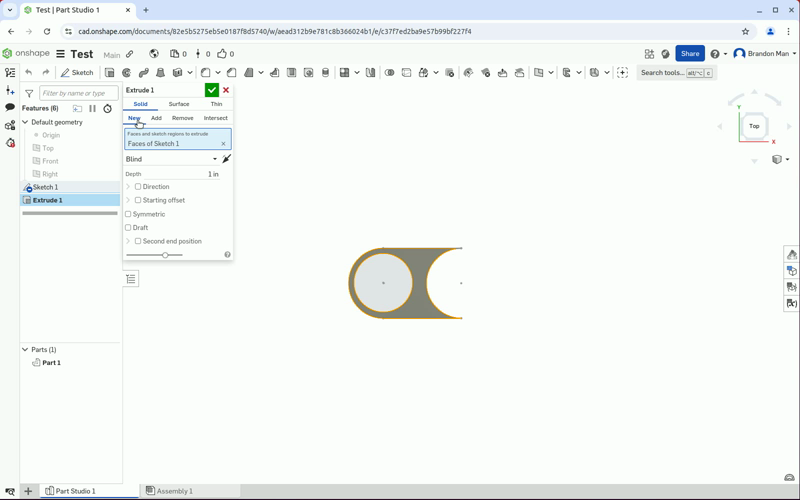
key(tab, 4)
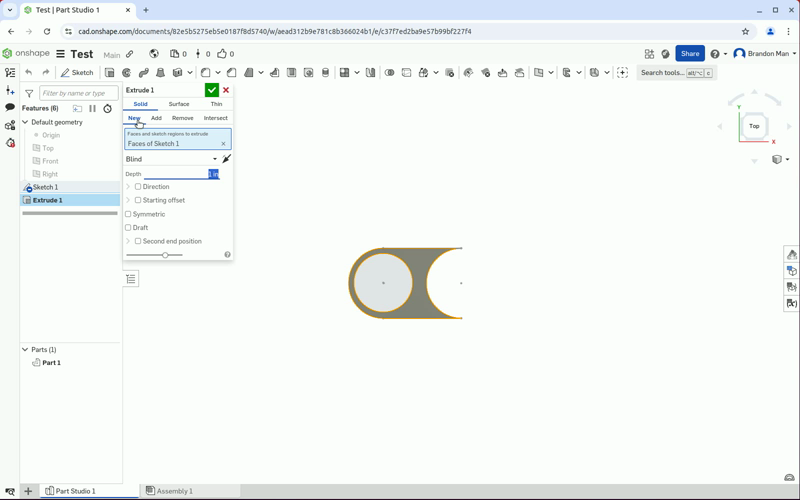
text(3.851)
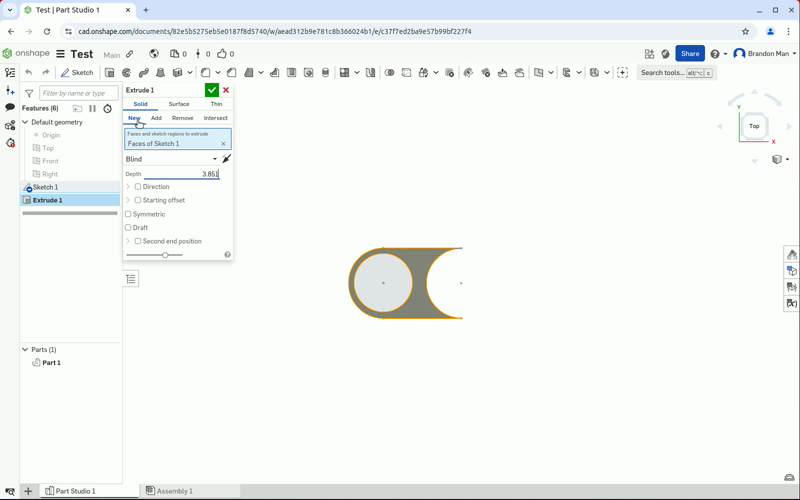
key(enter)
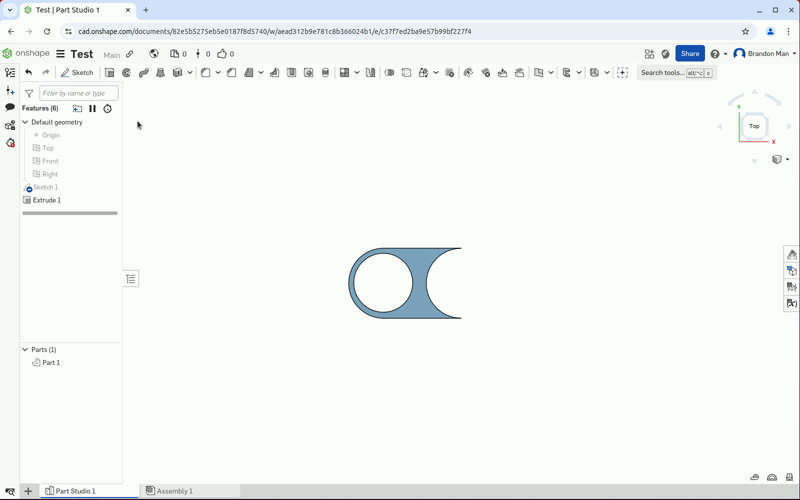
key(shift+h)
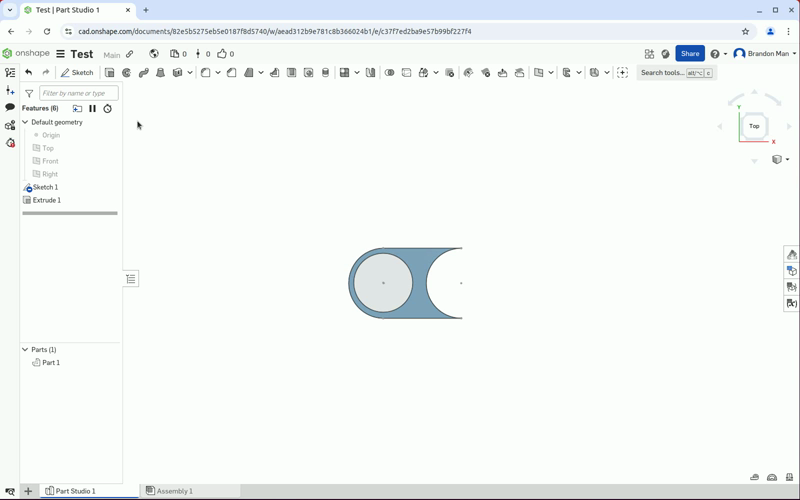
key(shift+h)
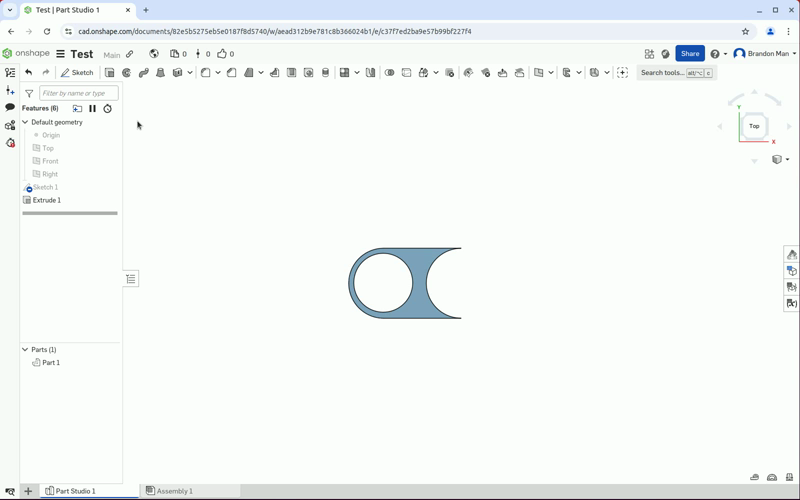
mouse_move(73, 189)
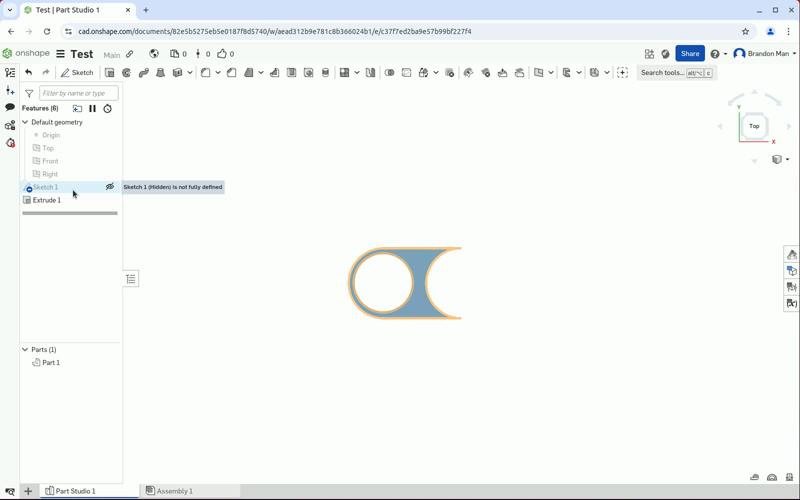
click(73, 189)
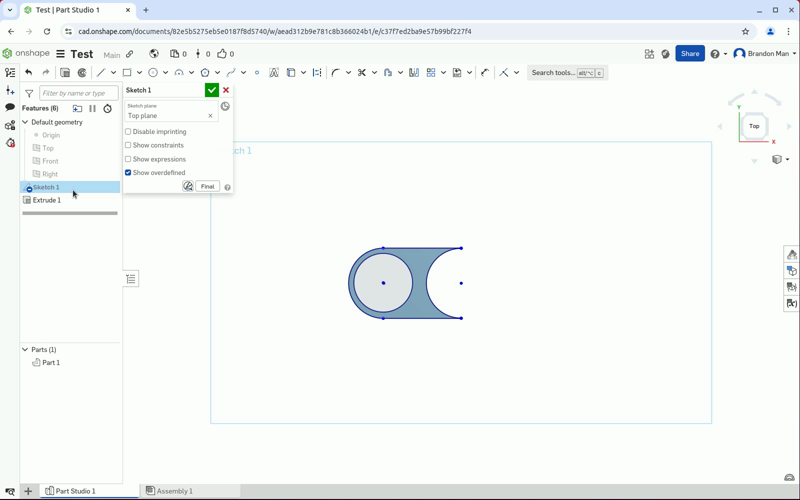
mouse_move(229, 92)
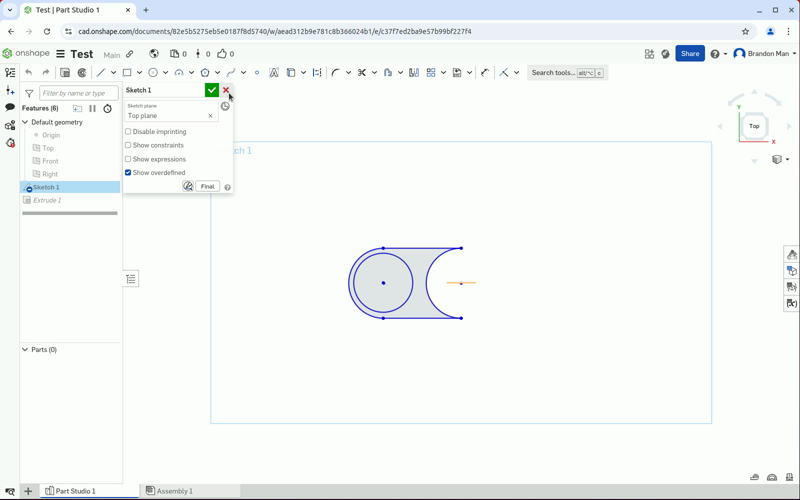
click(229, 92)
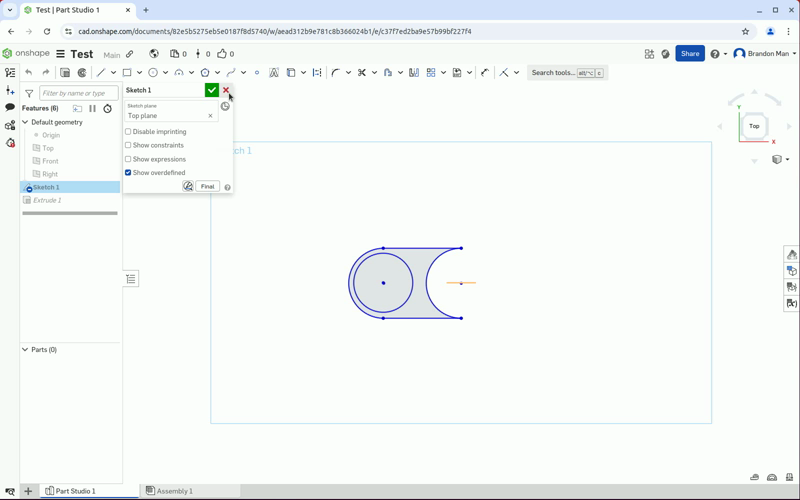
key(shift+s)
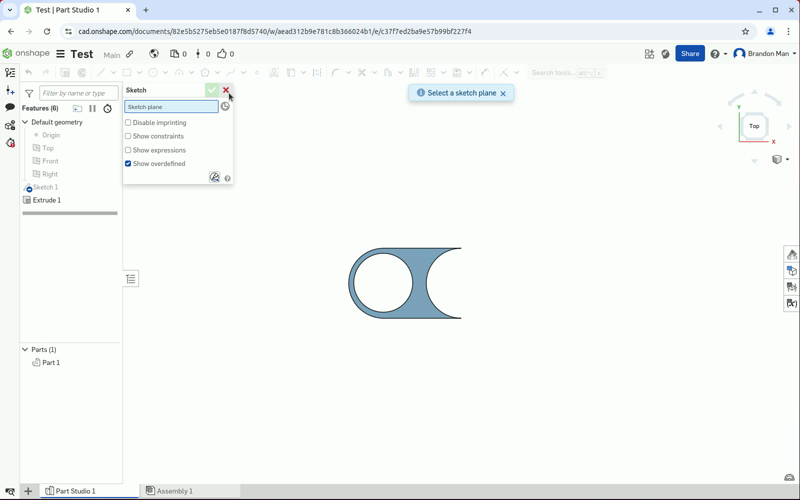
mouse_move(73, 150)
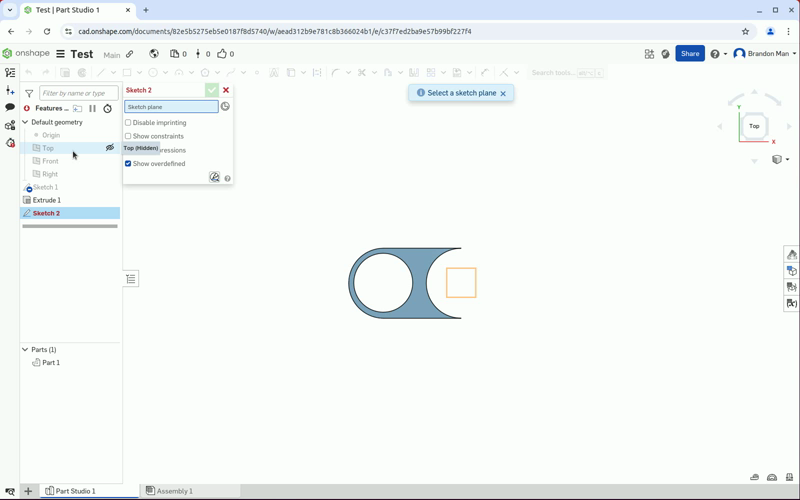
click(73, 150)
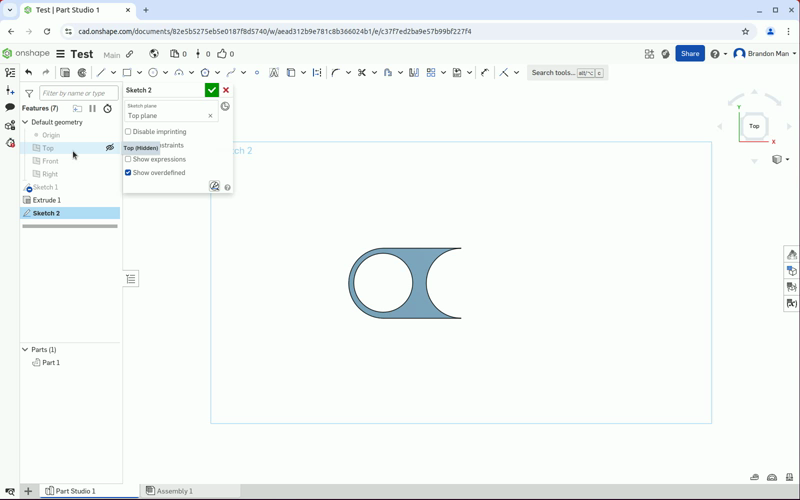
mouse_move(73, 352)
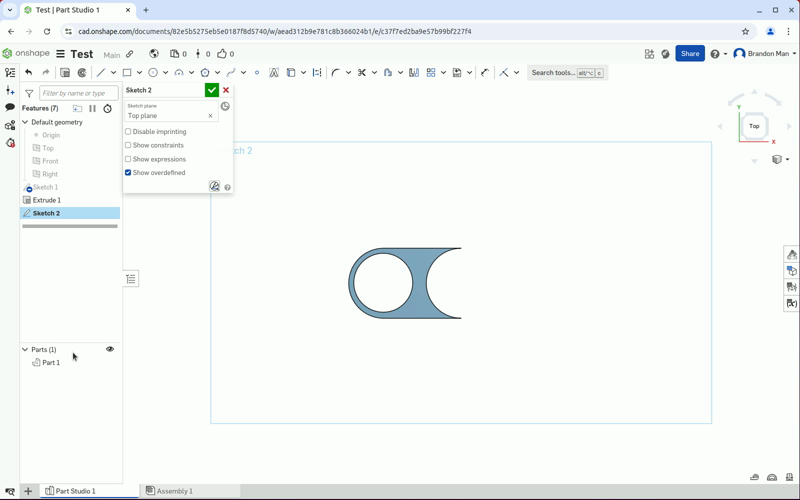
key(y)
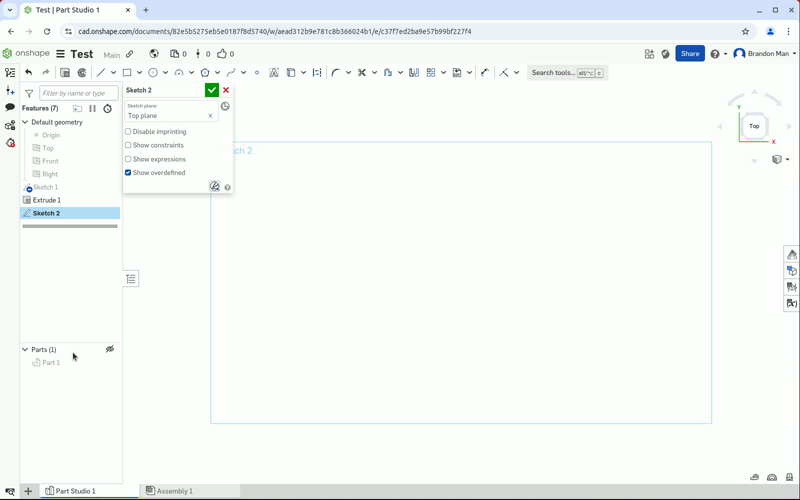
key(l)
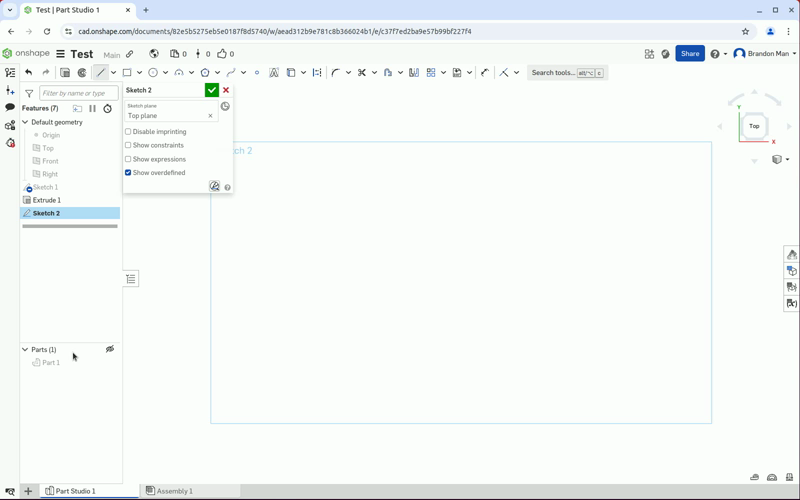
key_down(shift)
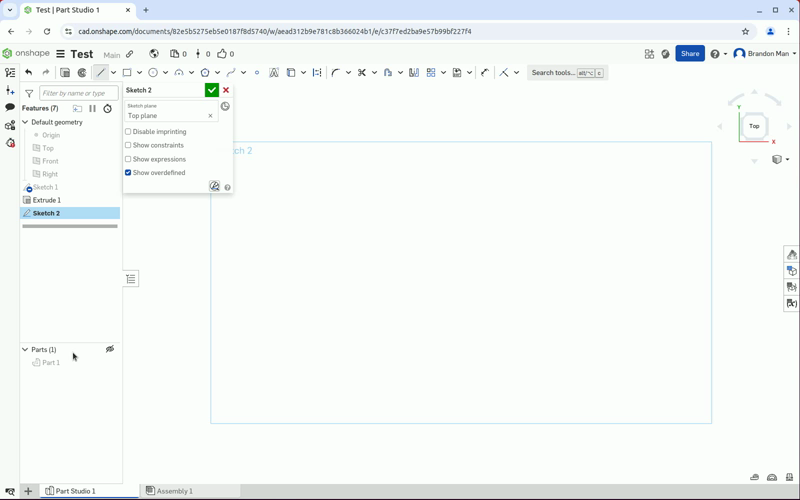
mouse_move(460, 318)
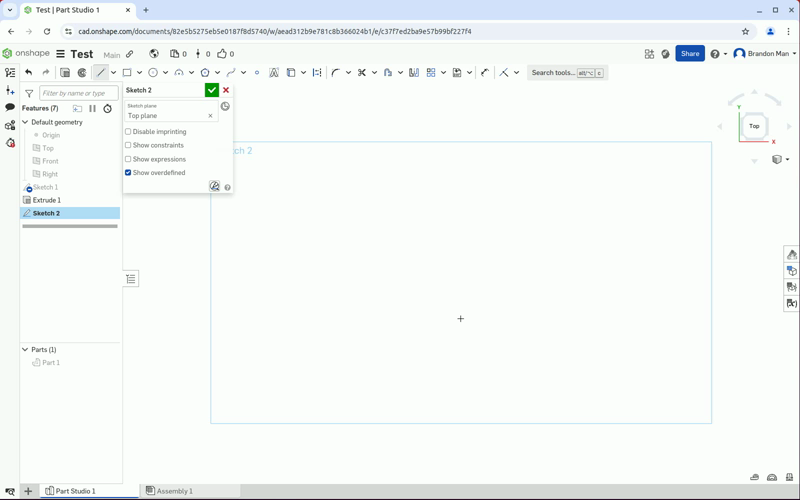
click(460, 318)
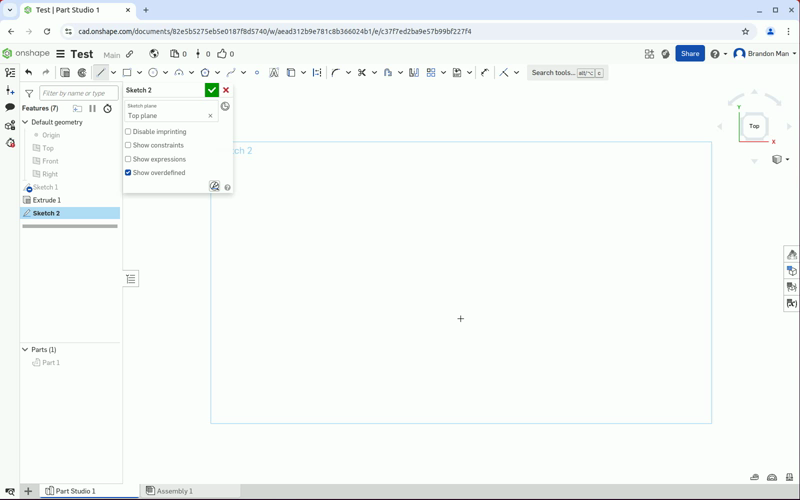
key_up(shift)
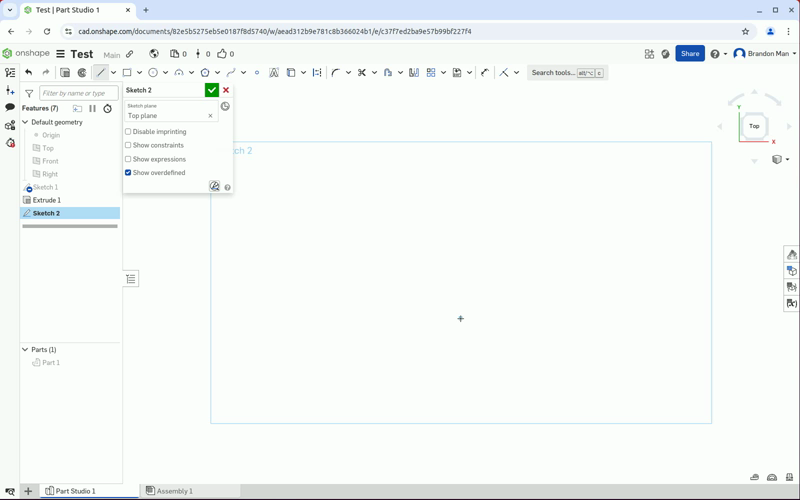
key_down(shift)
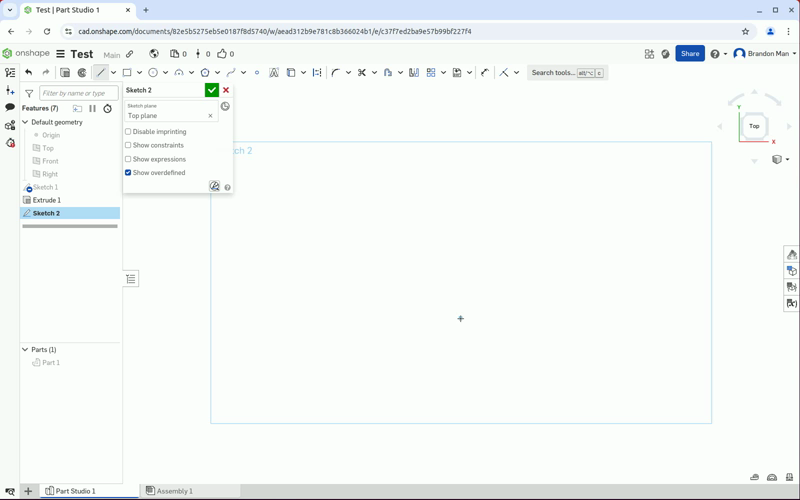
mouse_move(538, 318)
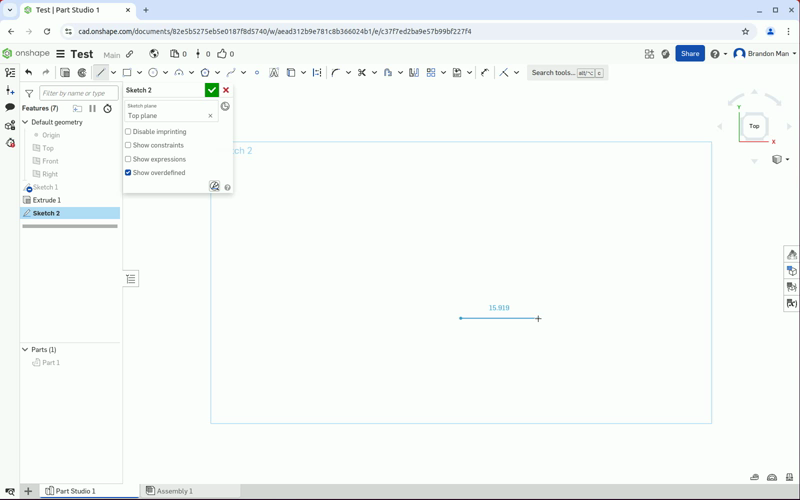
click(538, 318)
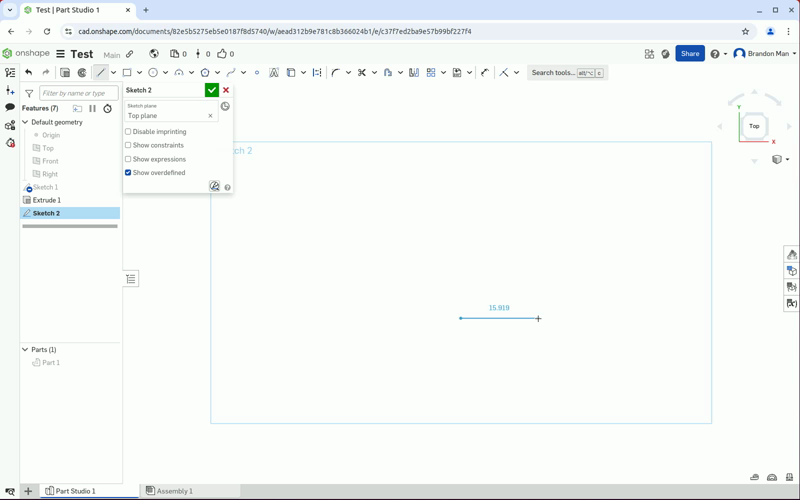
key_up(shift)
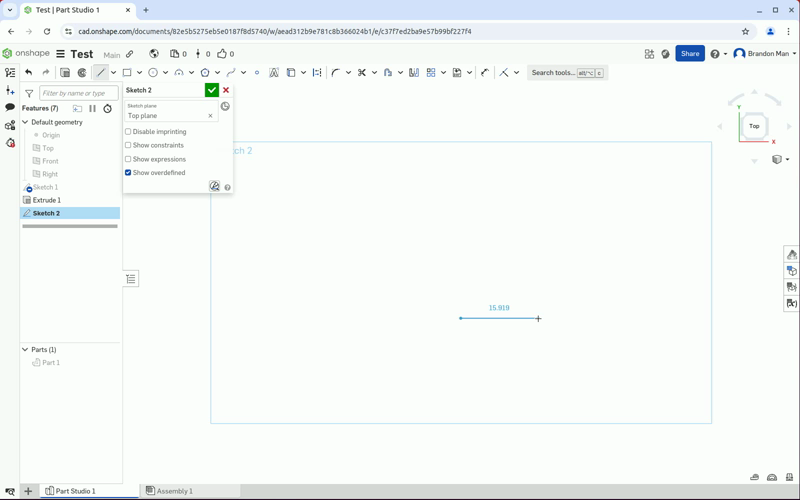
key(esc)
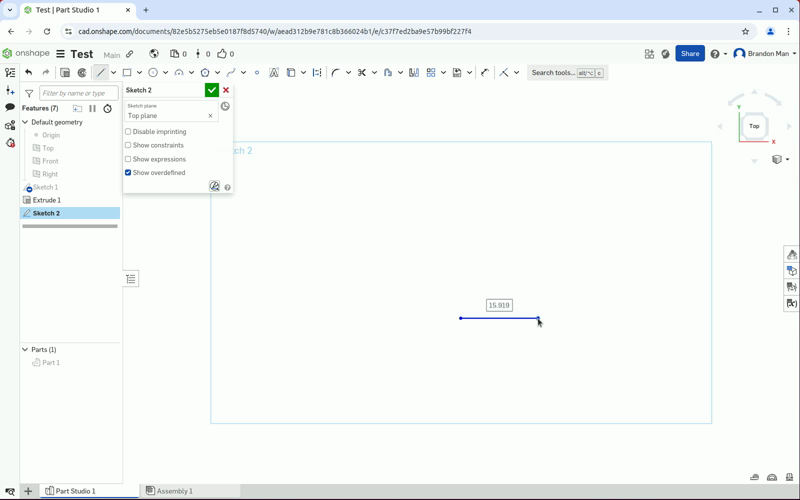
key(a)
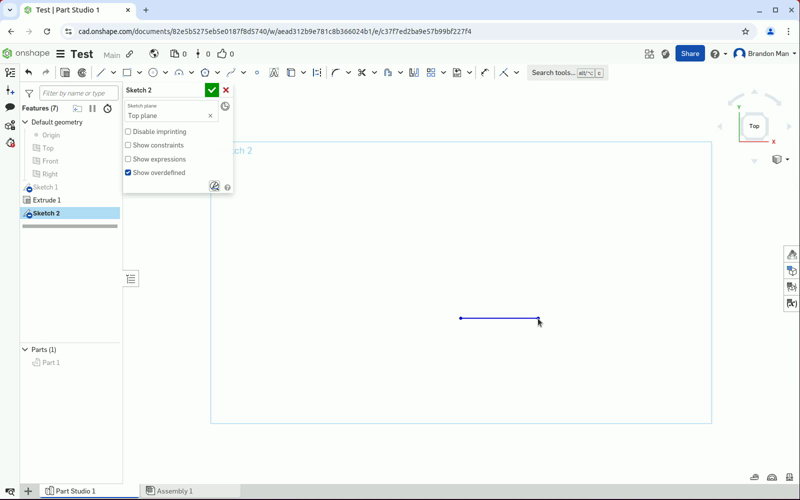
mouse_move(538, 318)
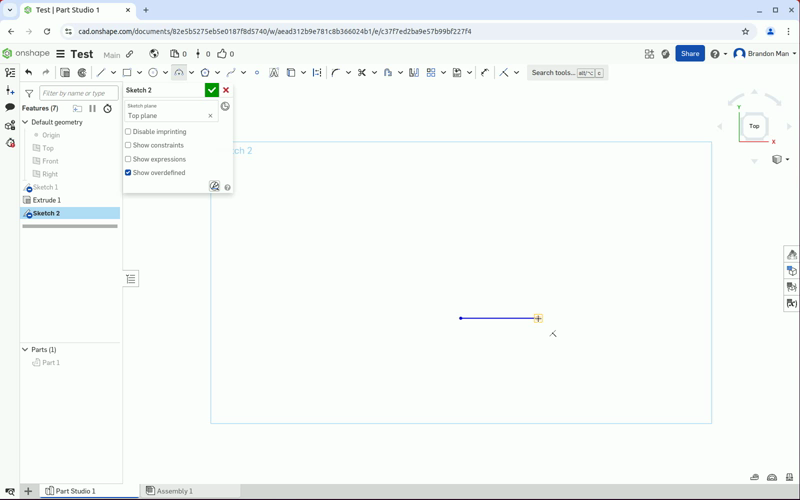
click(538, 318)
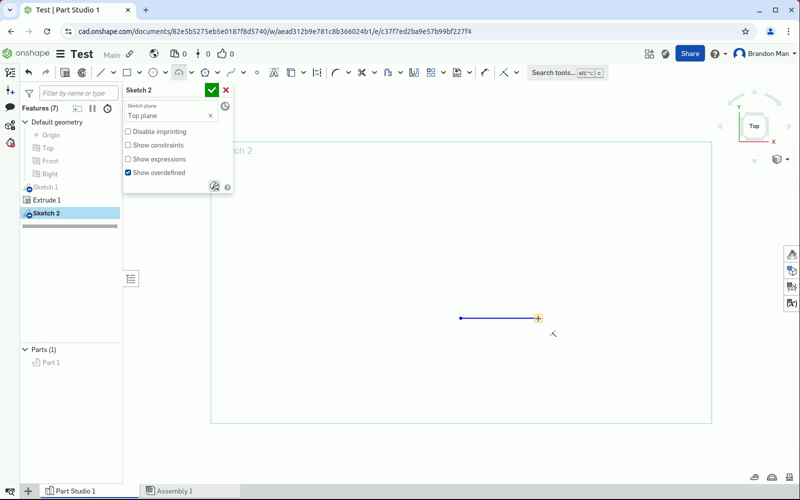
key_down(shift)
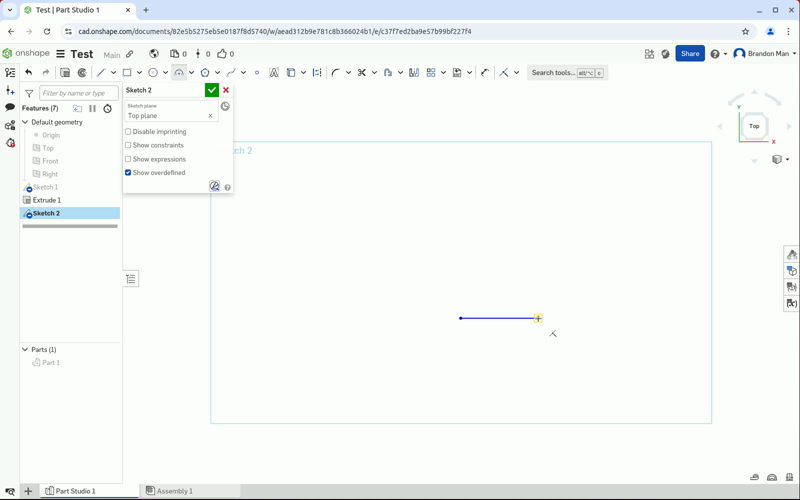
mouse_move(538, 248)
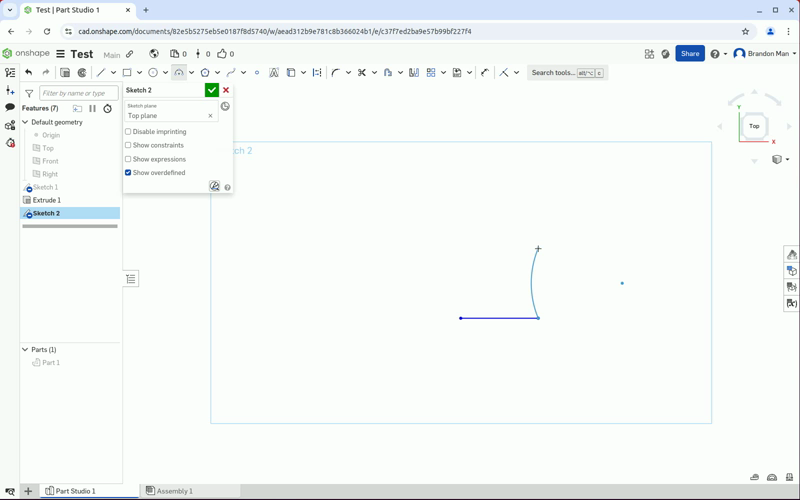
click(538, 248)
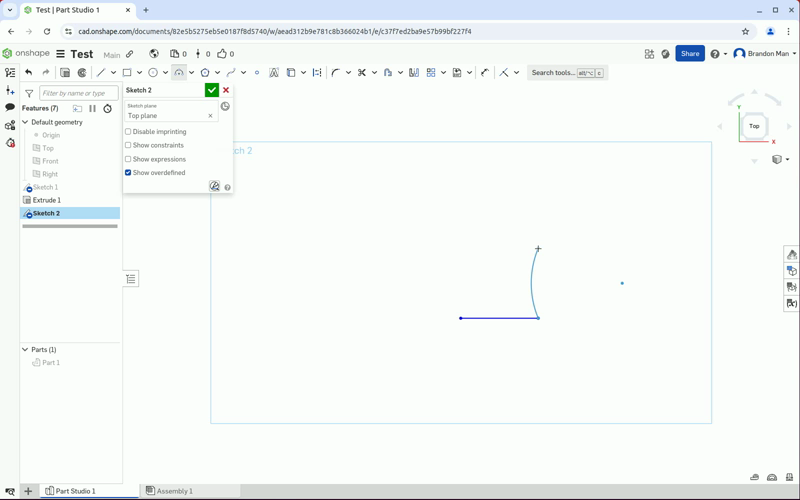
mouse_move(503, 283)
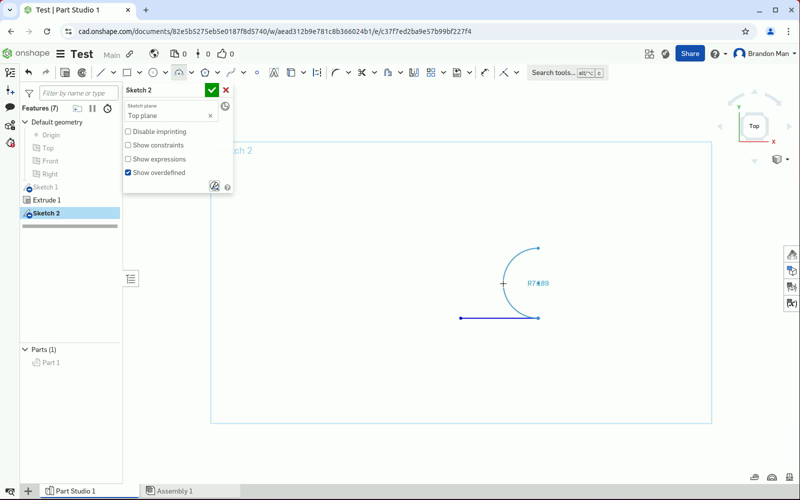
click(503, 283)
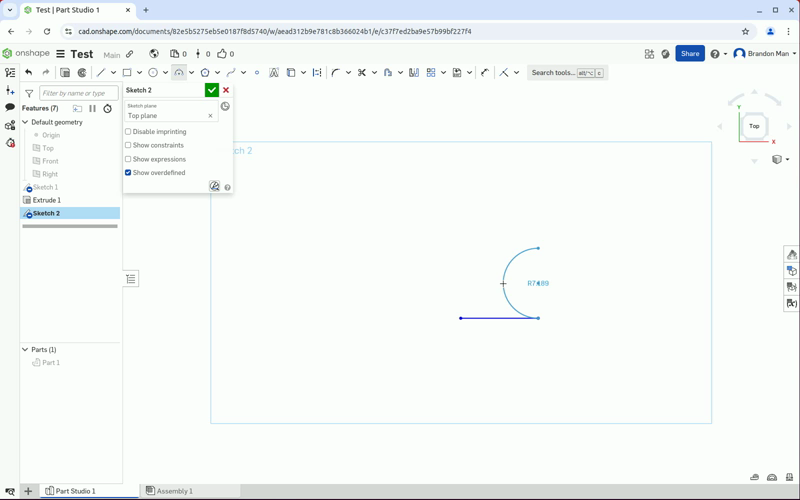
key_up(shift)
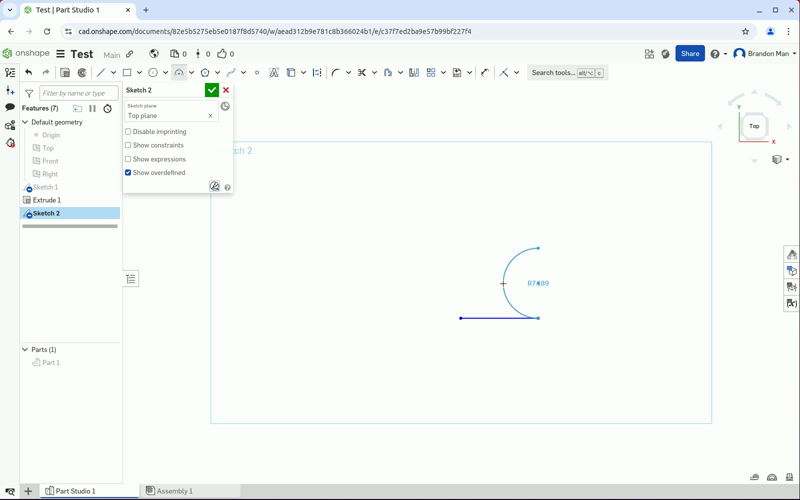
key(esc)
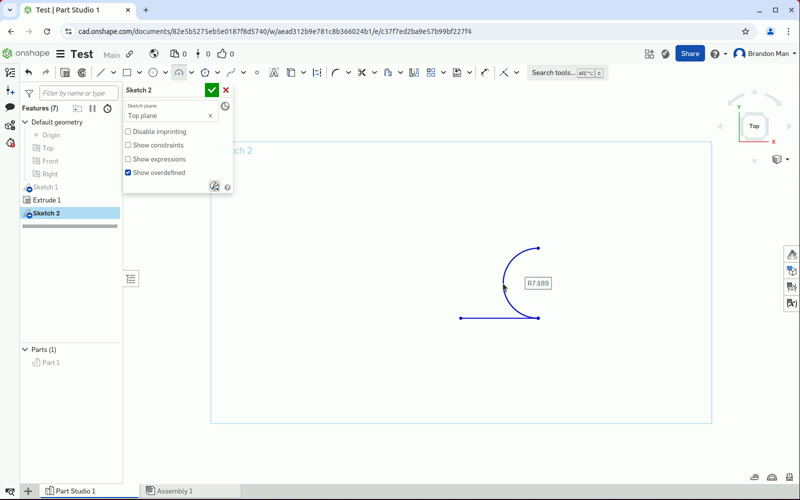
key(l)
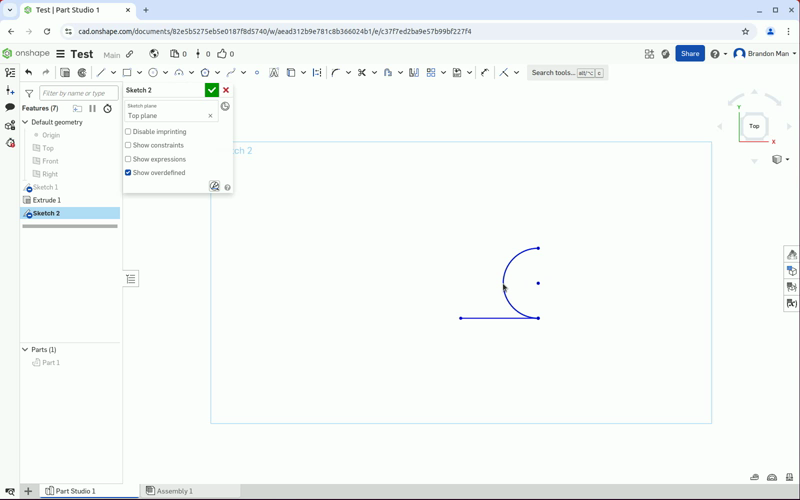
mouse_move(538, 248)
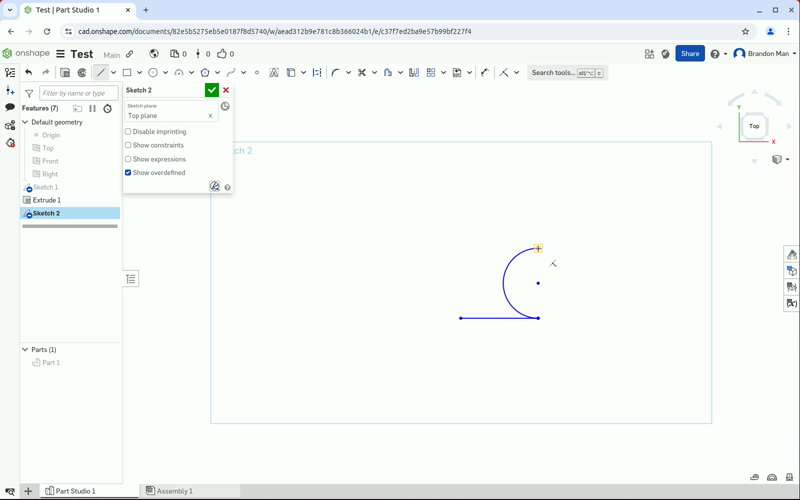
click(538, 248)
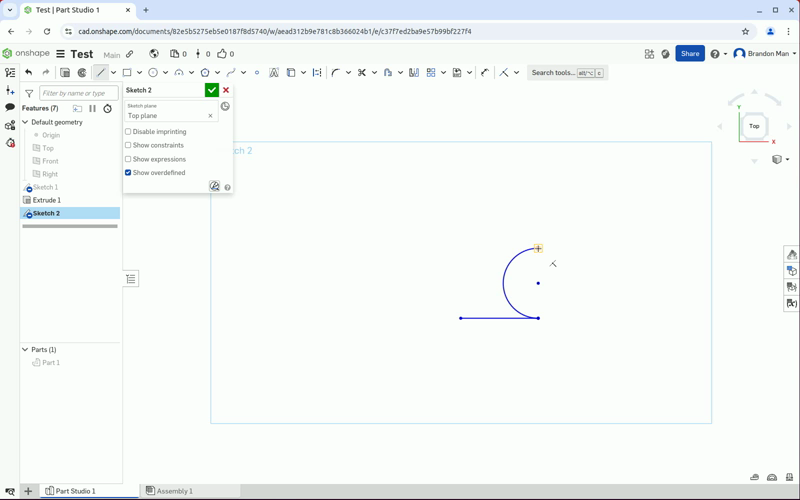
key_down(shift)
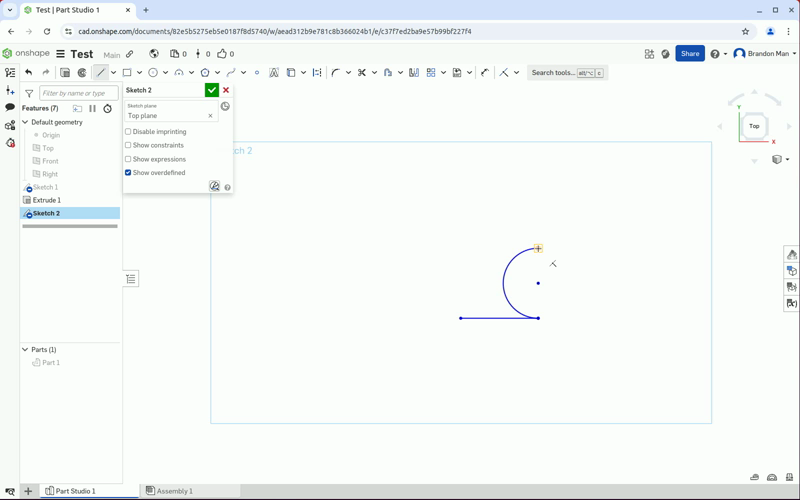
mouse_move(460, 248)
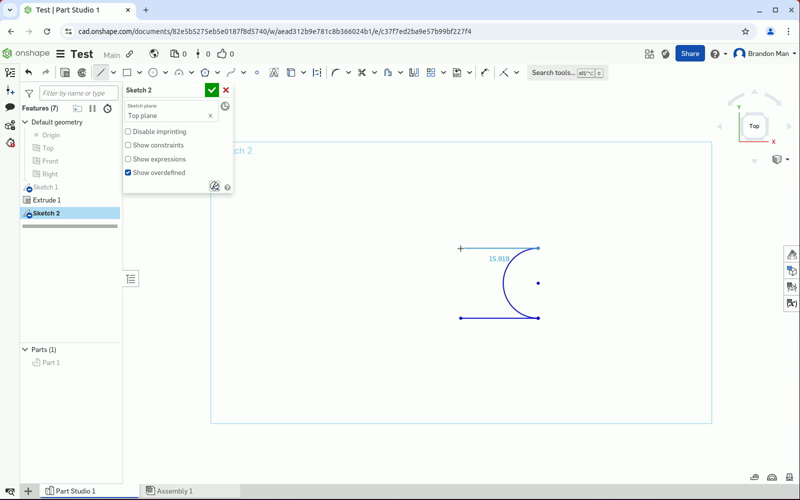
click(460, 248)
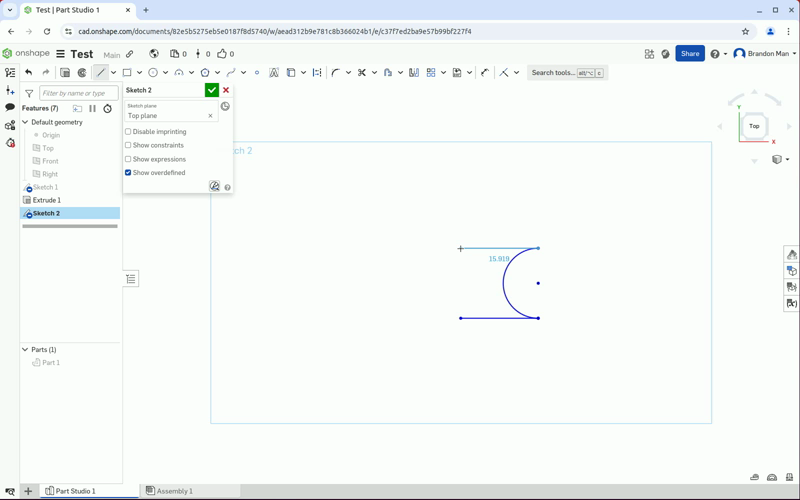
key_up(shift)
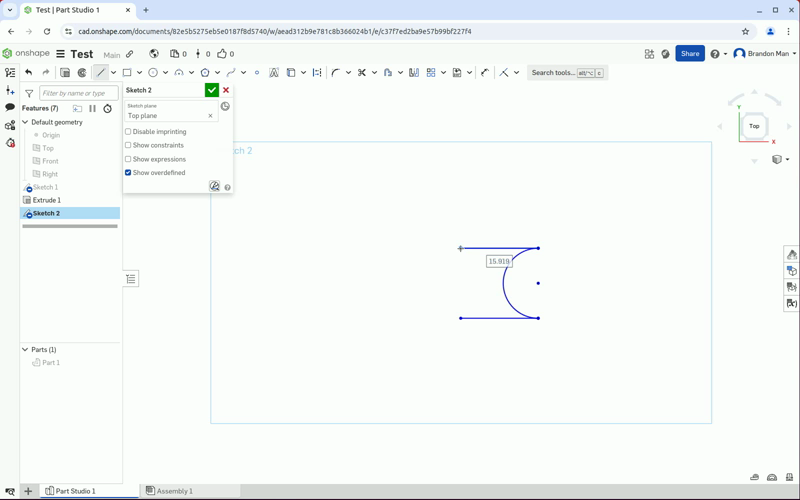
key(esc)
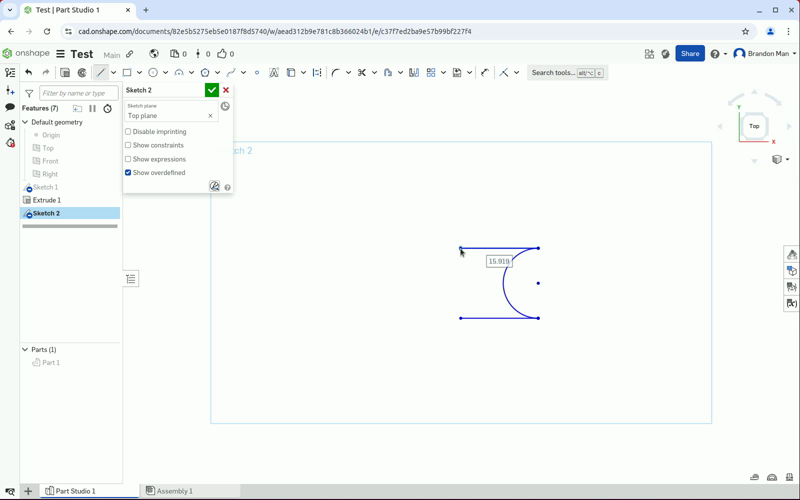
key(a)
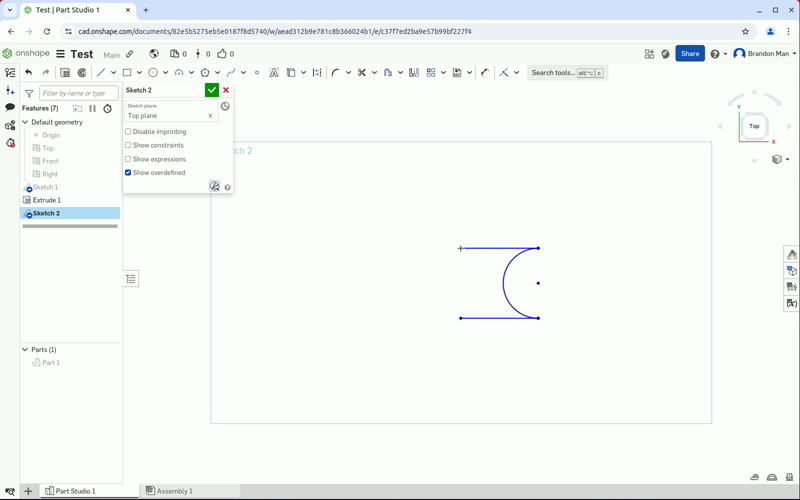
mouse_move(460, 248)
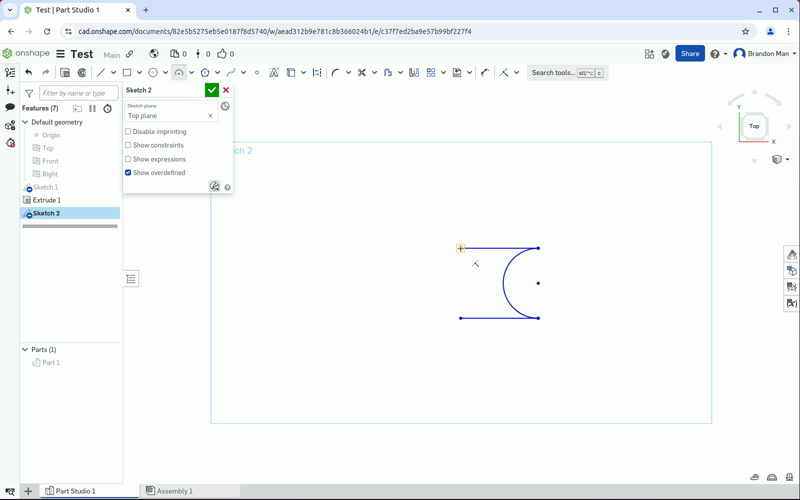
click(460, 248)
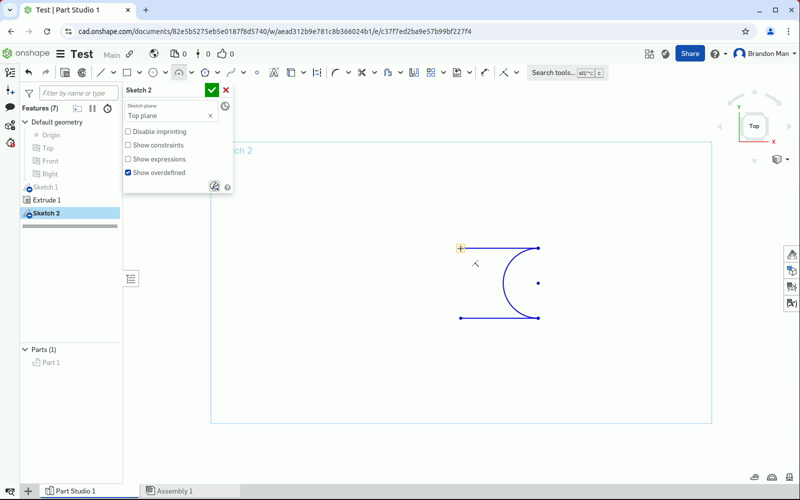
mouse_move(460, 318)
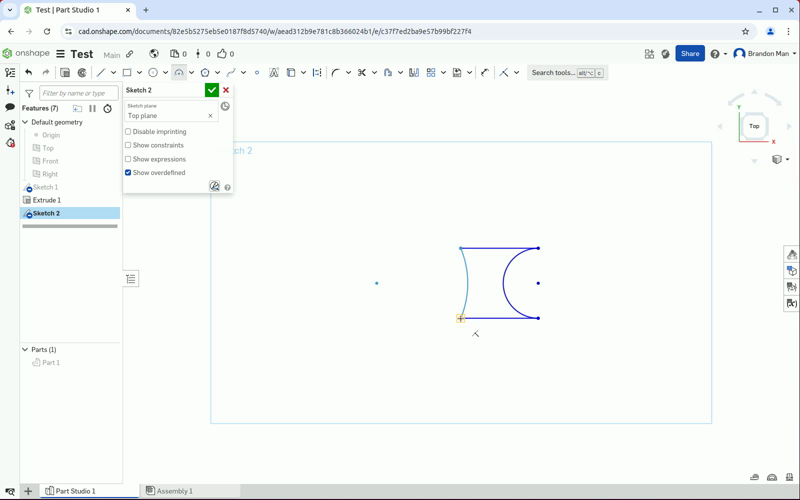
click(460, 318)
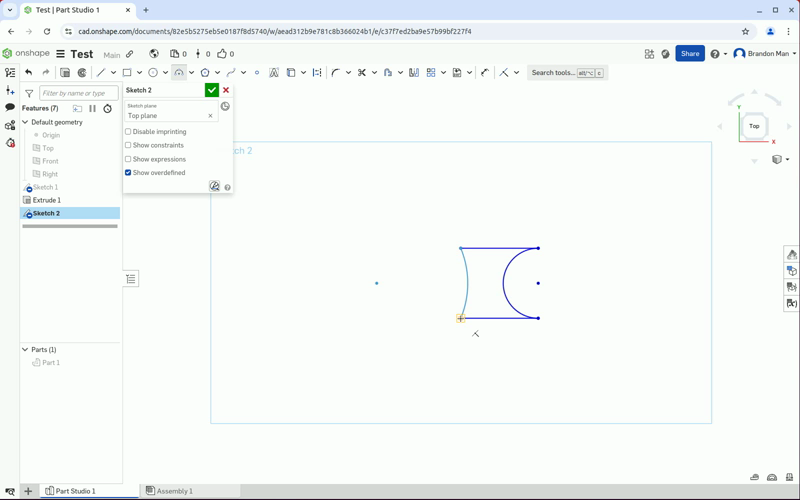
key_down(shift)
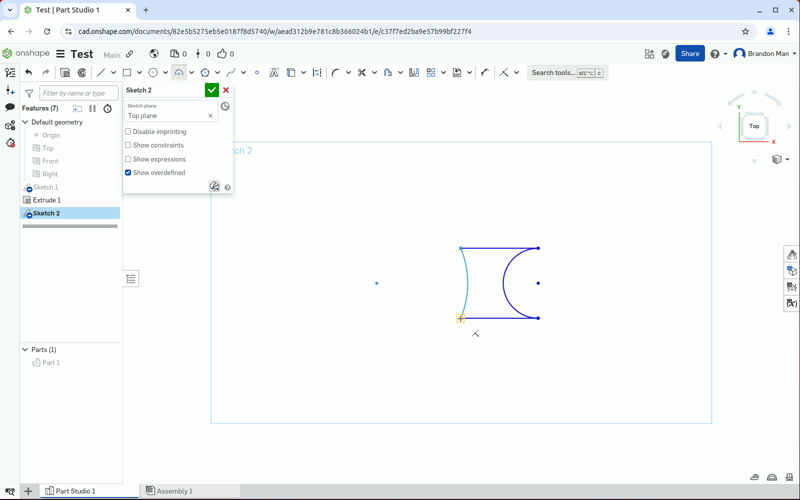
mouse_move(495, 283)
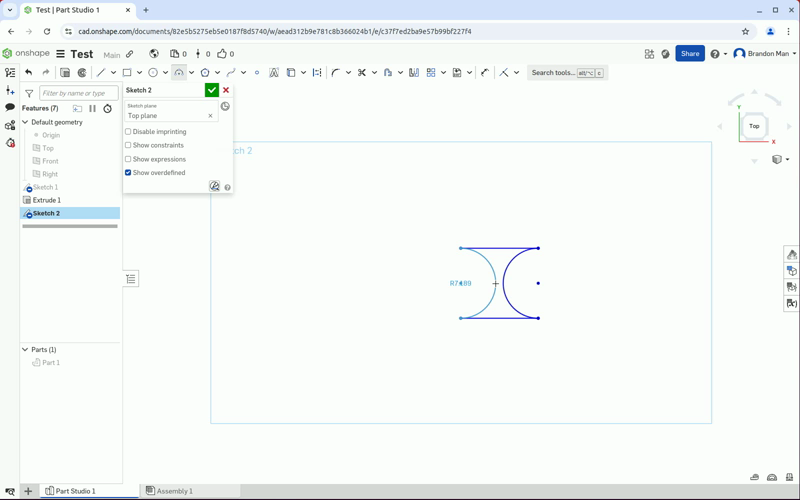
click(495, 283)
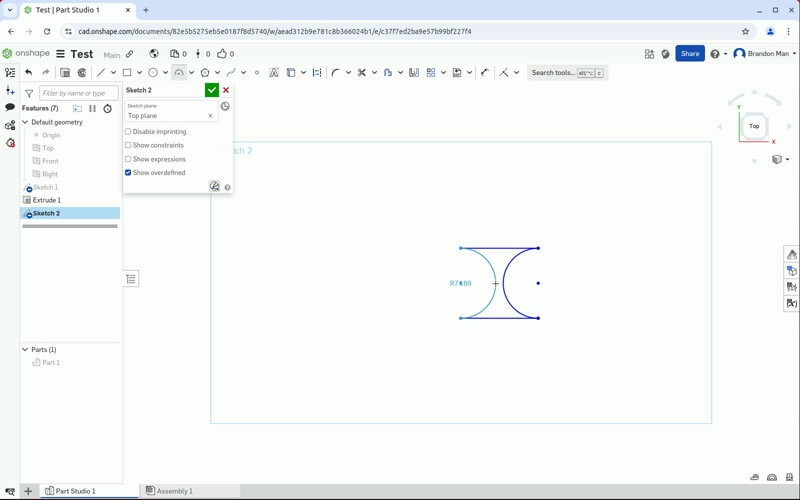
key_up(shift)
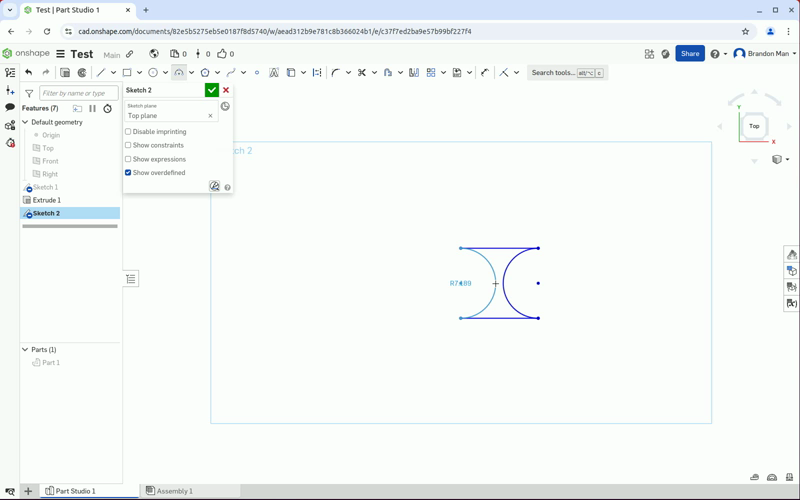
key(esc)
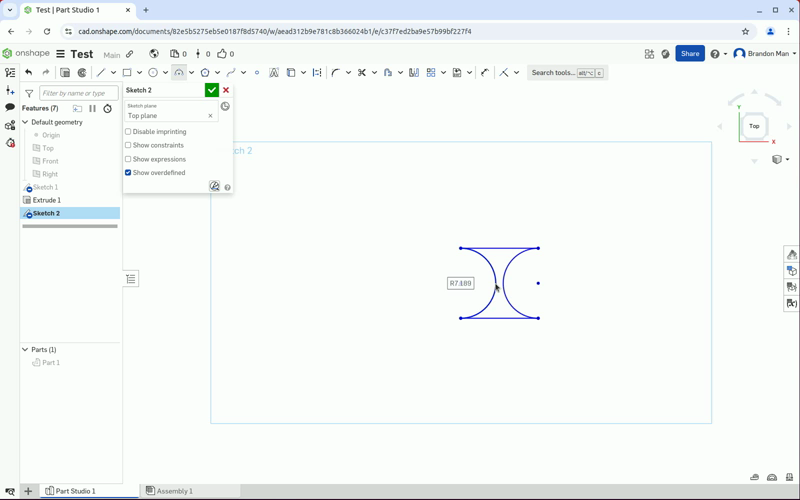
key(c)
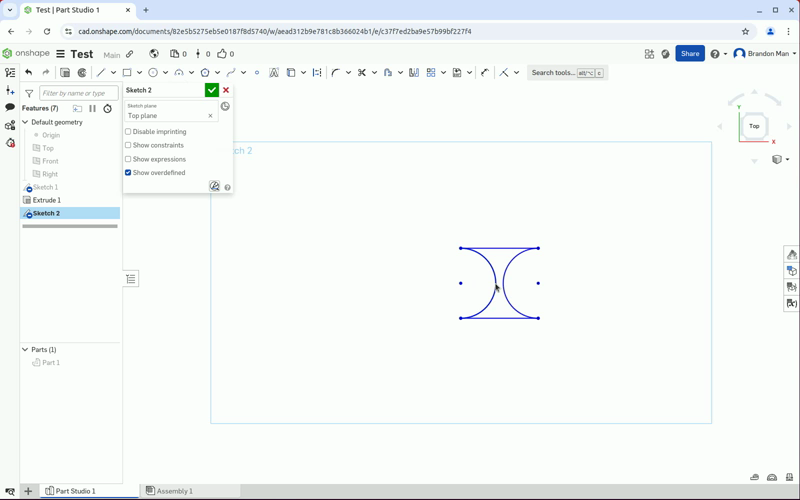
key_down(shift)
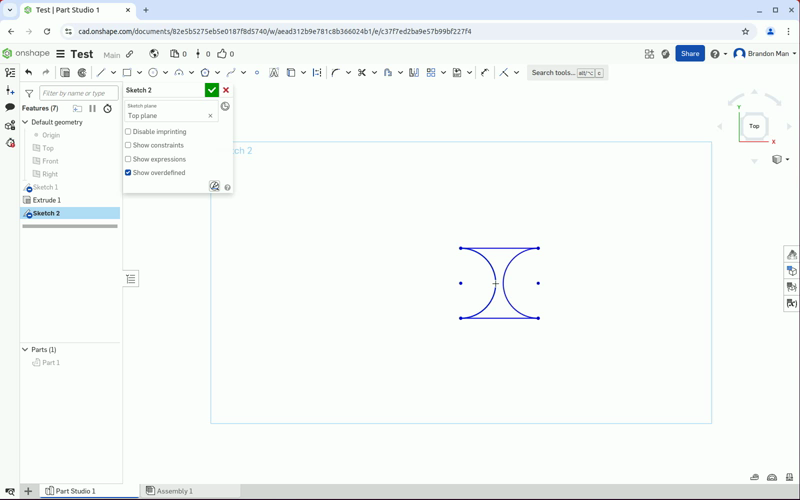
mouse_move(538, 283)
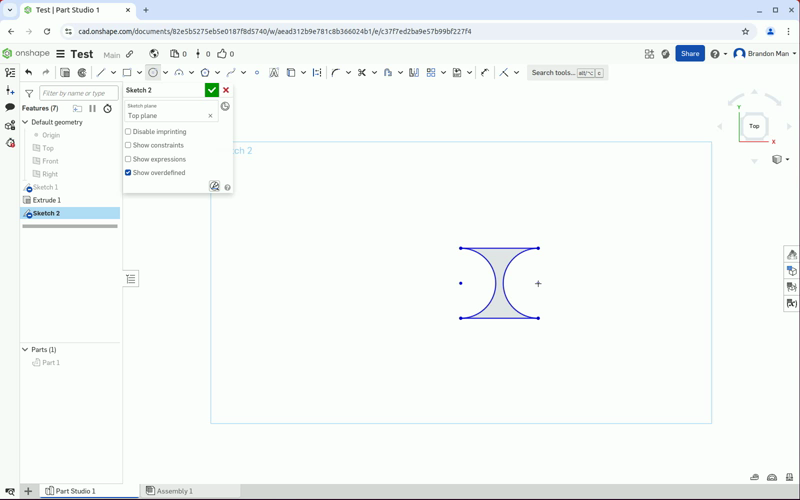
click(538, 283)
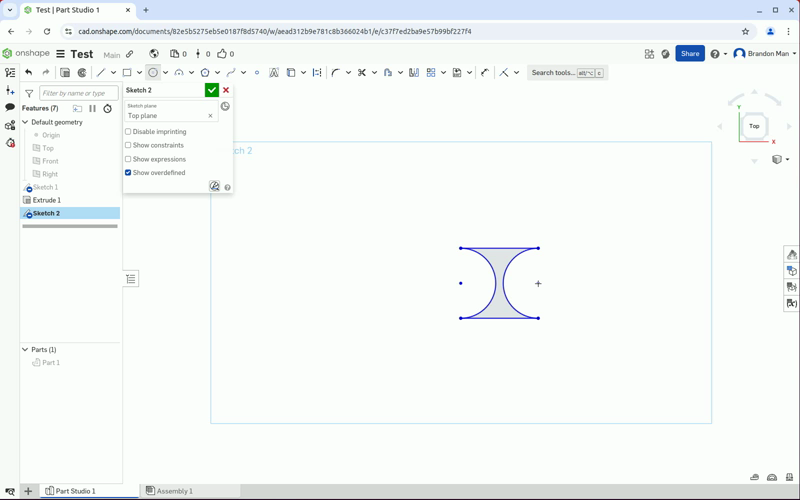
key_up(shift)
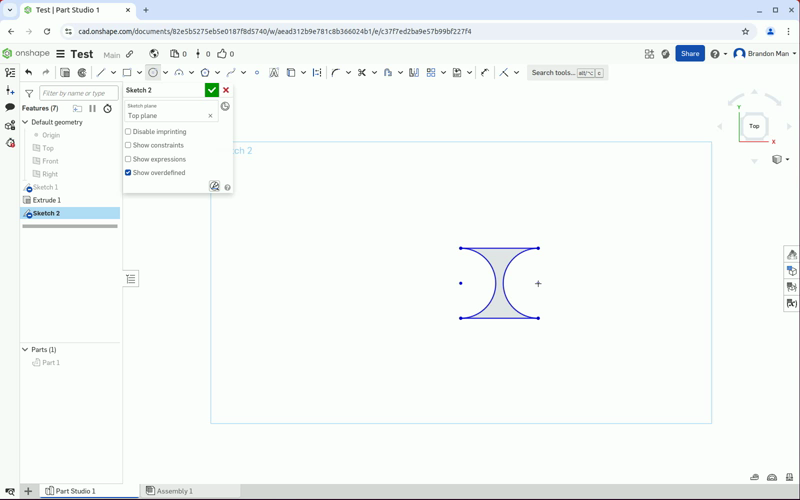
mouse_move(567, 283)
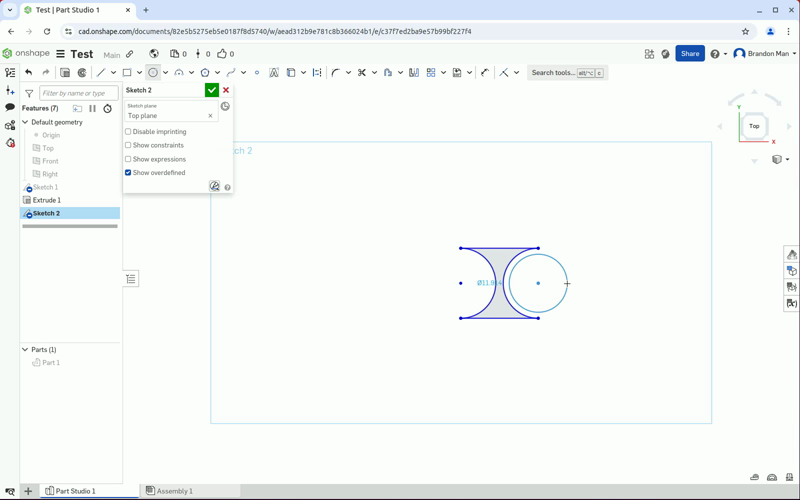
click(567, 283)
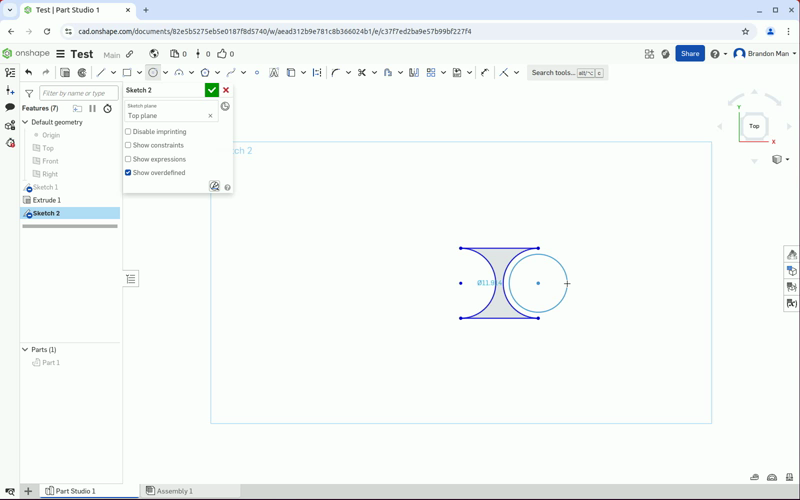
key(esc)
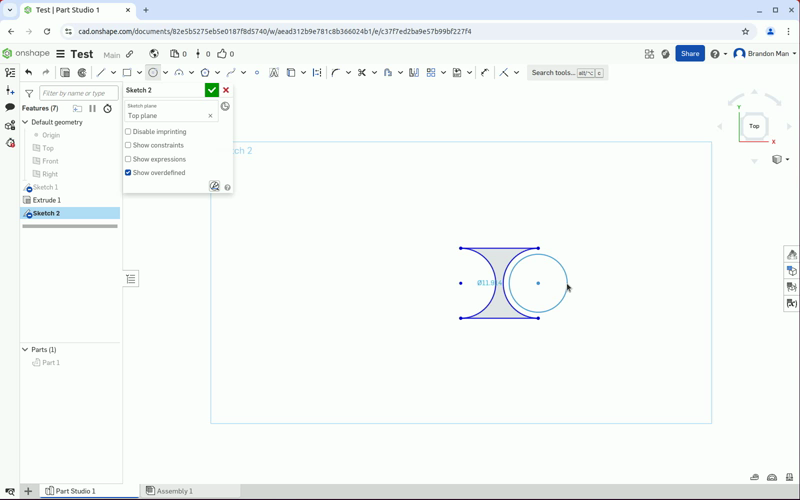
mouse_move(464, 260)
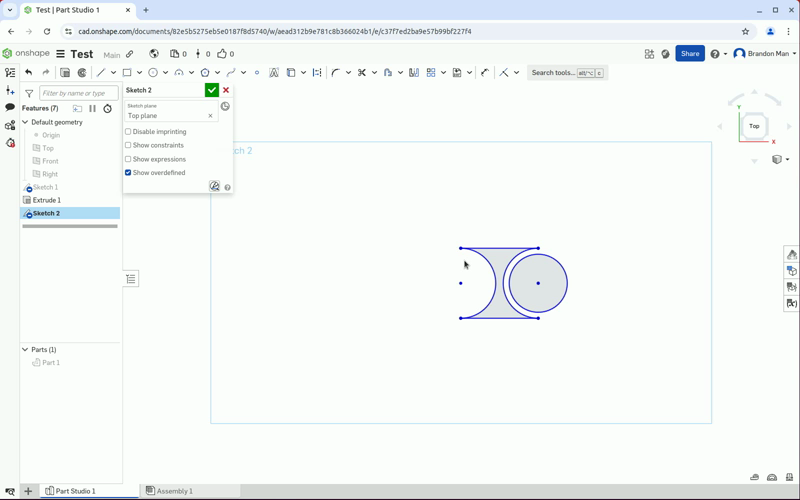
click(464, 260)
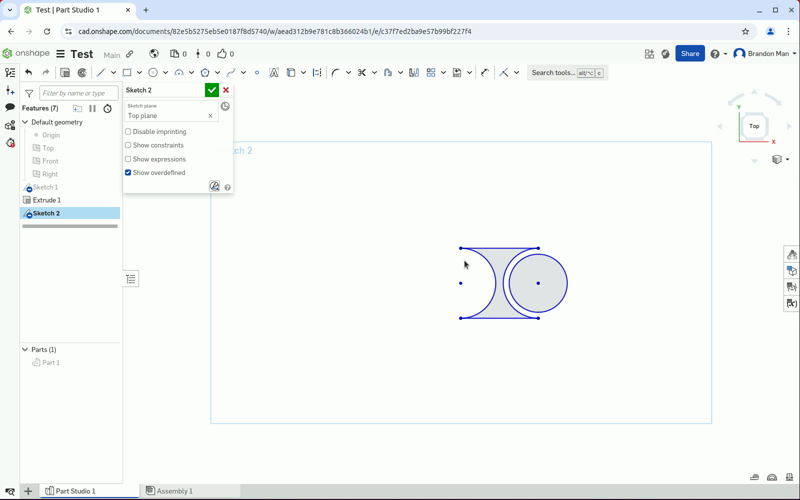
mouse_move(73, 352)
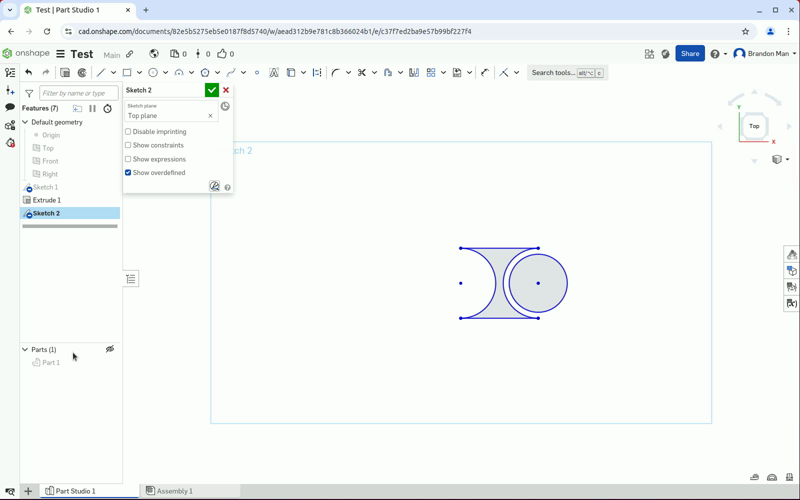
key(shift+y)
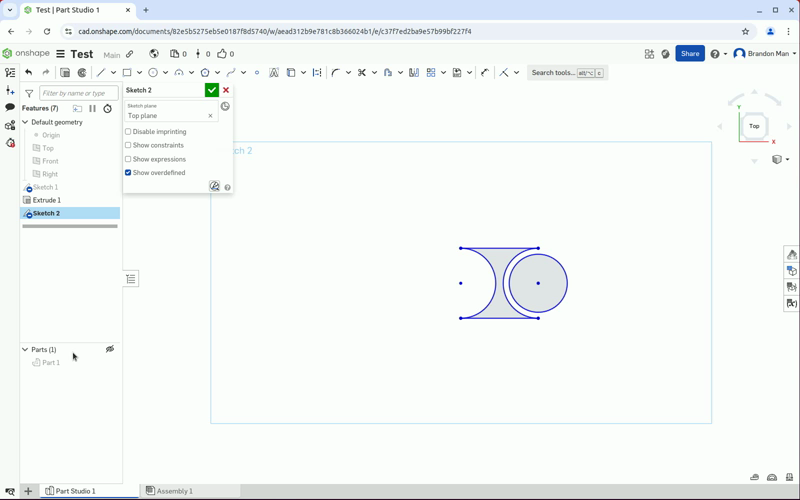
key(shift+e)
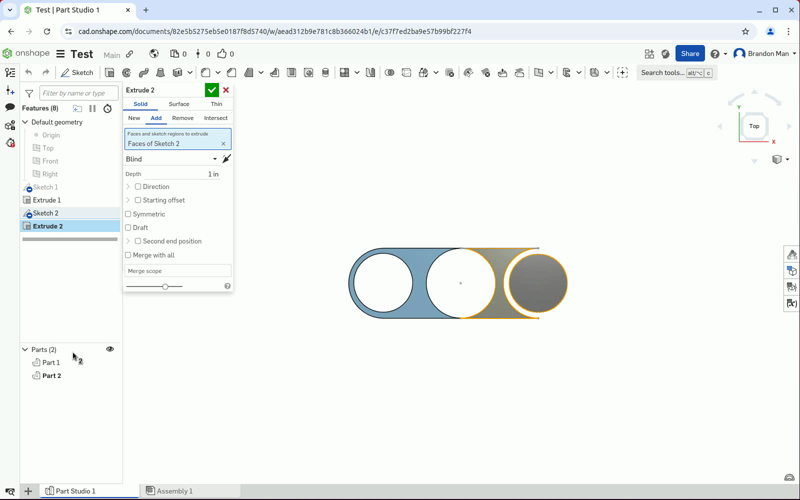
mouse_move(143, 106)
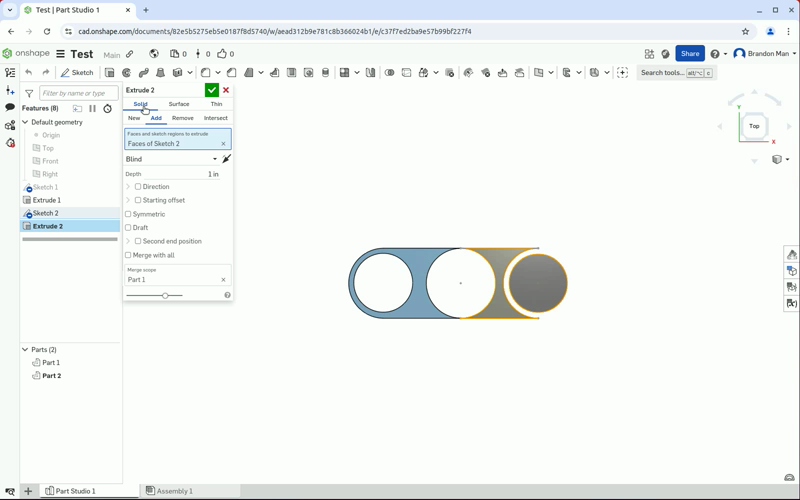
click(143, 106)
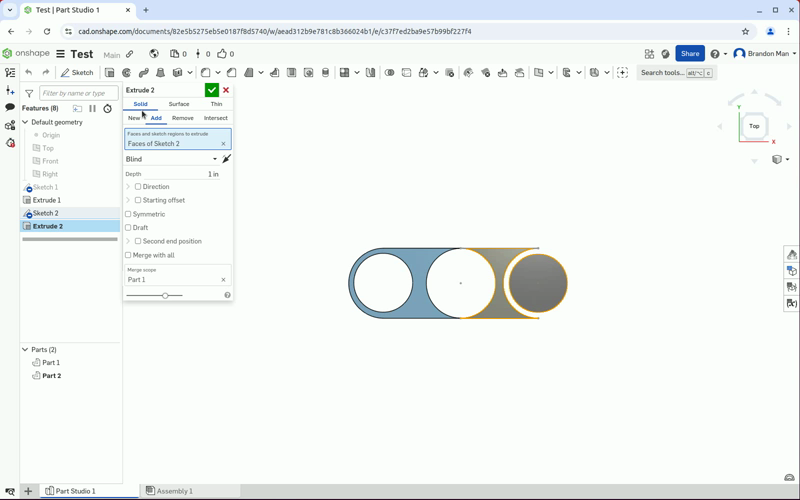
mouse_move(137, 120)
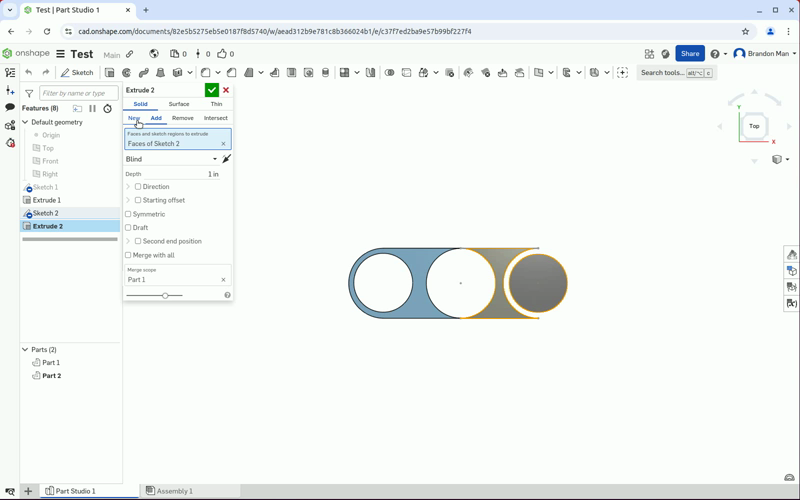
click(137, 120)
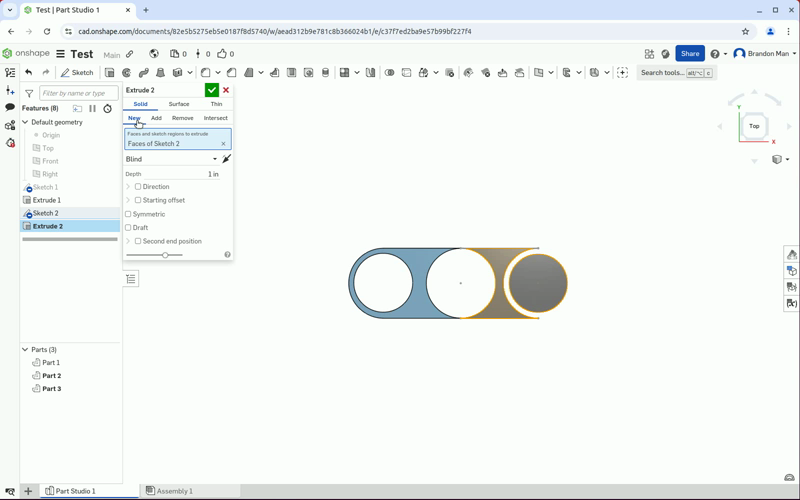
key(tab, 4)
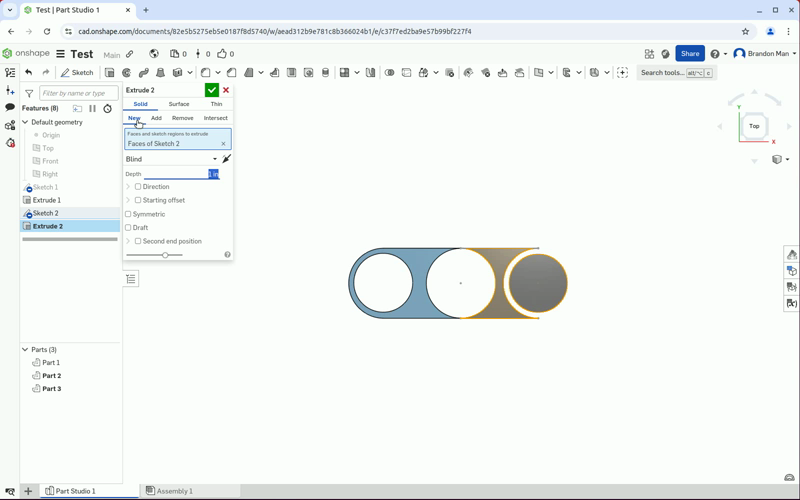
text(3.851)
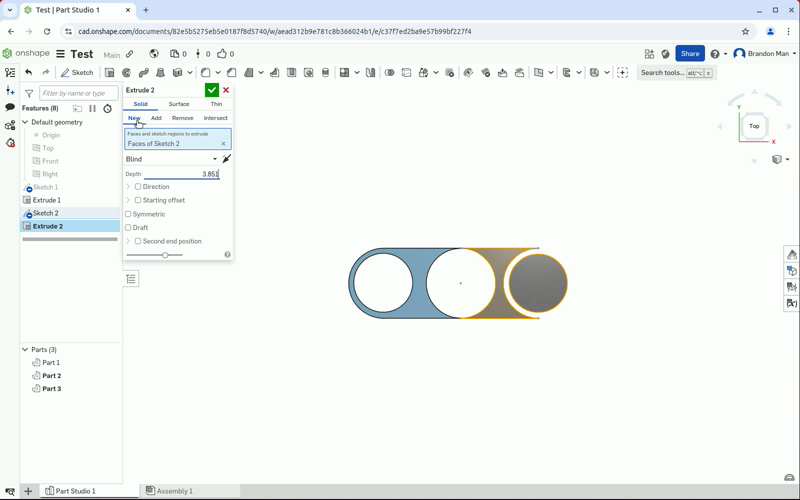
key(enter)
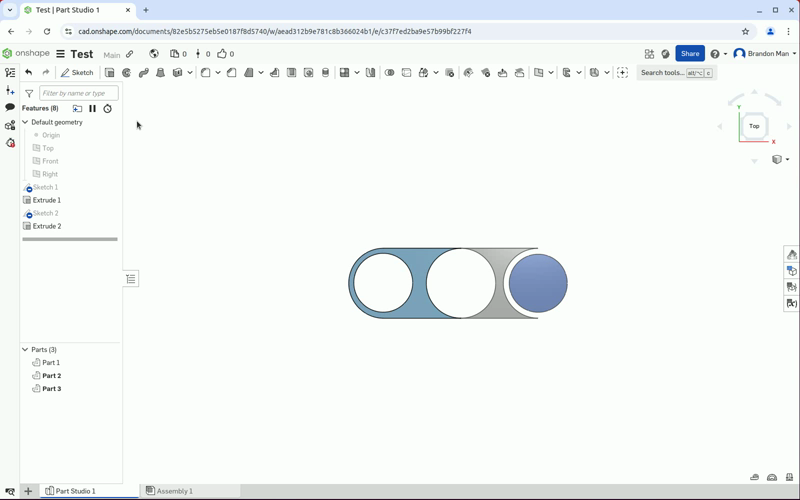
key(shift+h)
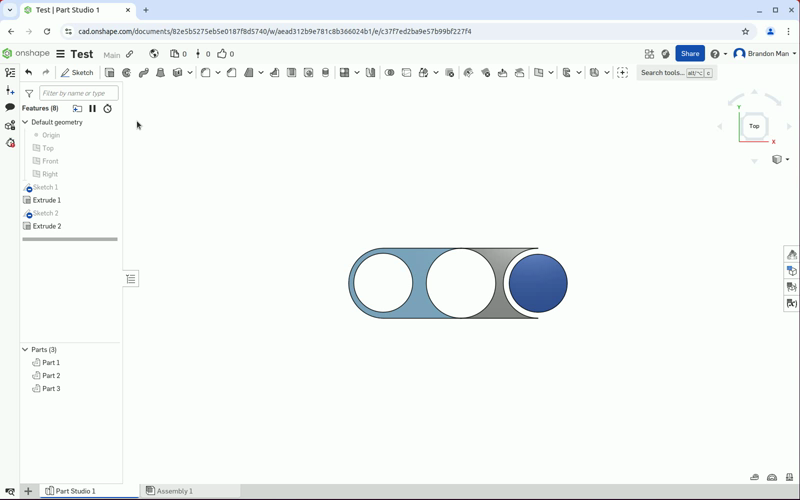
key(shift+h)
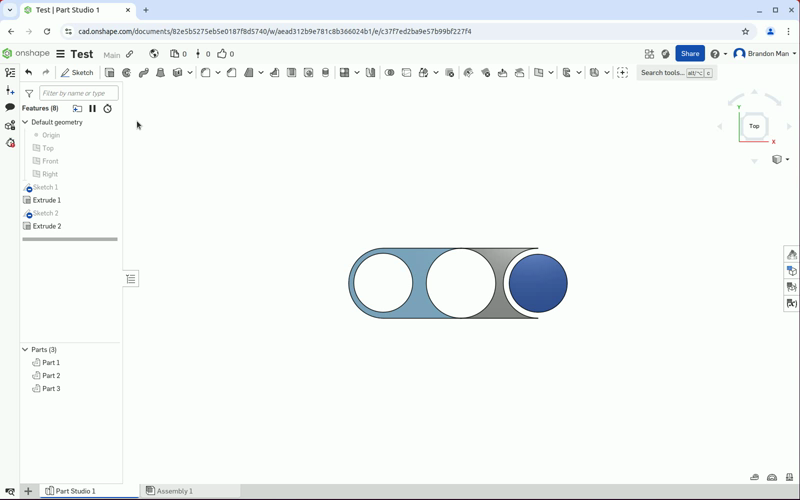
mouse_move(73, 189)
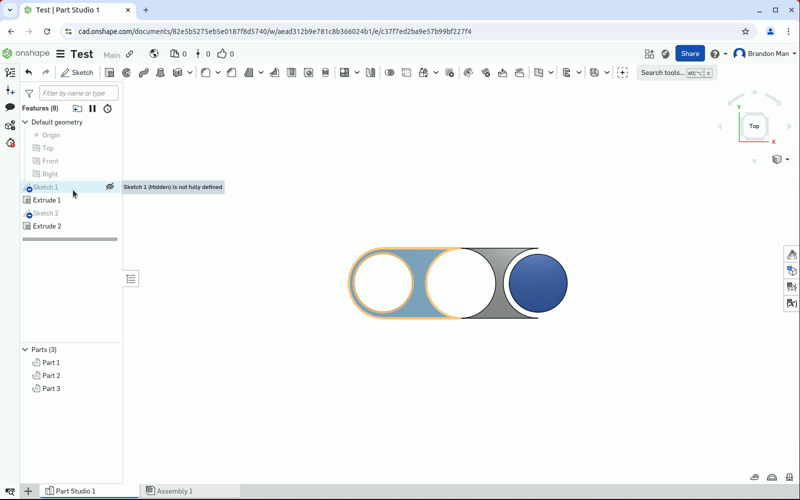
click(73, 189)
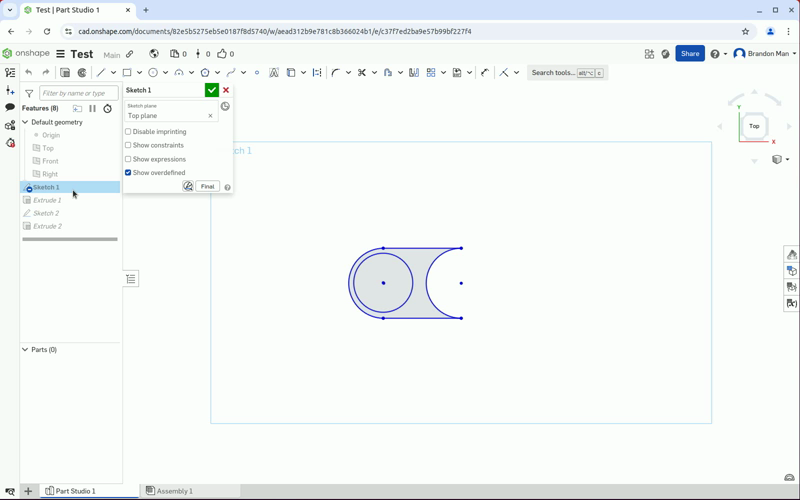
mouse_move(229, 92)
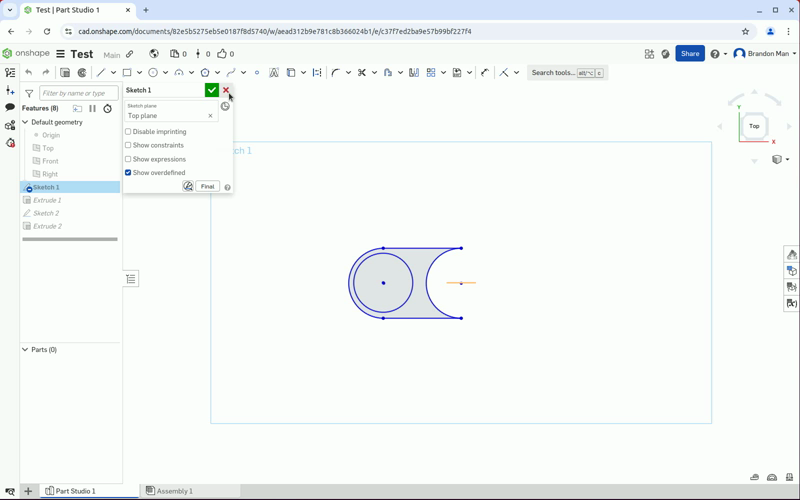
click(229, 92)
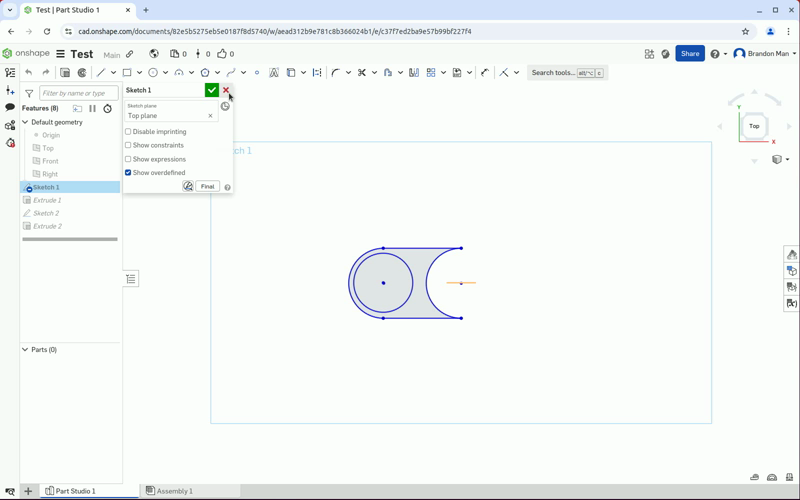
key(shift+s)
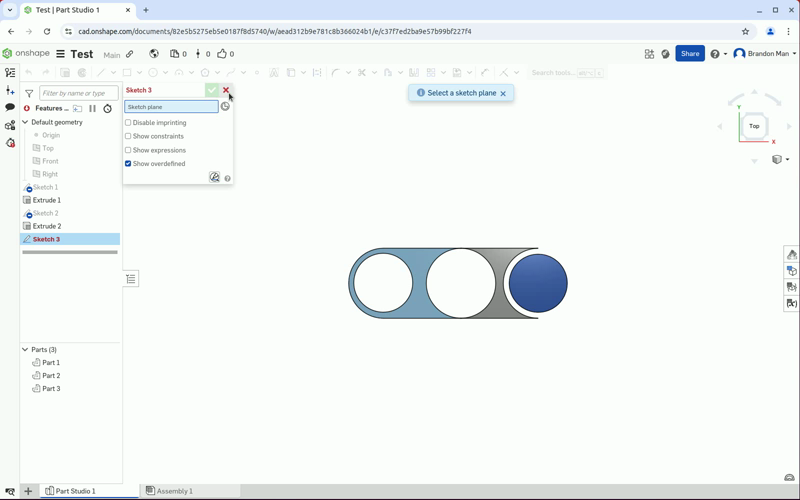
mouse_move(73, 150)
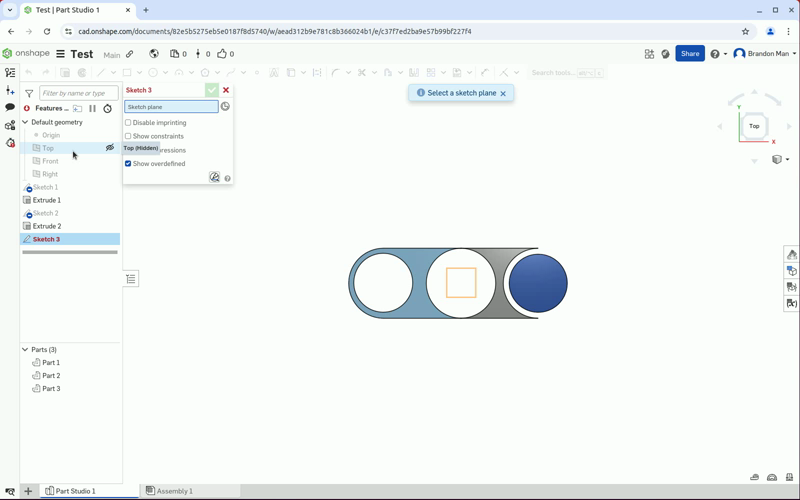
click(73, 150)
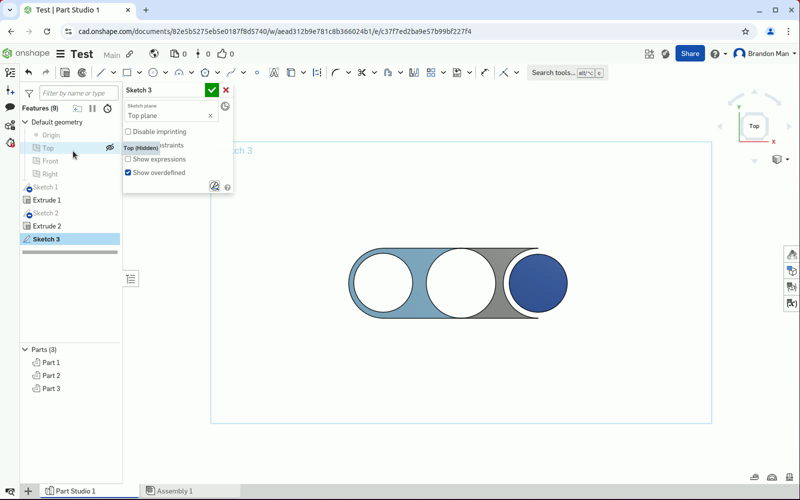
mouse_move(73, 352)
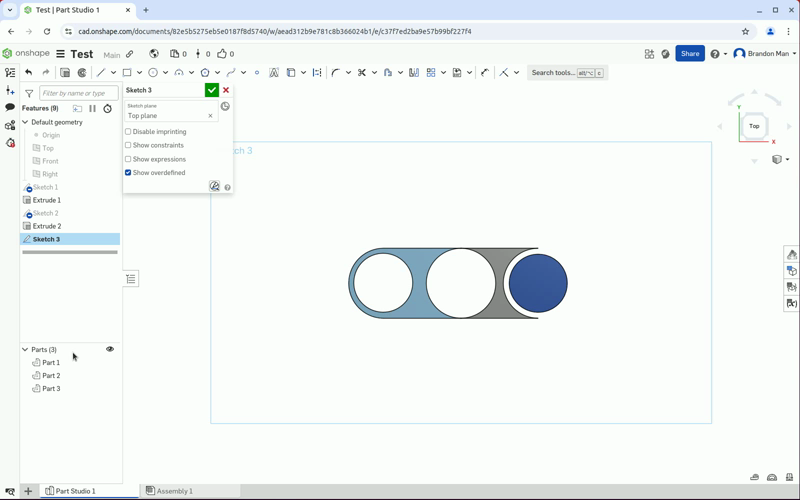
key(y)
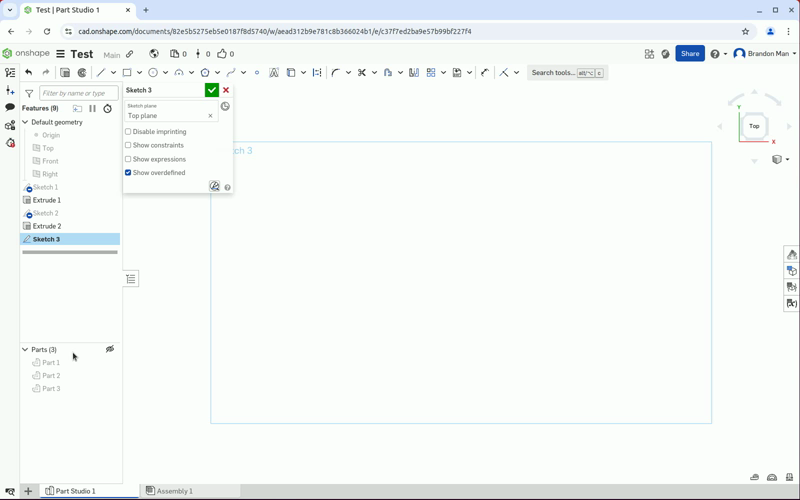
key(c)
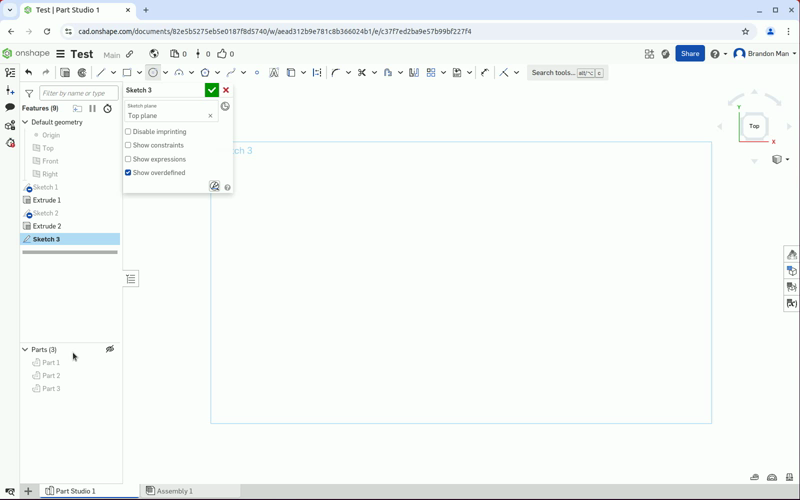
key_down(shift)
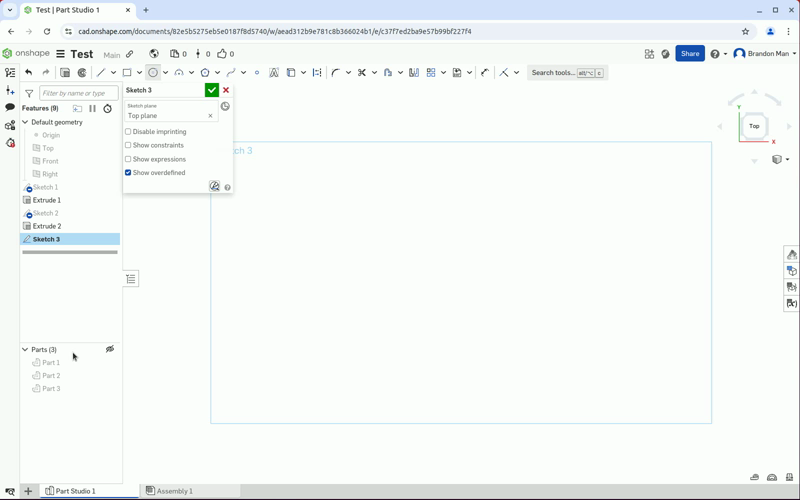
mouse_move(460, 282)
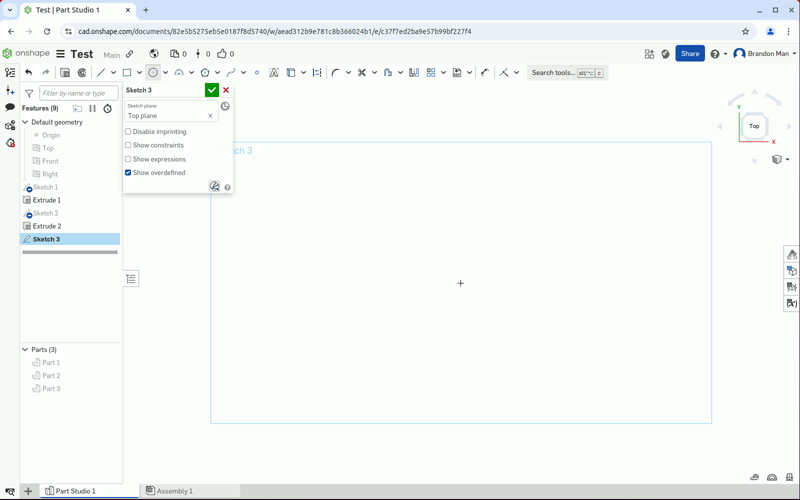
click(460, 282)
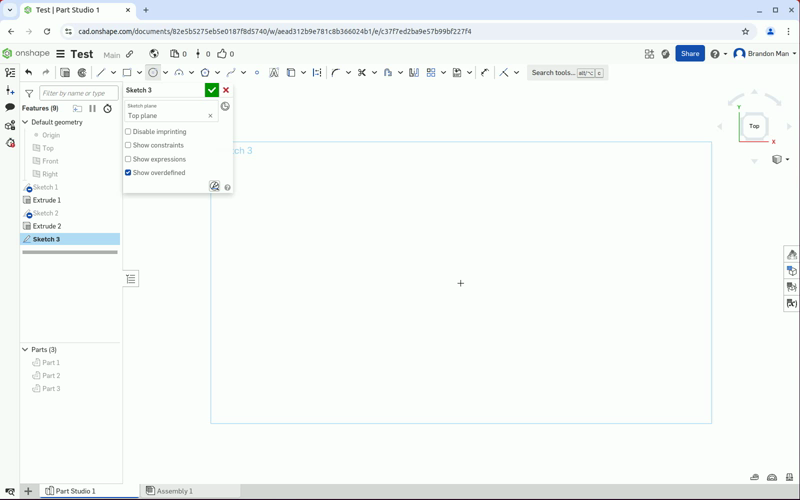
key_up(shift)
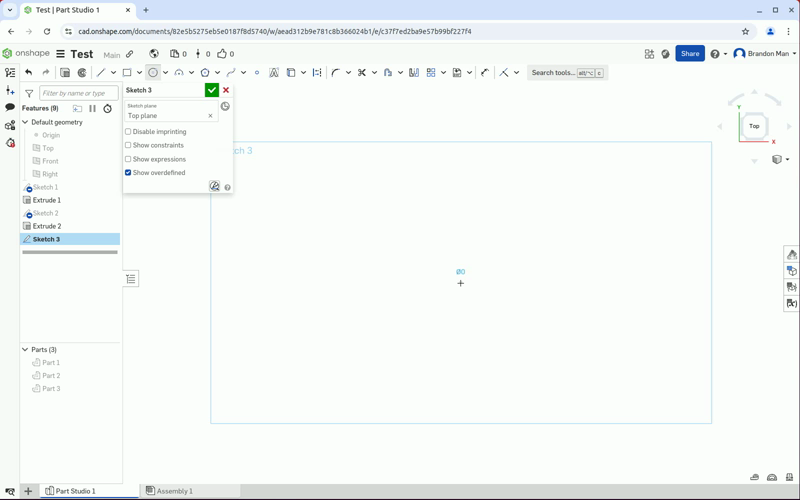
mouse_move(495, 282)
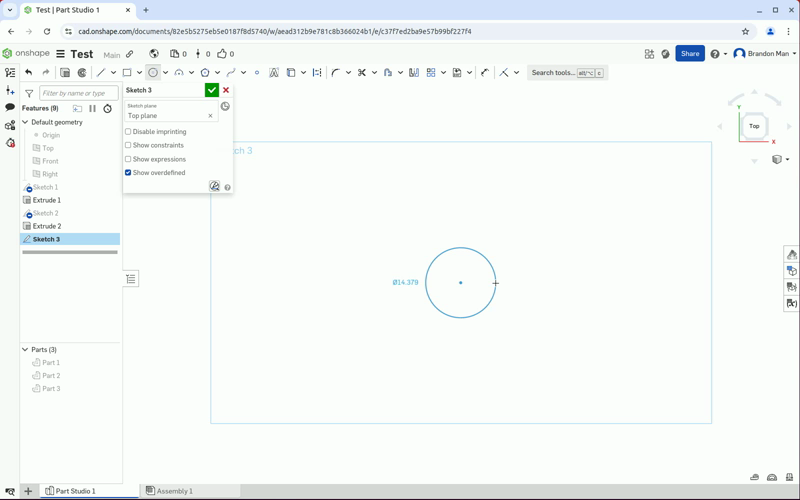
click(495, 282)
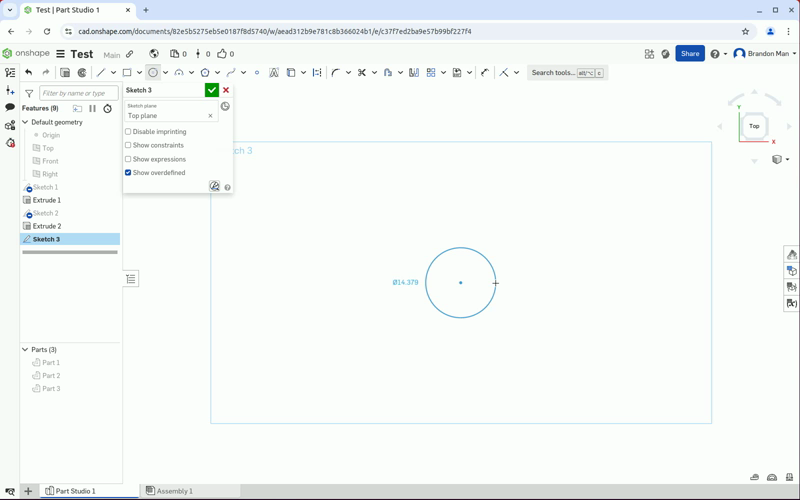
key(esc)
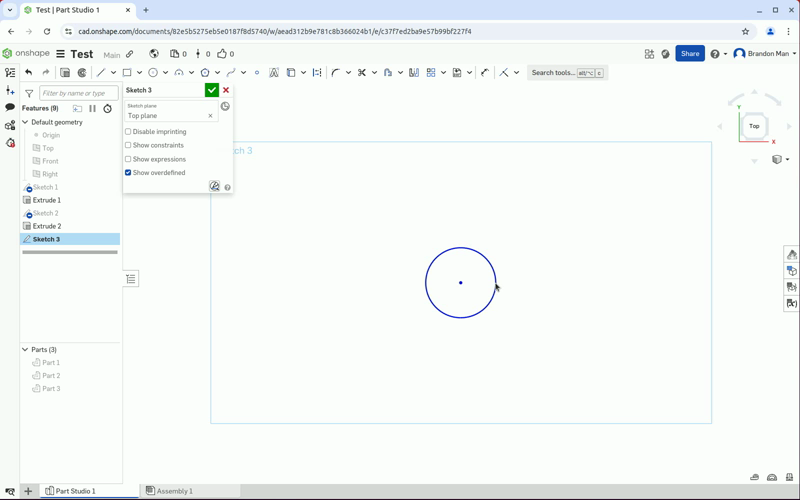
key(c)
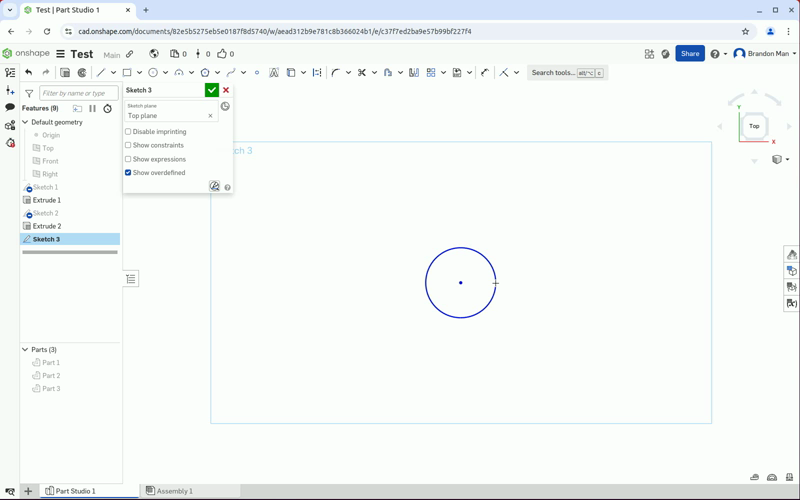
key_down(shift)
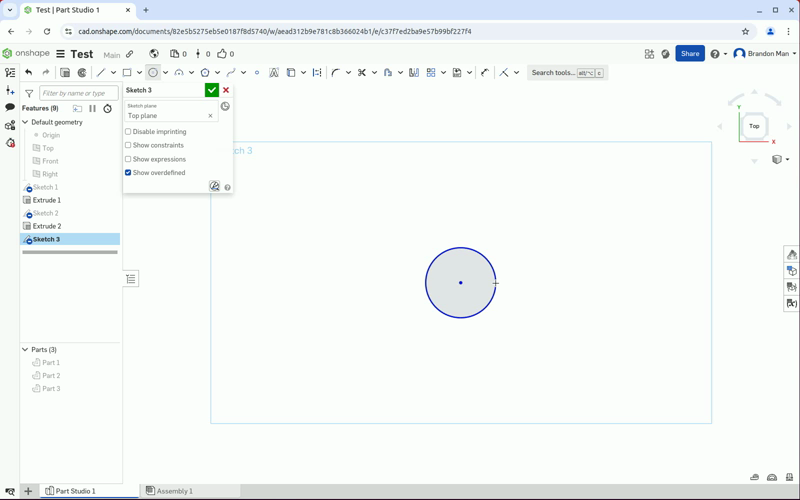
mouse_move(460, 282)
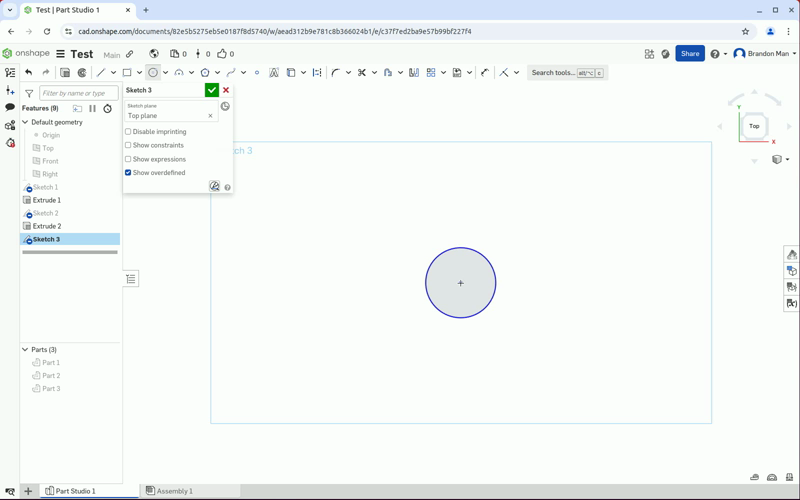
click(460, 282)
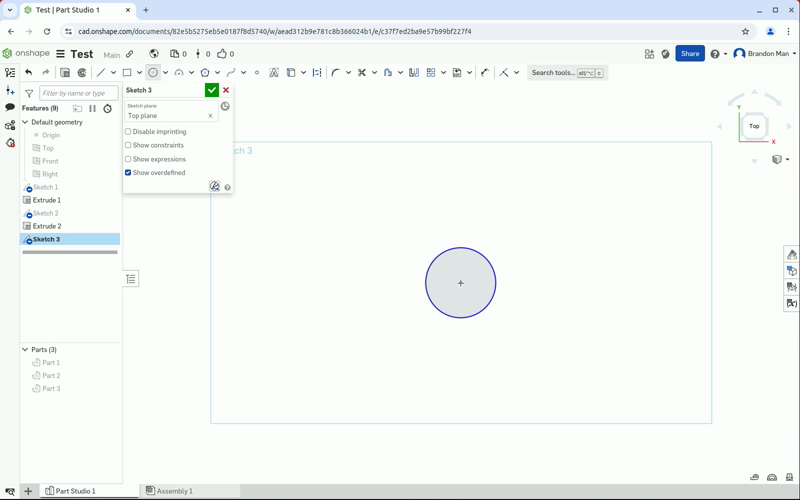
key_up(shift)
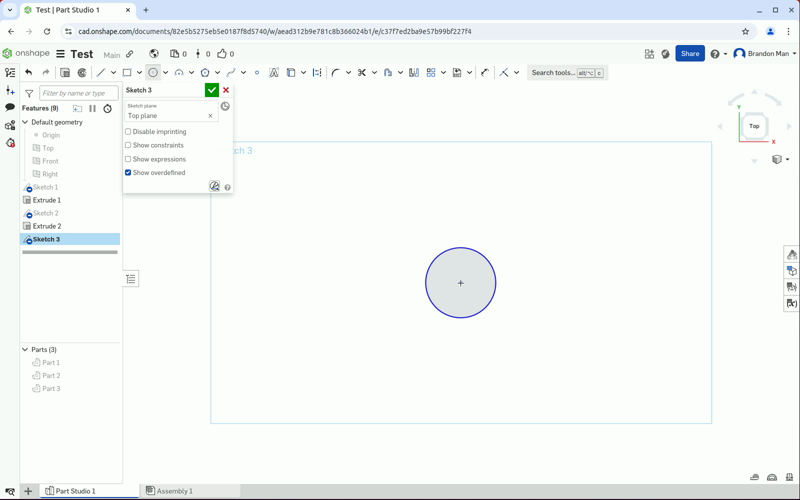
mouse_move(490, 282)
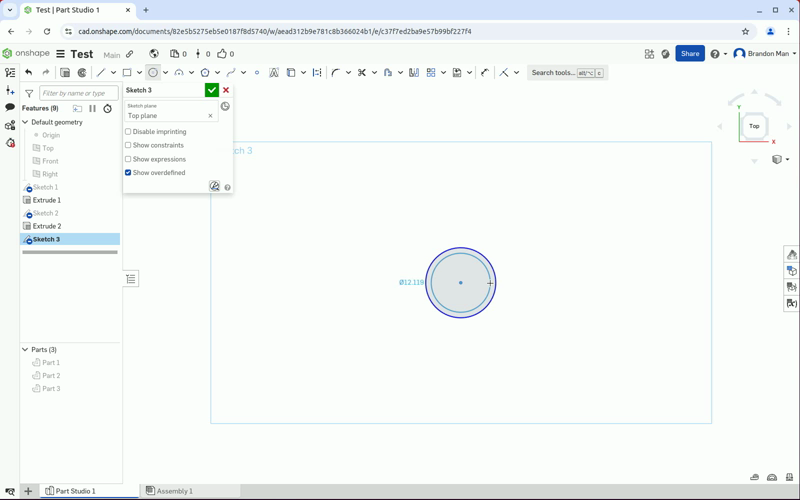
click(490, 282)
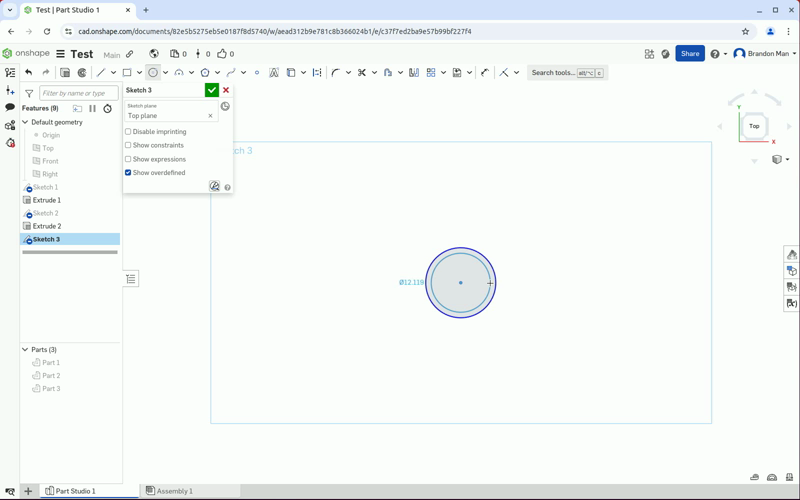
key(esc)
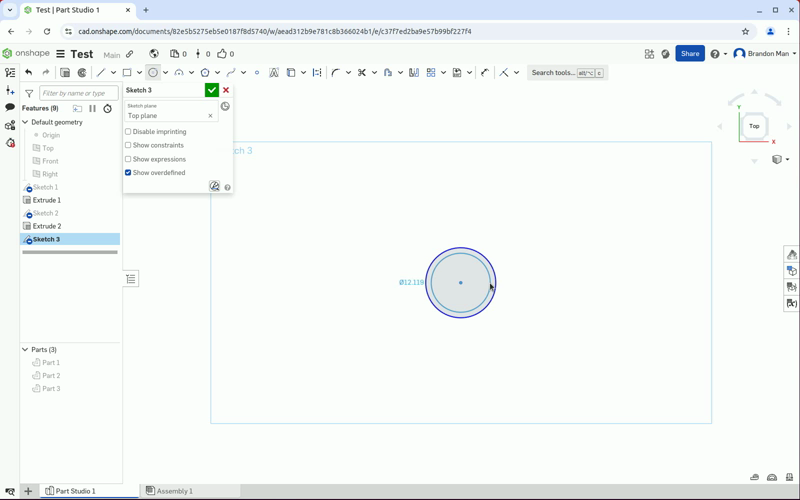
mouse_move(466, 250)
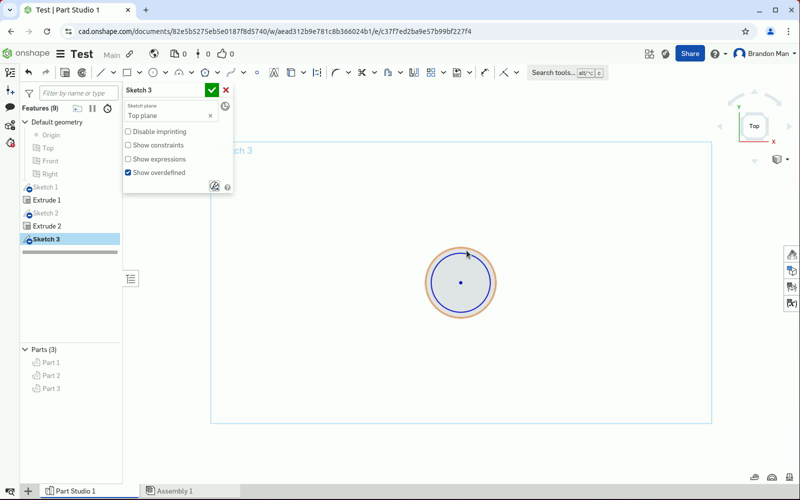
scroll(6)
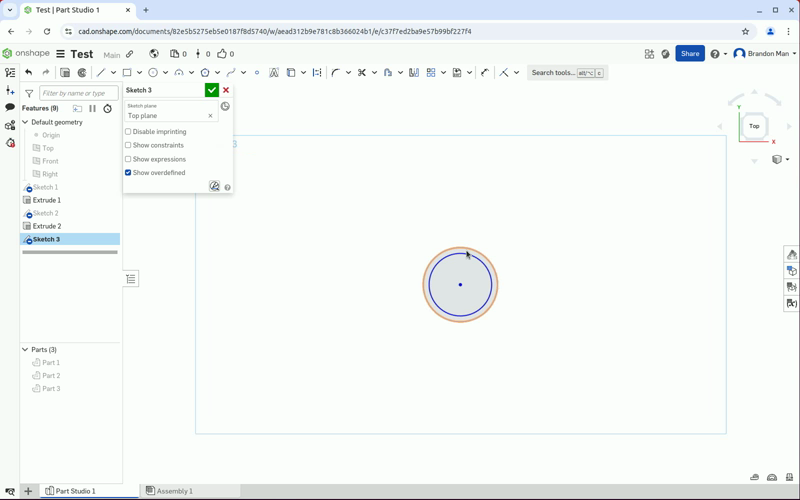
scroll(6)
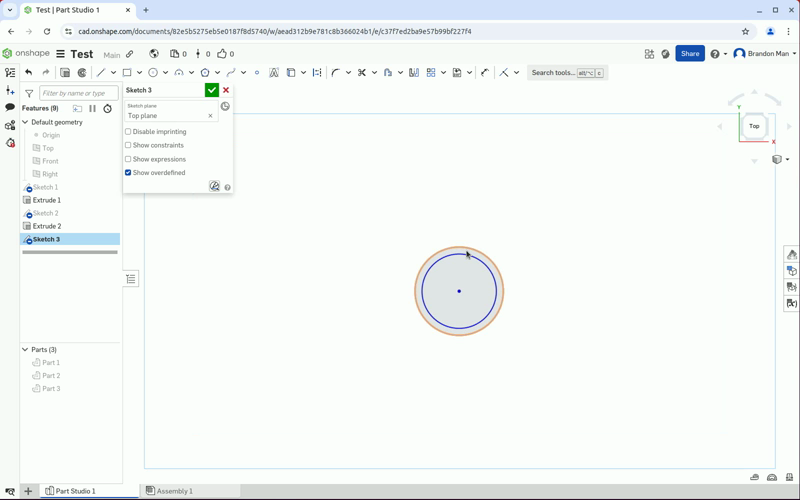
scroll(6)
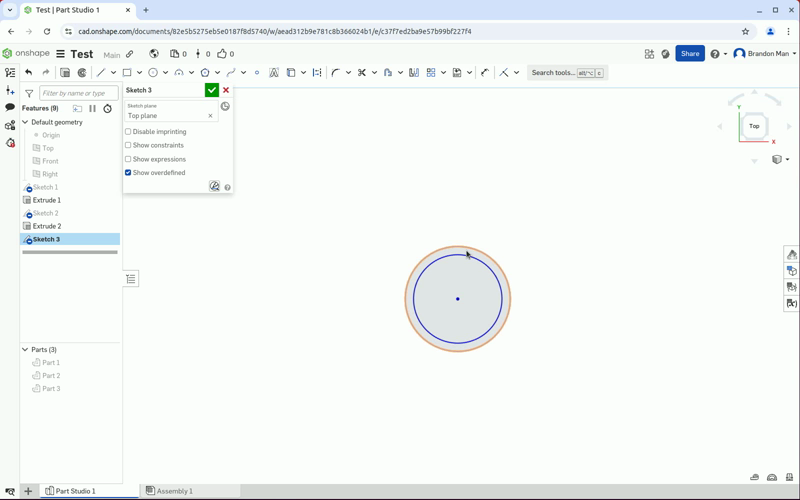
scroll(6)
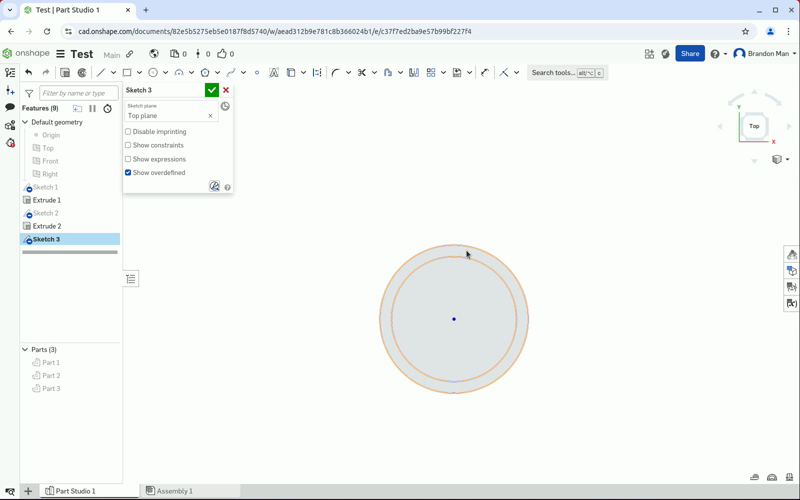
scroll(6)
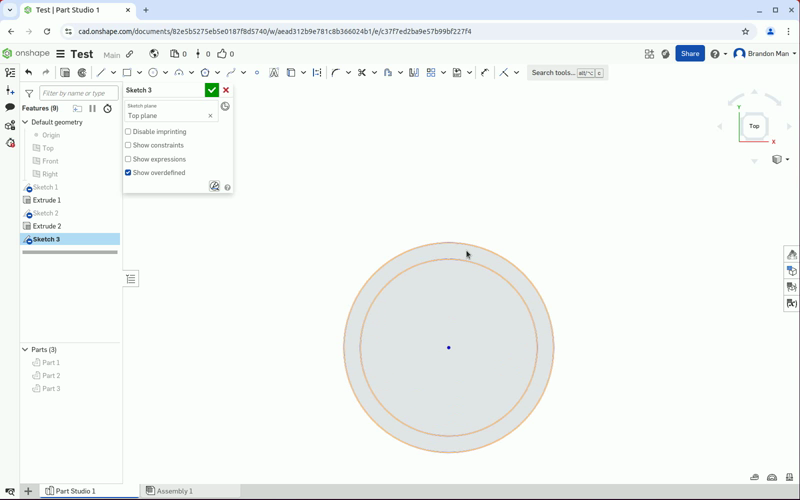
scroll(6)
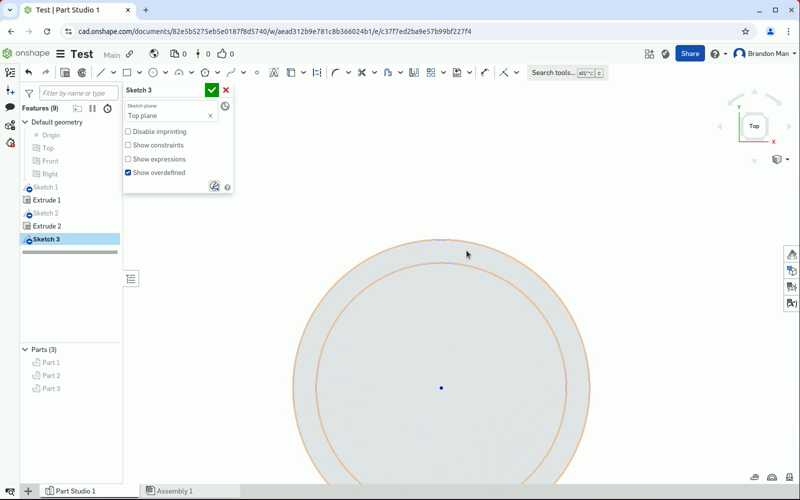
scroll(6)
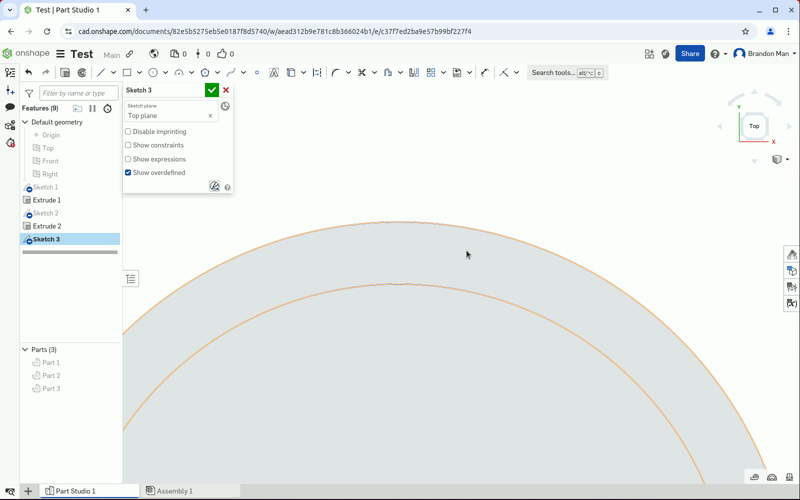
click(466, 250)
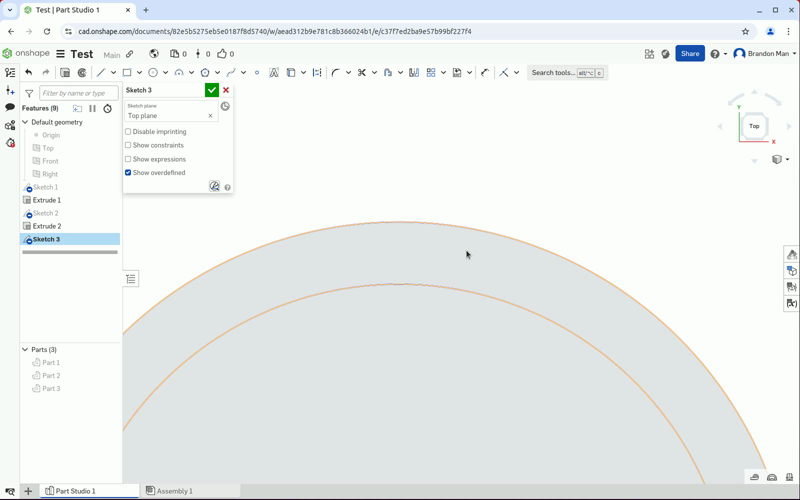
scroll(-6)
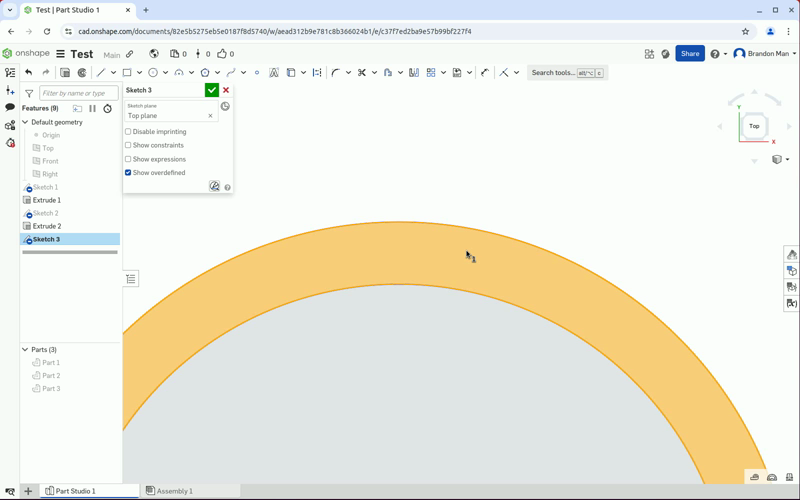
scroll(-6)
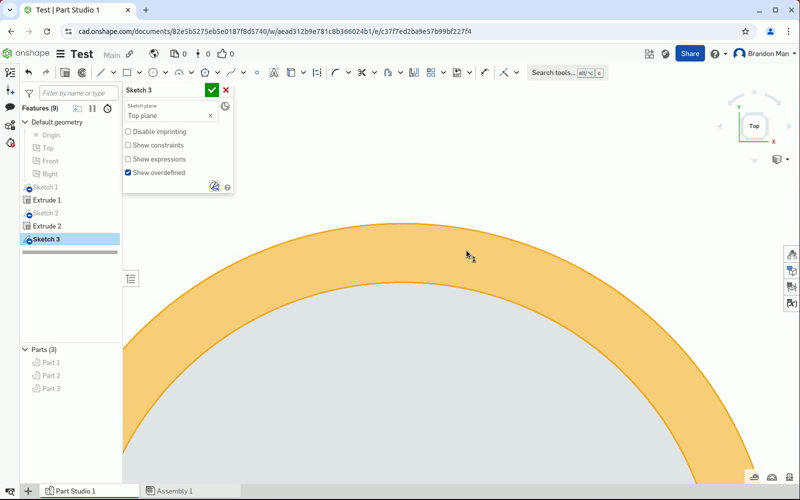
scroll(-6)
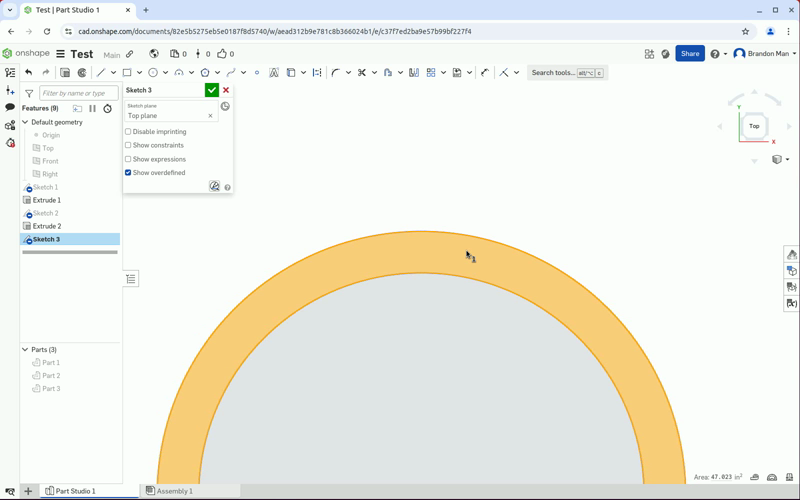
scroll(-6)
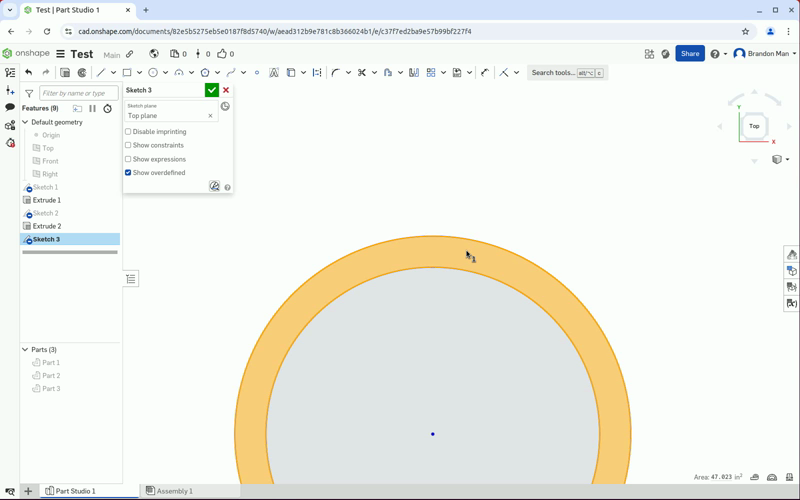
scroll(-6)
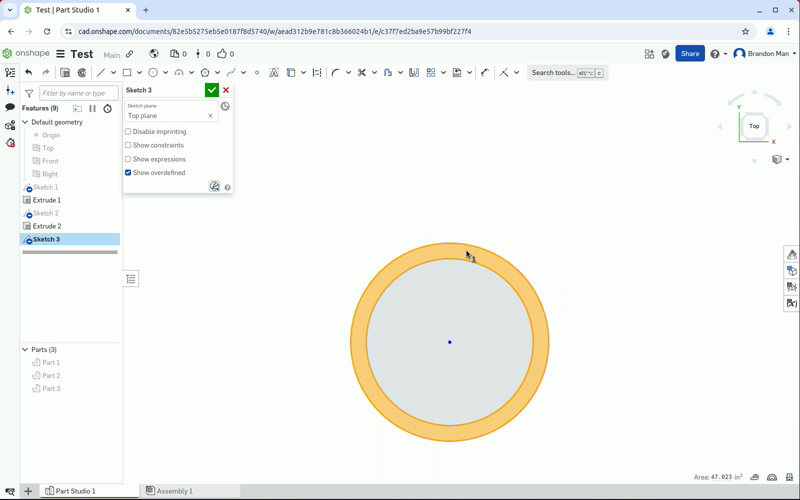
scroll(-6)
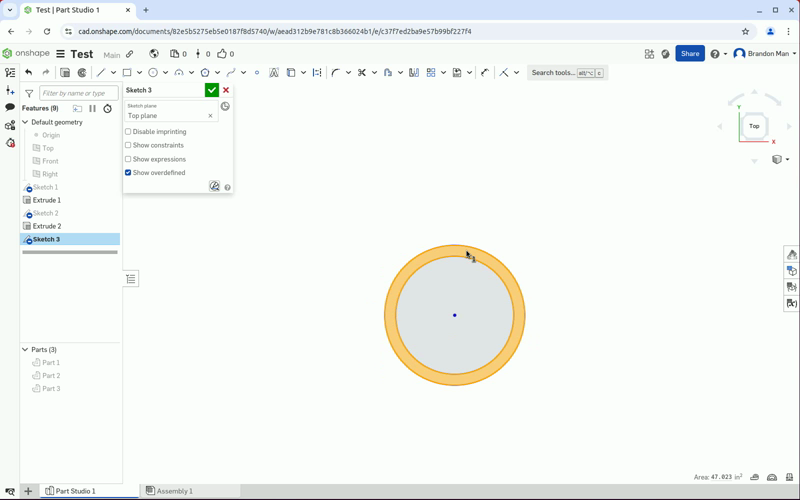
scroll(-6)
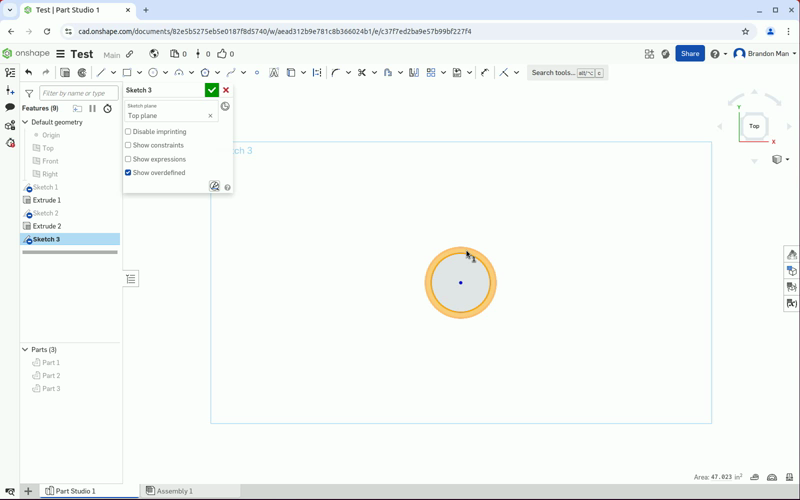
mouse_move(73, 352)
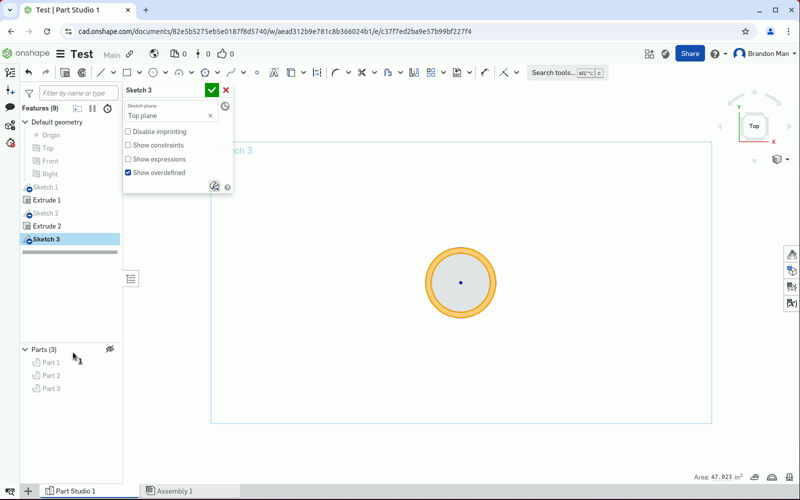
key(shift+y)
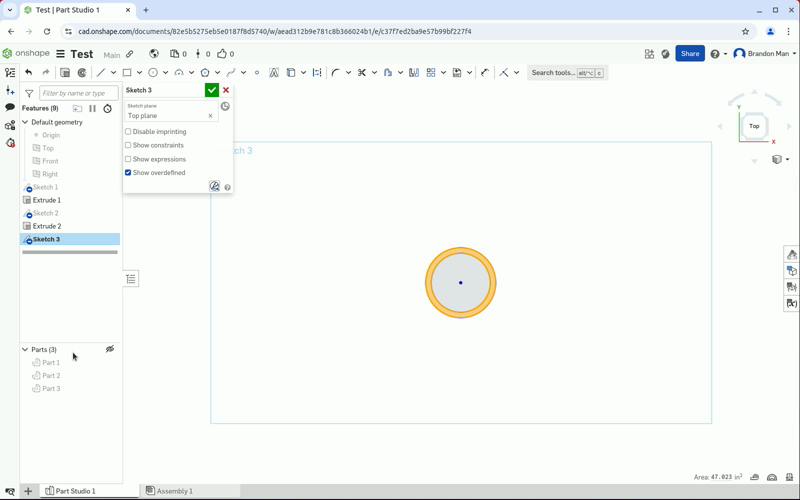
key(shift+e)
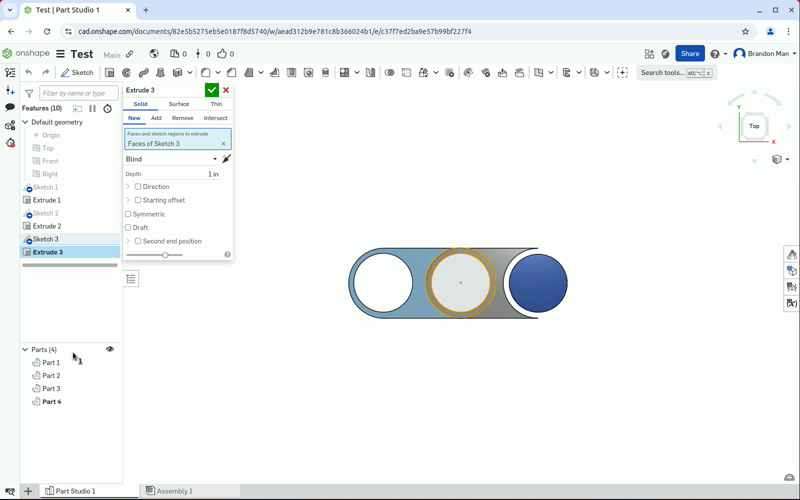
mouse_move(143, 106)
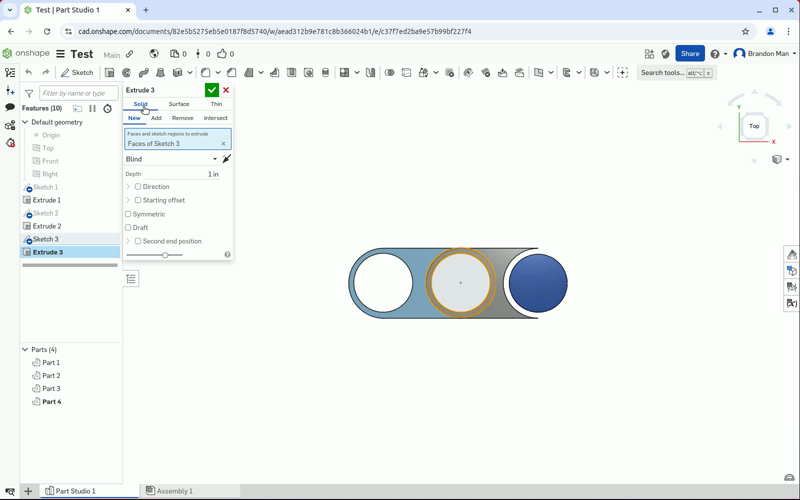
click(143, 106)
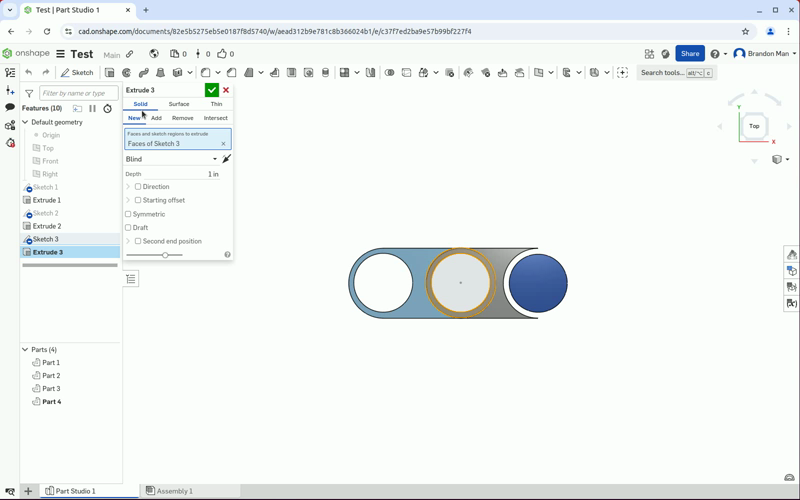
mouse_move(137, 120)
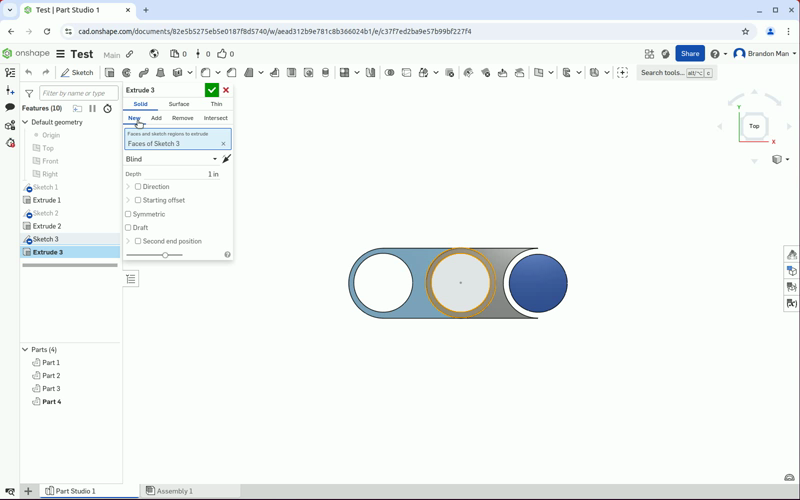
click(137, 120)
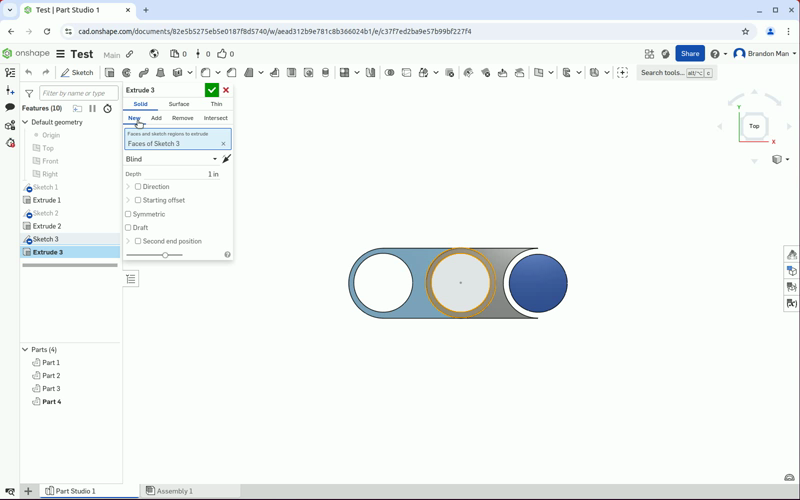
key(tab, 4)
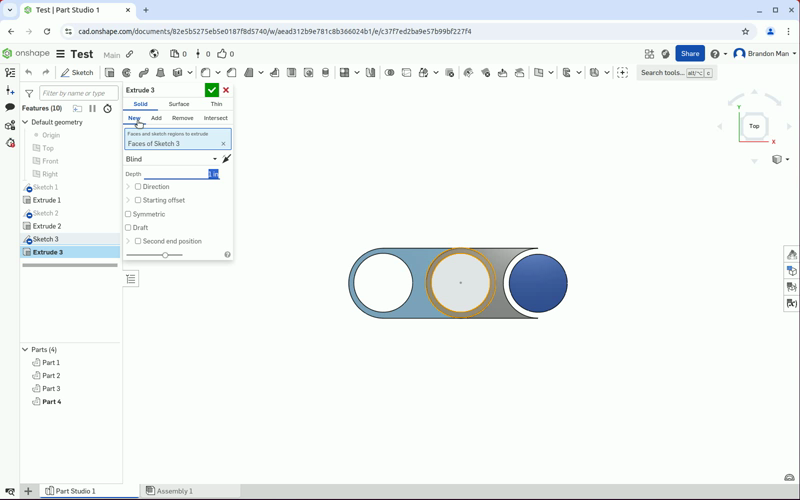
text(3.851)
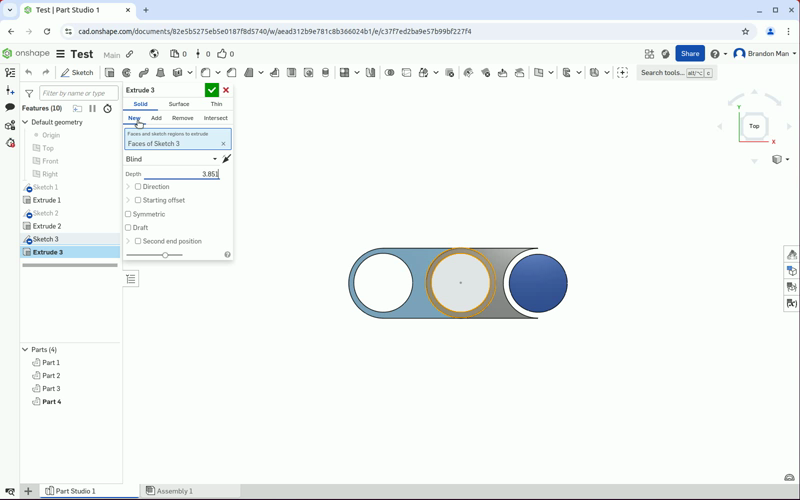
key(enter)
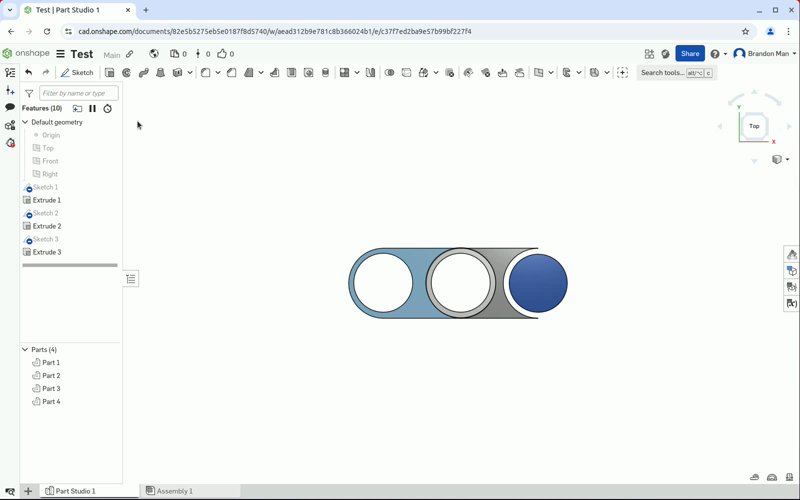
key(shift+h)
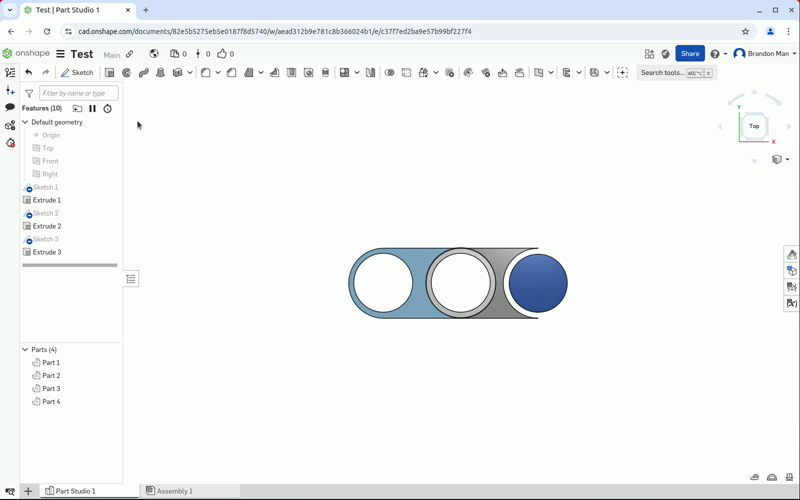
key(shift+h)
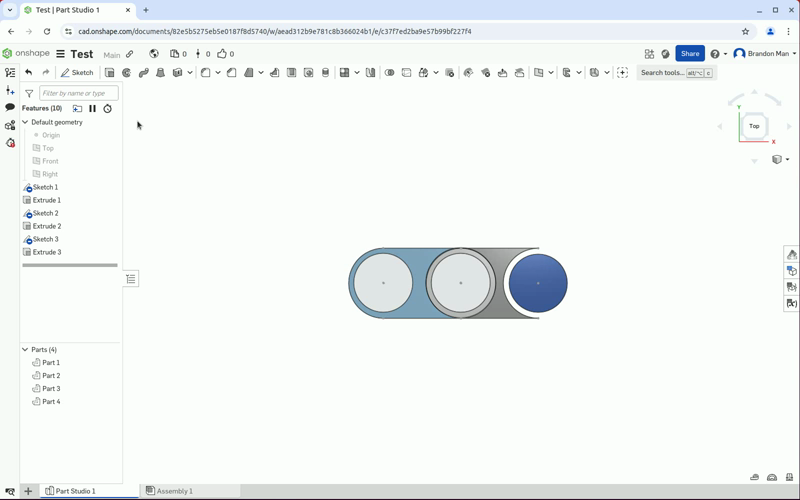
key(shift+7)
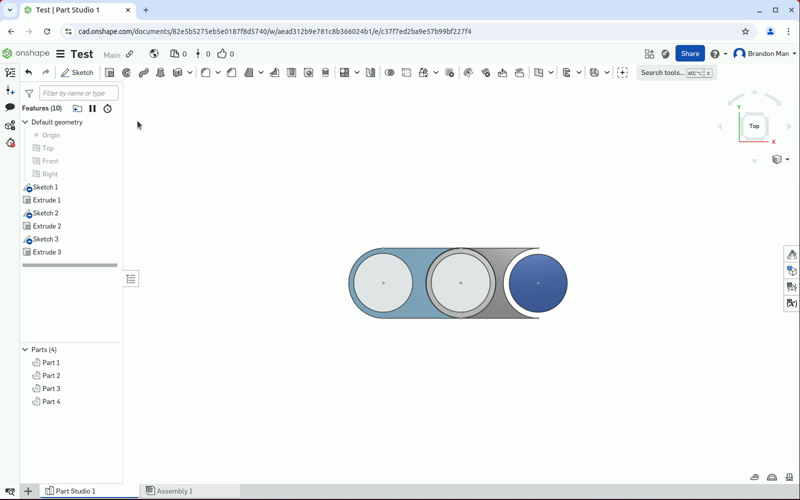
key(up, 3)
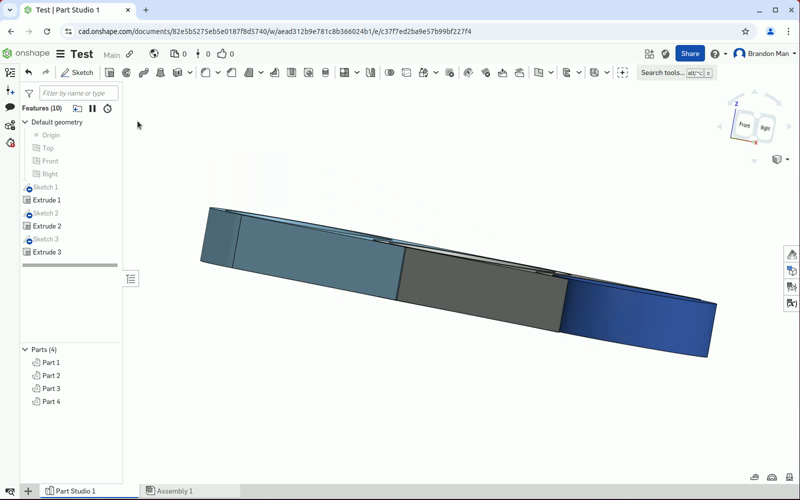
key(left, 3)
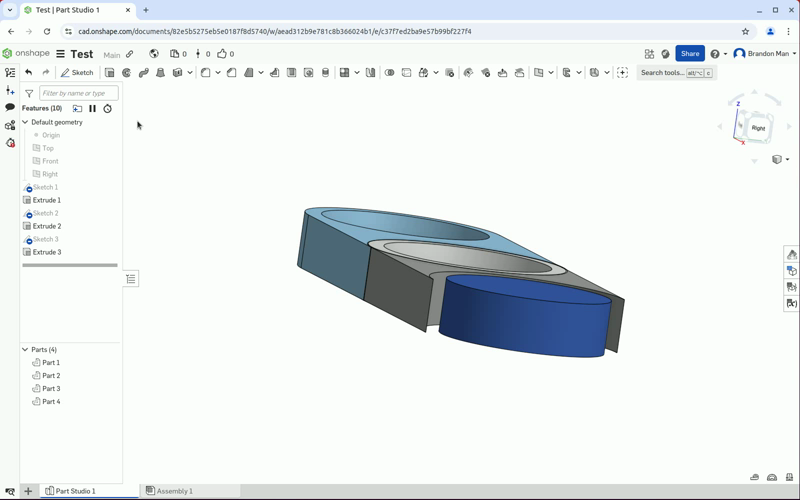
key(right, 3)
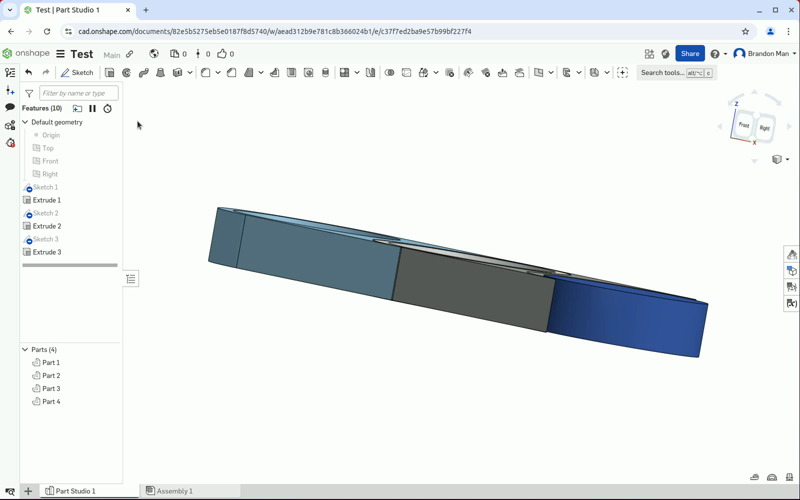
key(down, 3)
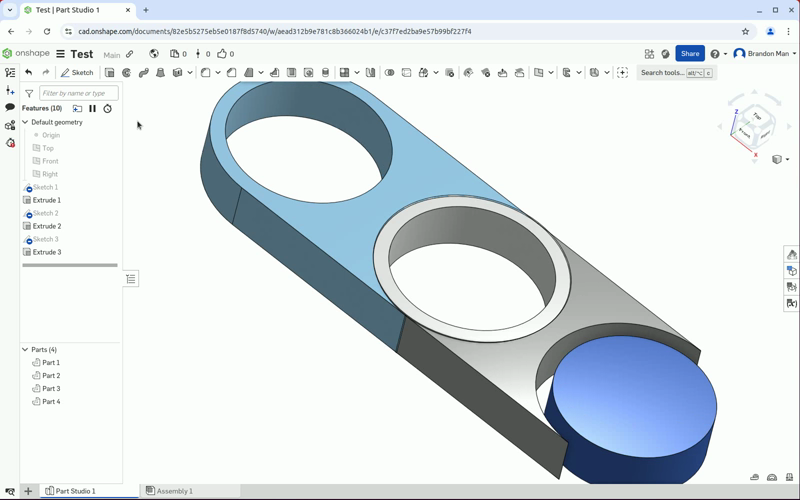
mouse_move(73, 189)
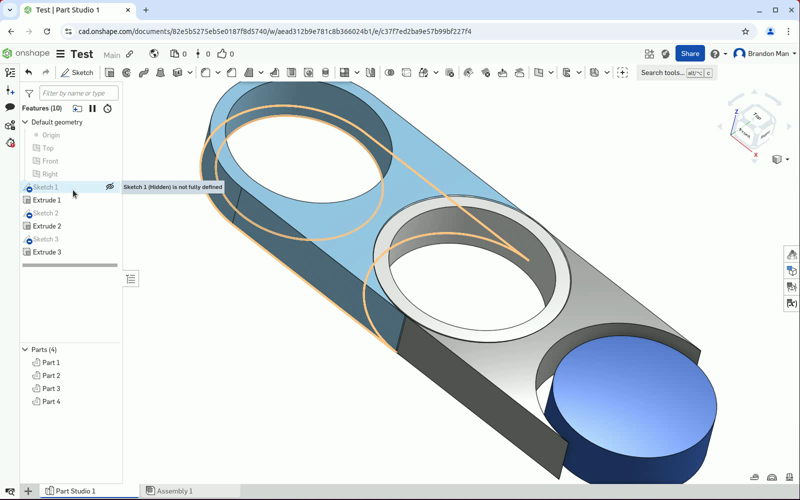
click(73, 189)